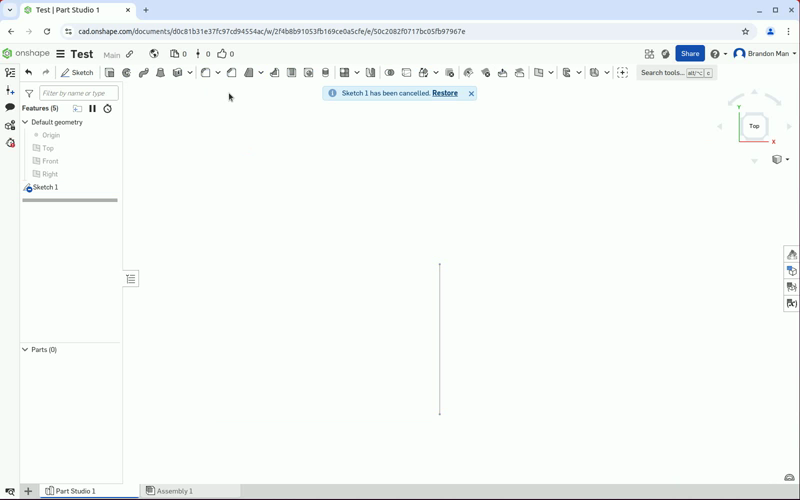
key(shift+h)
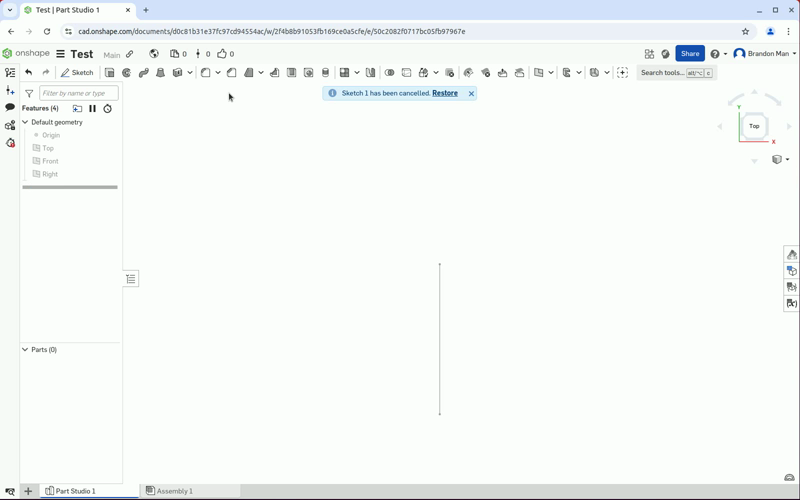
mouse_move(73, 352)
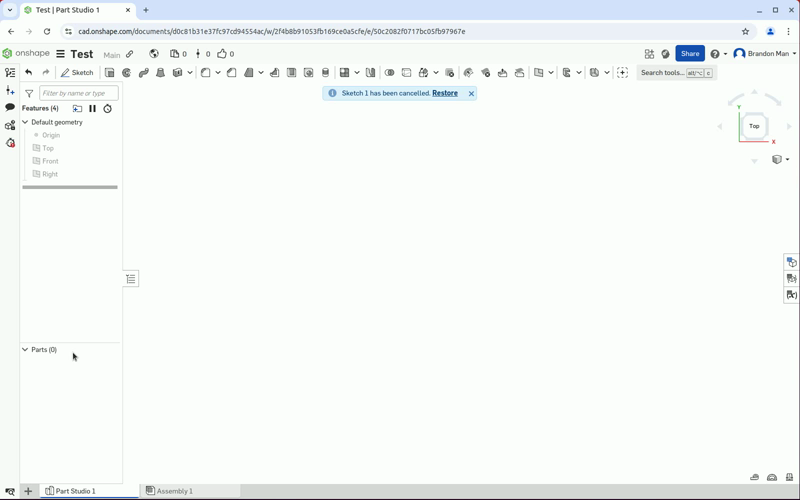
key(y)
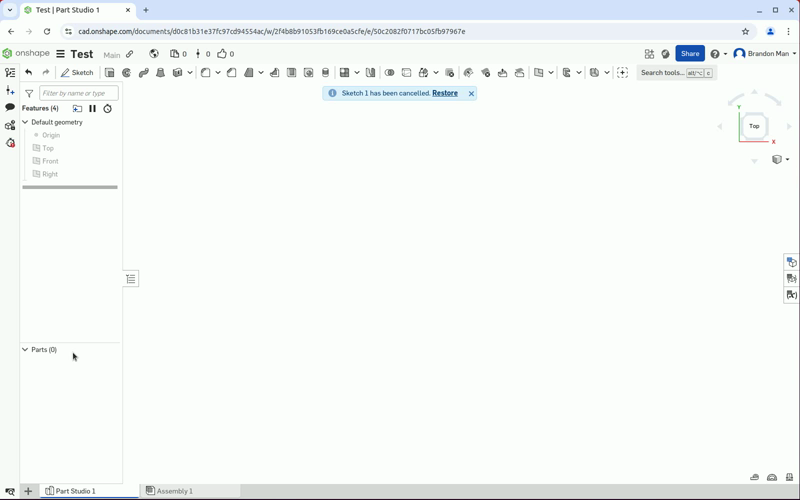
key(shift+p)
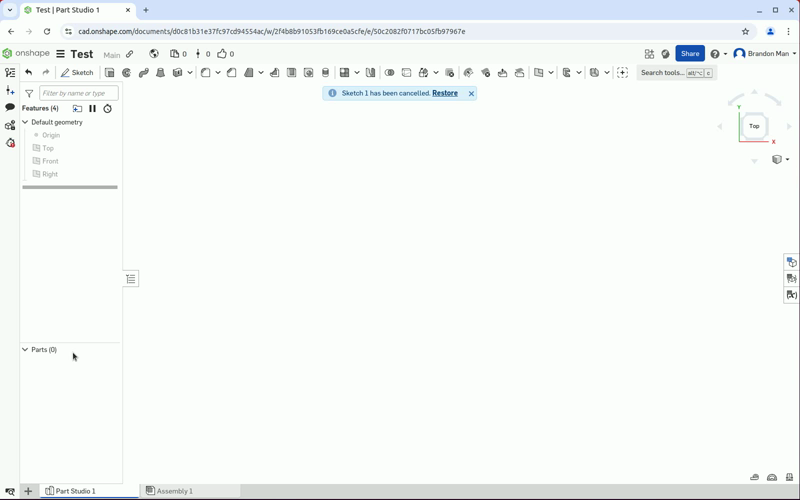
key(space)
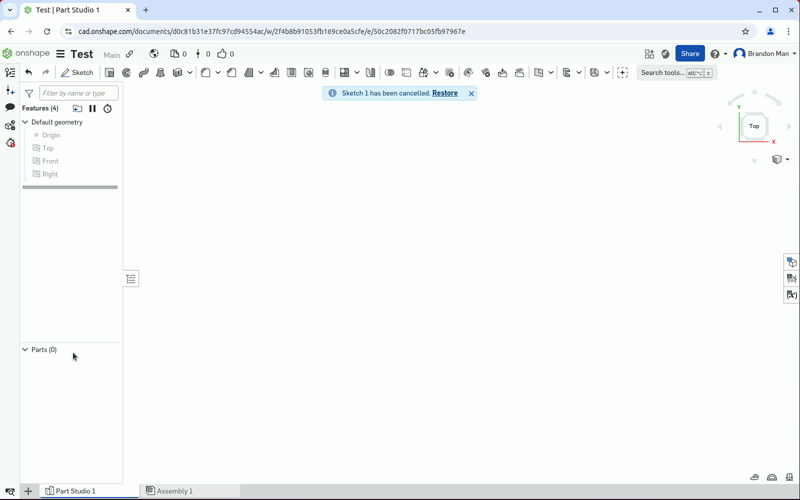
key_down(shift)
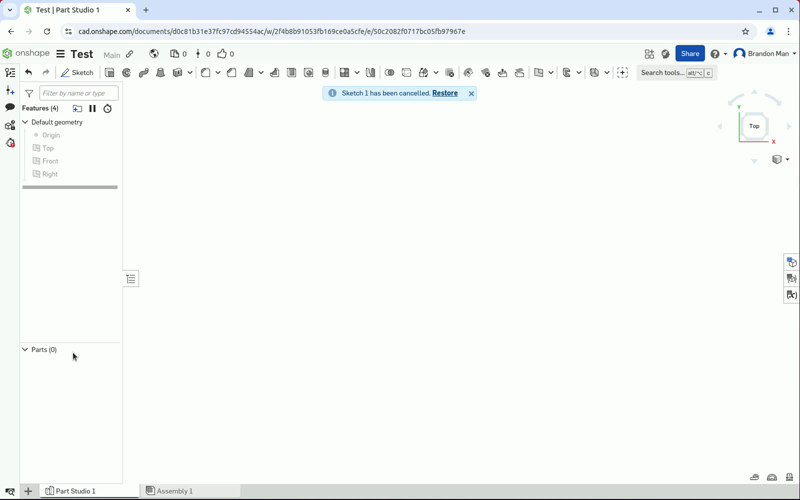
key(up)
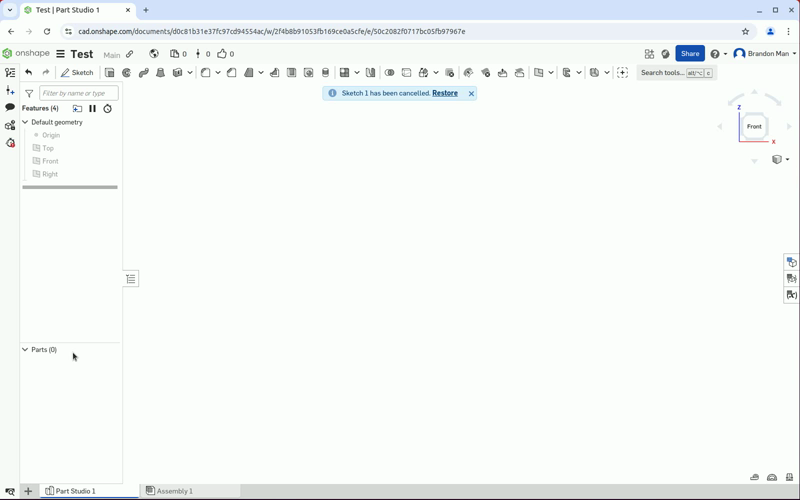
key_up(shift)
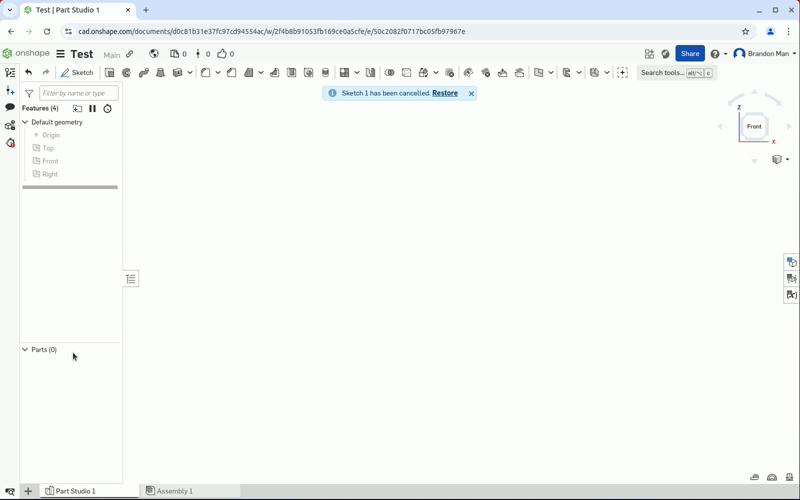
mouse_move(73, 352)
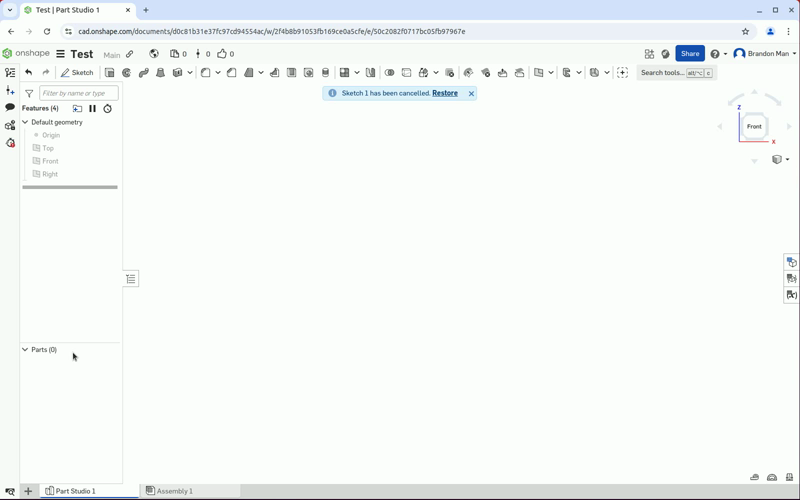
key(shift+y)
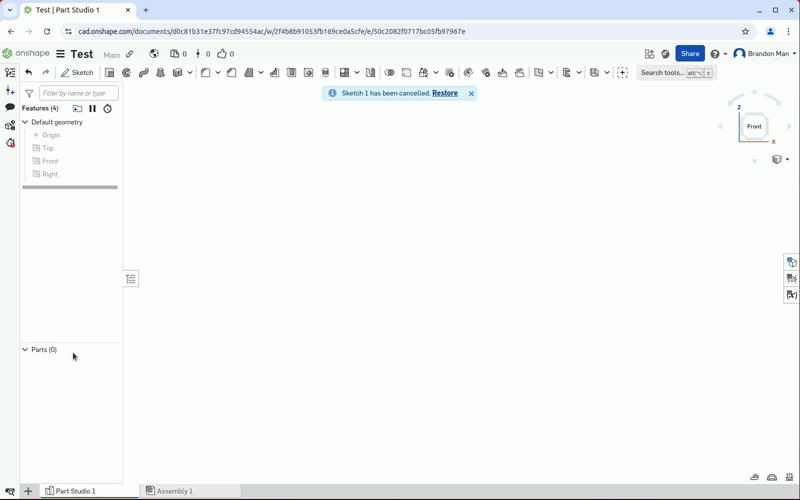
key(shift+s)
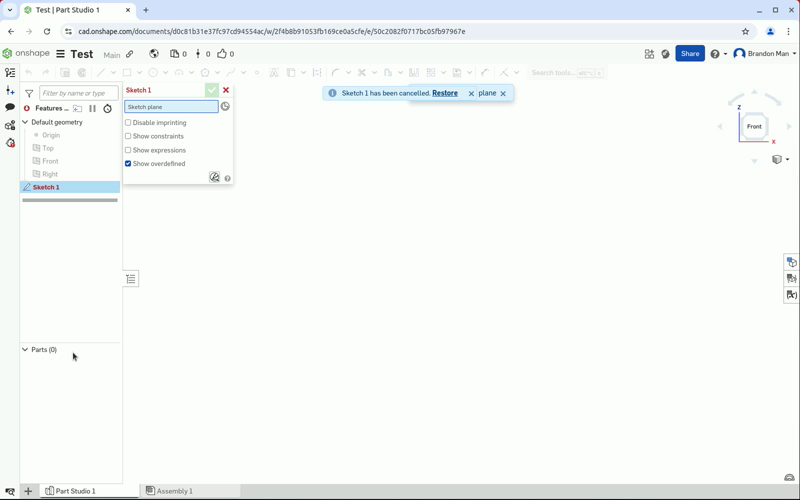
mouse_move(73, 163)
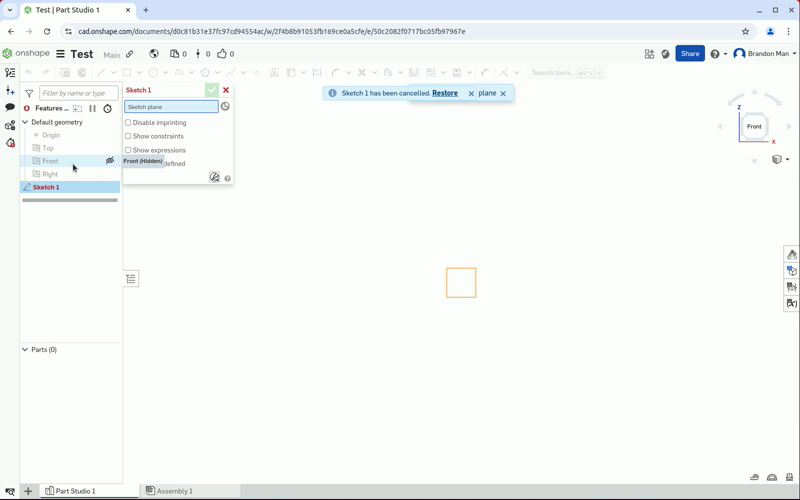
click(73, 163)
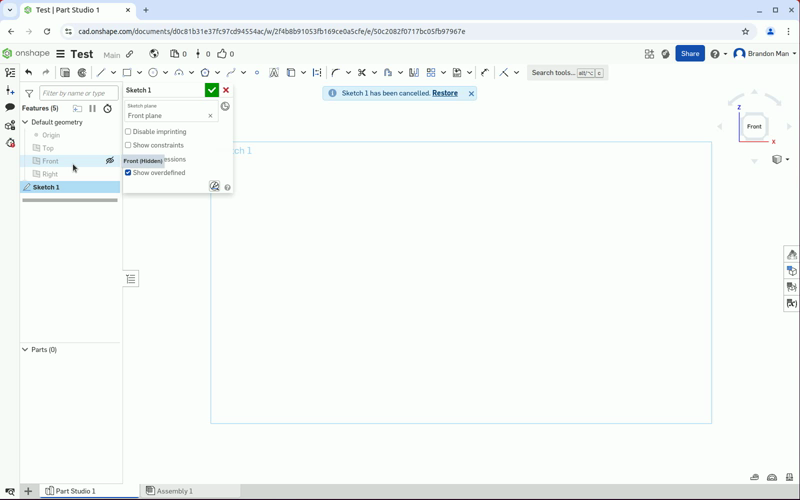
mouse_move(73, 352)
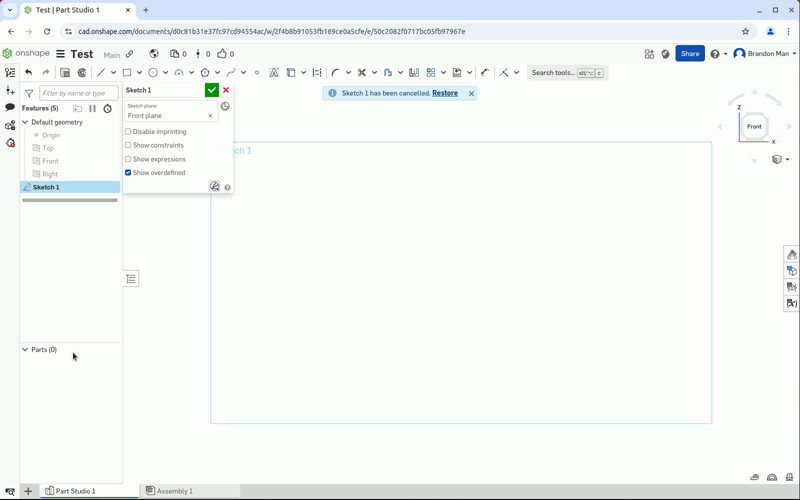
key(y)
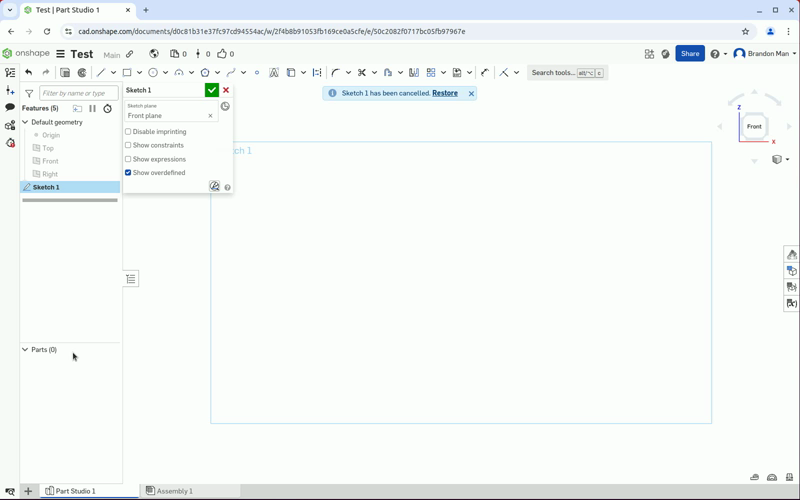
key(l)
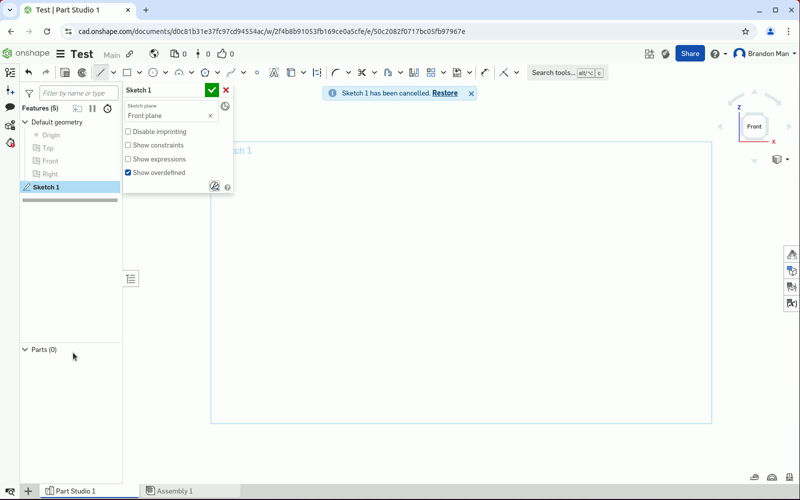
key_down(shift)
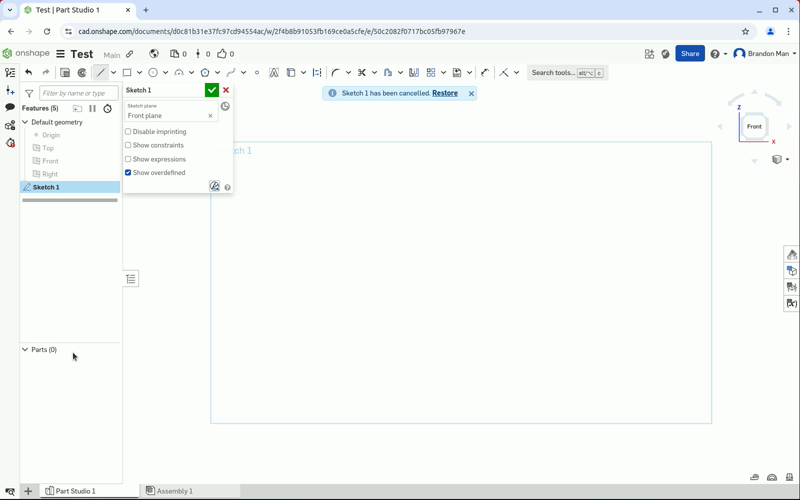
mouse_move(348, 308)
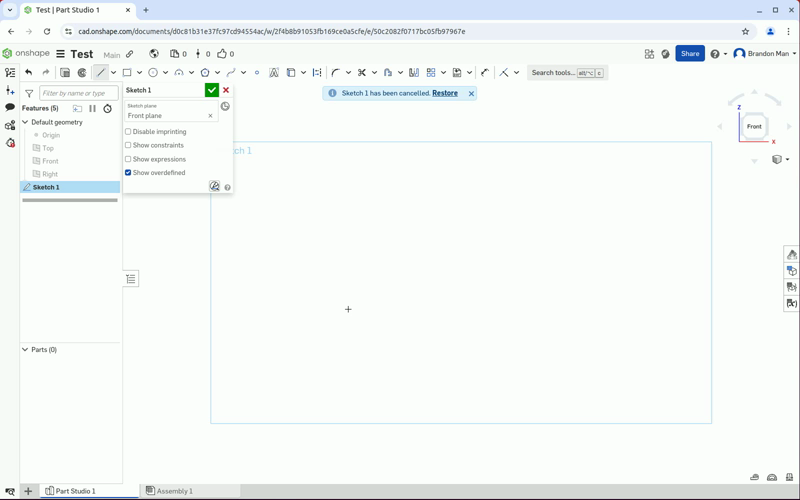
click(348, 308)
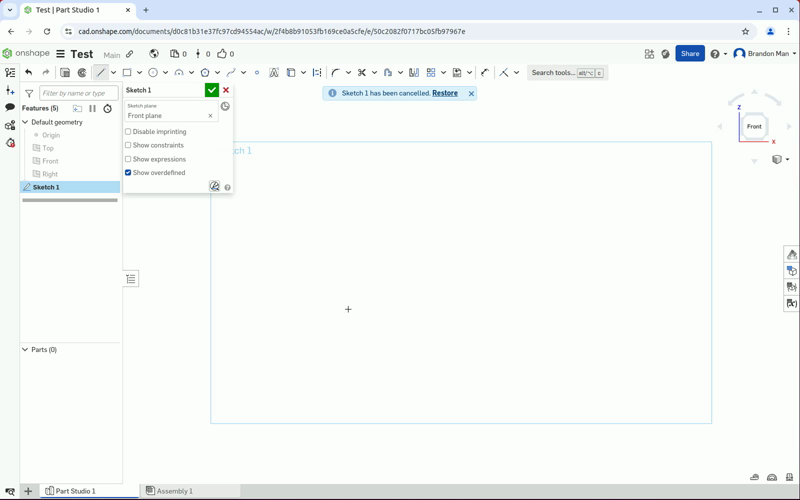
key_up(shift)
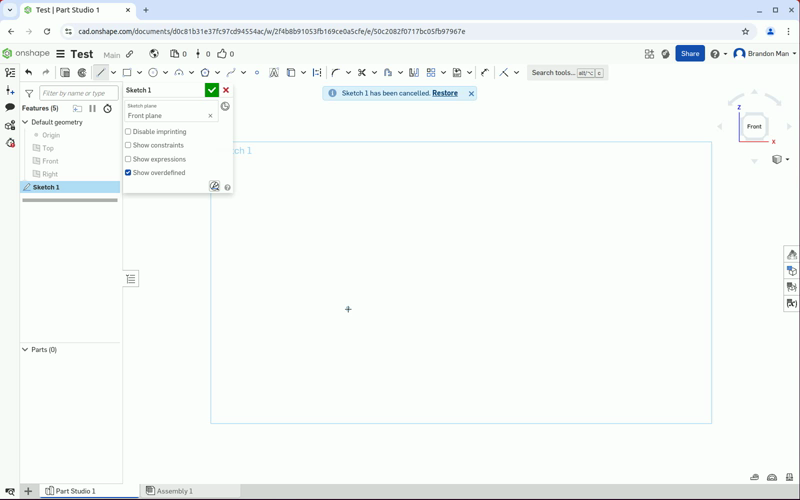
key_down(shift)
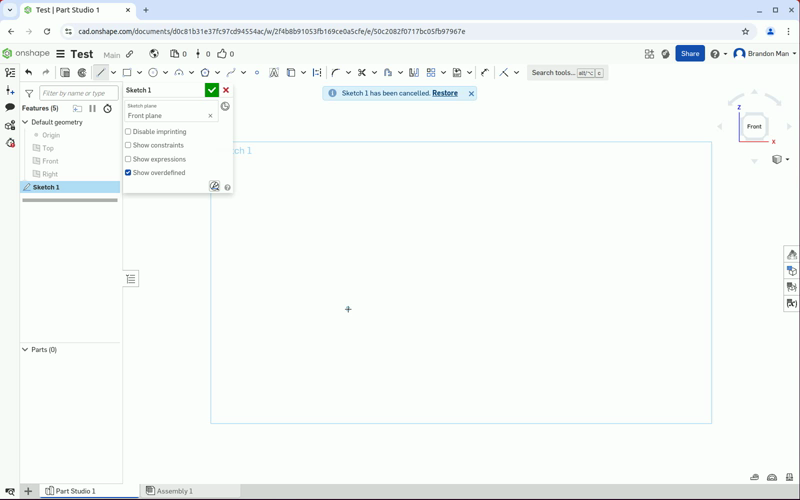
mouse_move(569, 308)
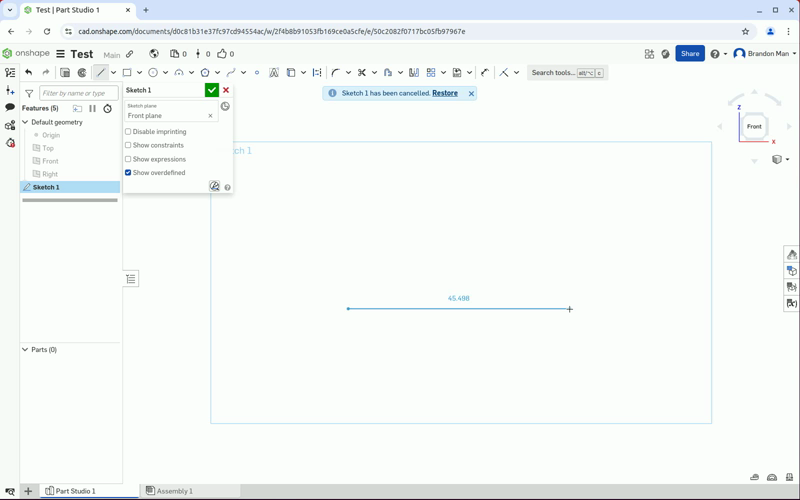
click(569, 308)
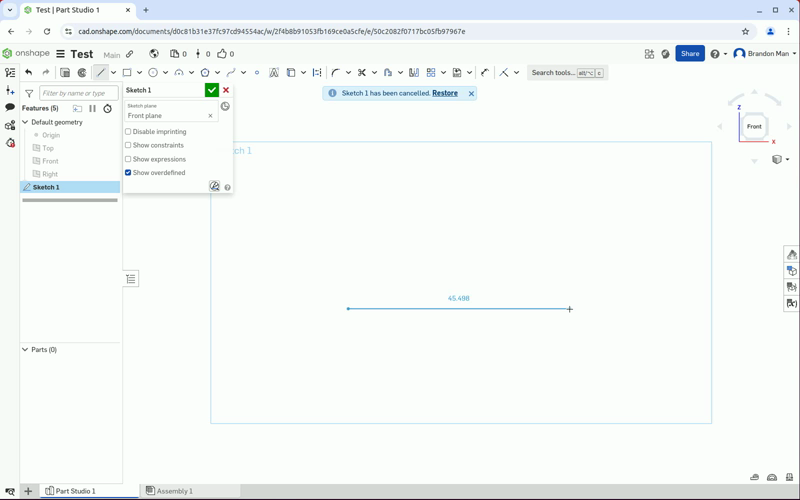
key_up(shift)
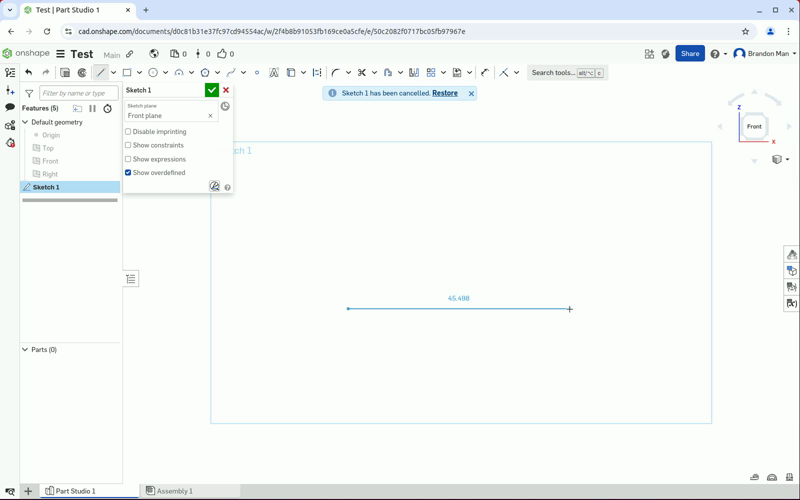
key_down(shift)
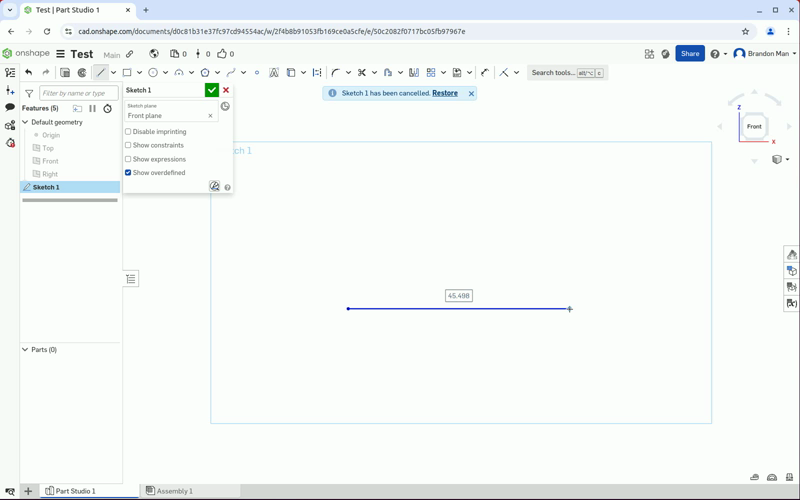
mouse_move(589, 308)
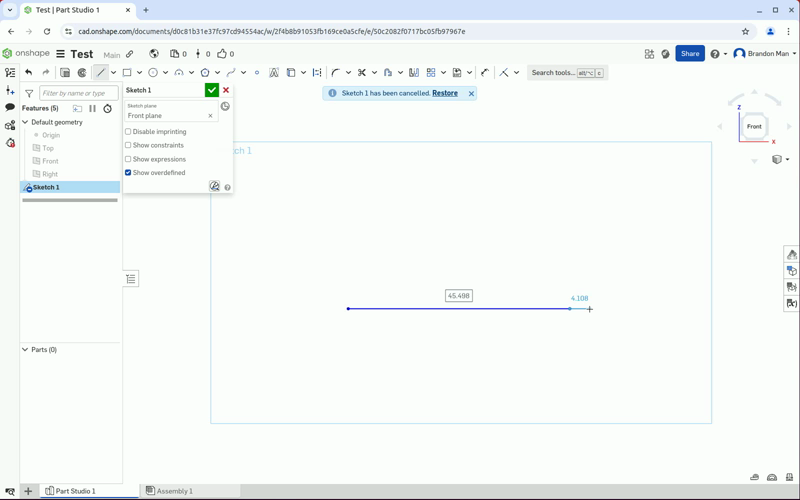
mouse_move(569, 297)
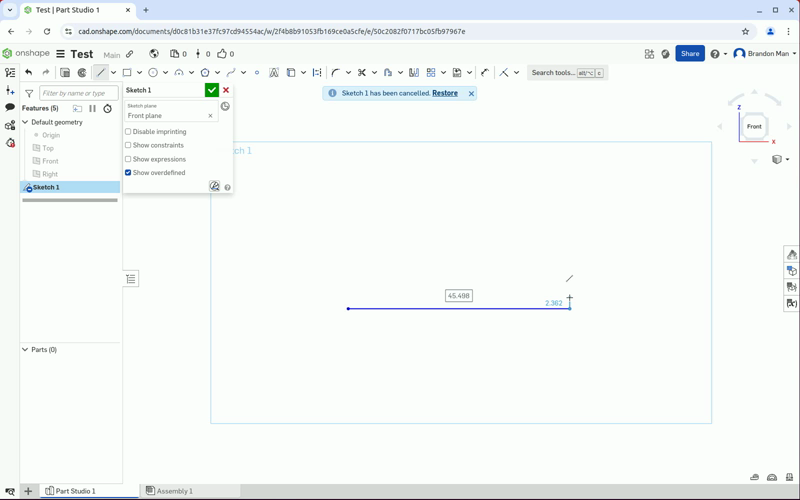
click(569, 297)
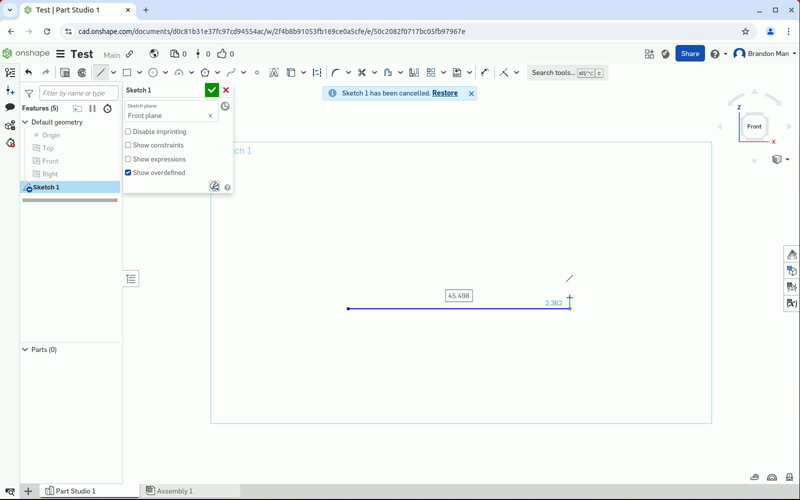
key_up(shift)
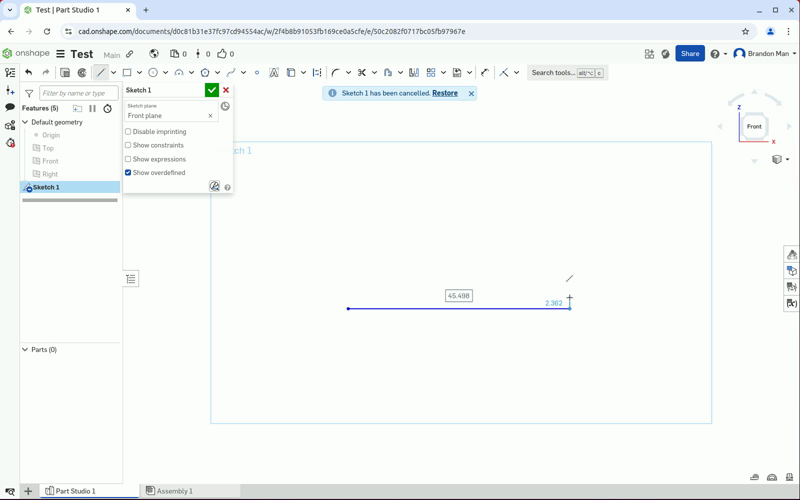
key_down(shift)
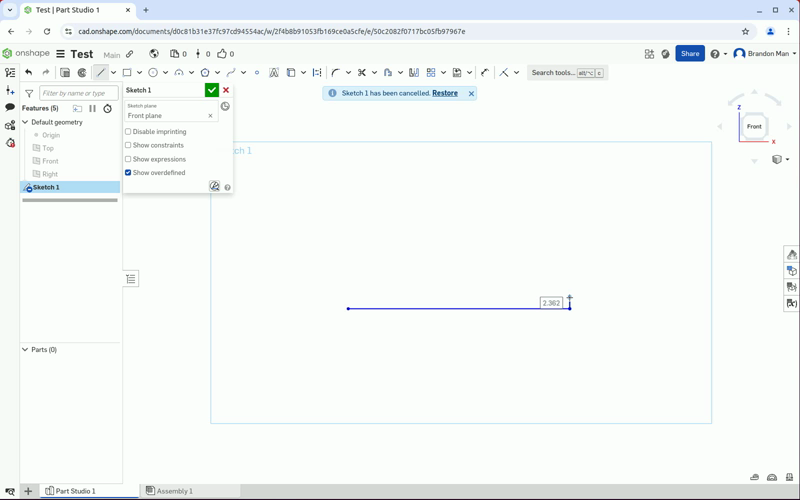
mouse_move(348, 297)
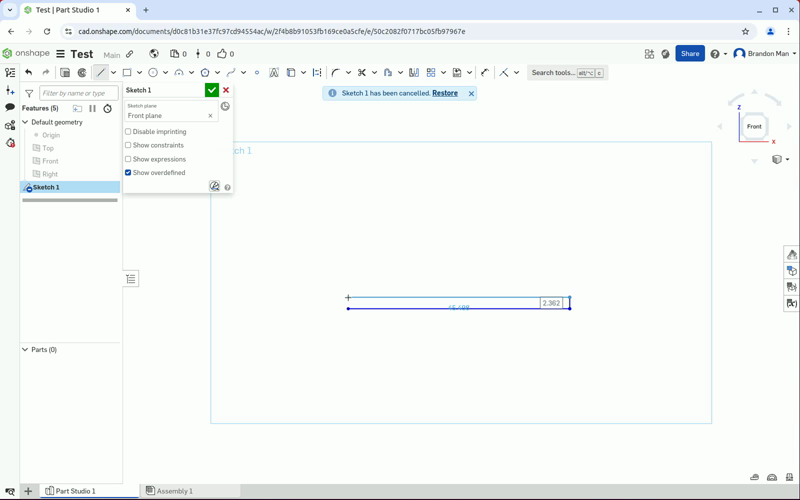
click(348, 297)
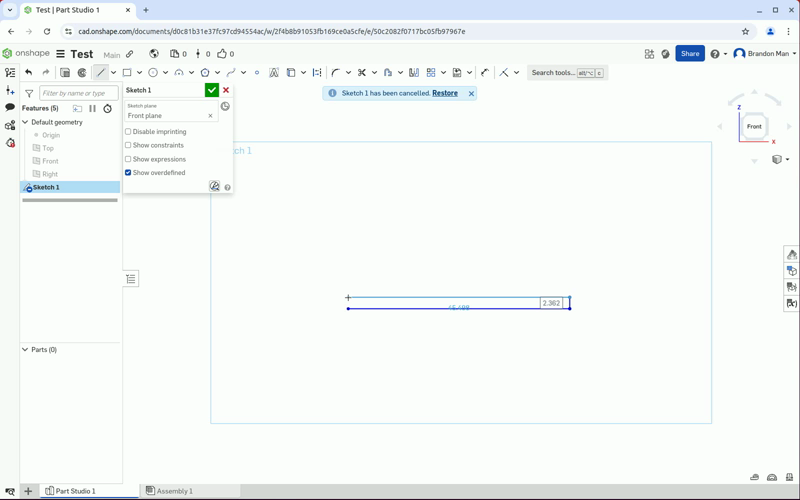
key_up(shift)
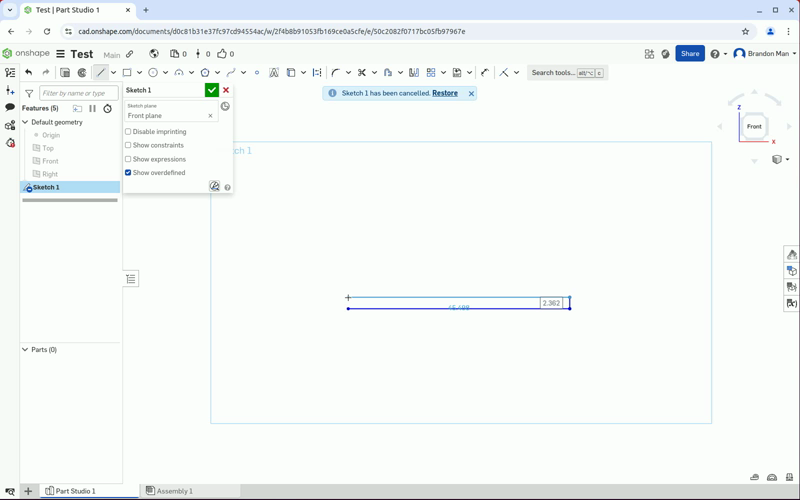
key_down(shift)
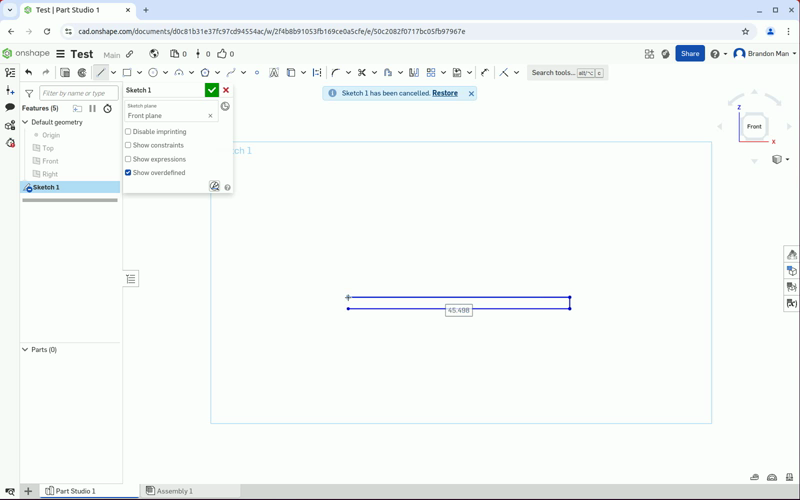
mouse_move(378, 297)
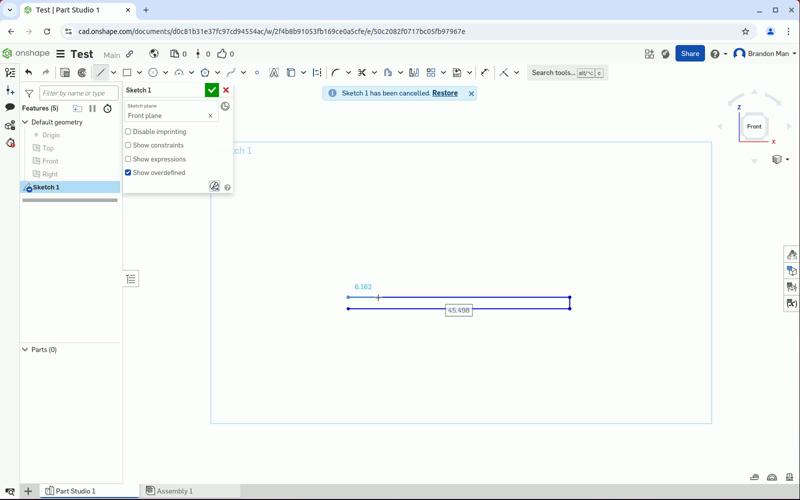
mouse_move(348, 280)
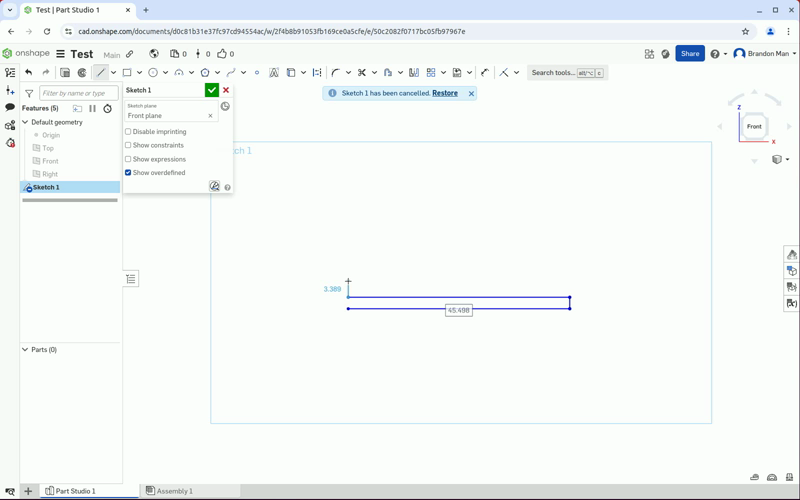
click(348, 280)
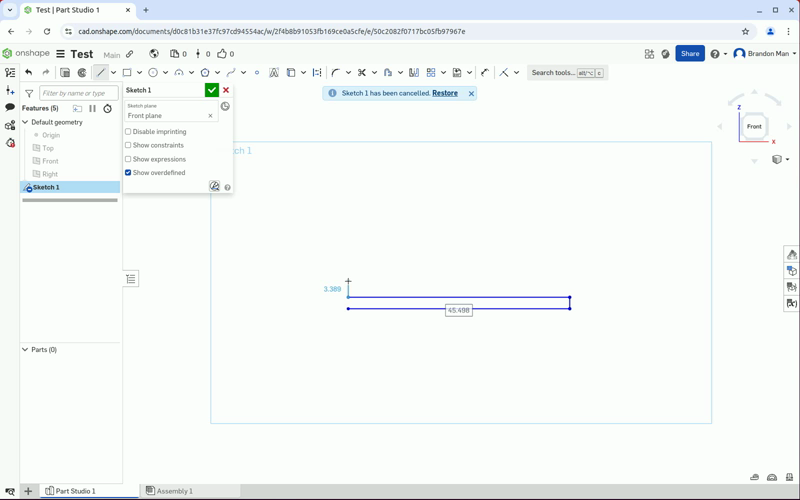
key_up(shift)
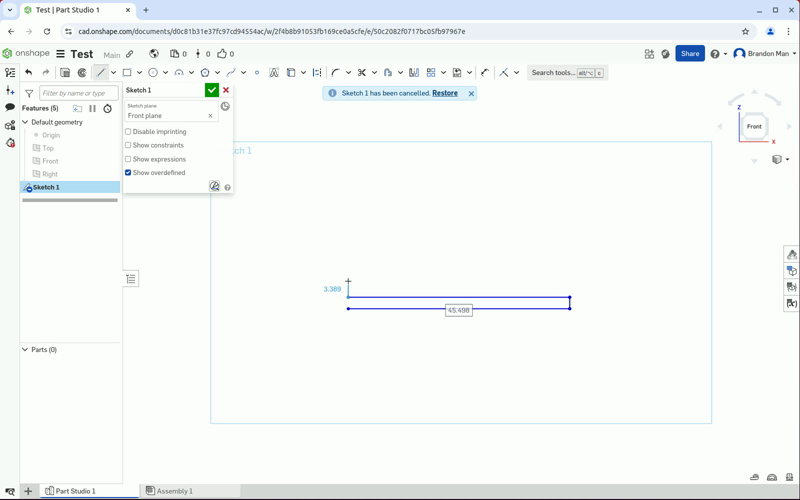
mouse_move(378, 280)
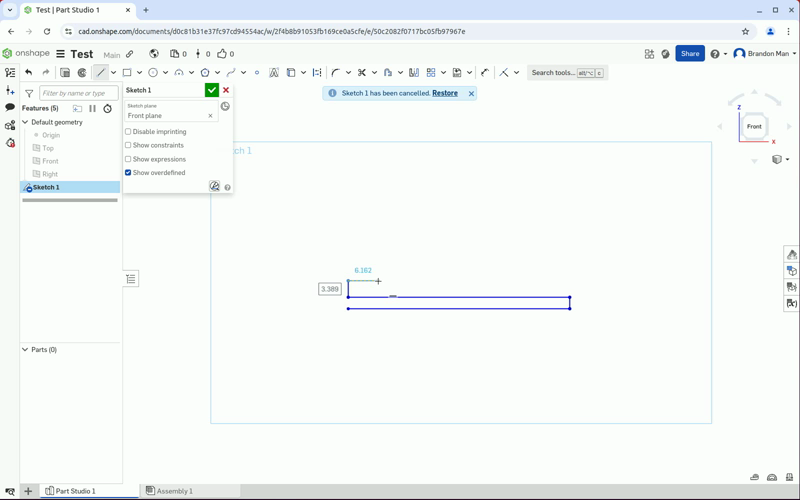
key_down(shift)
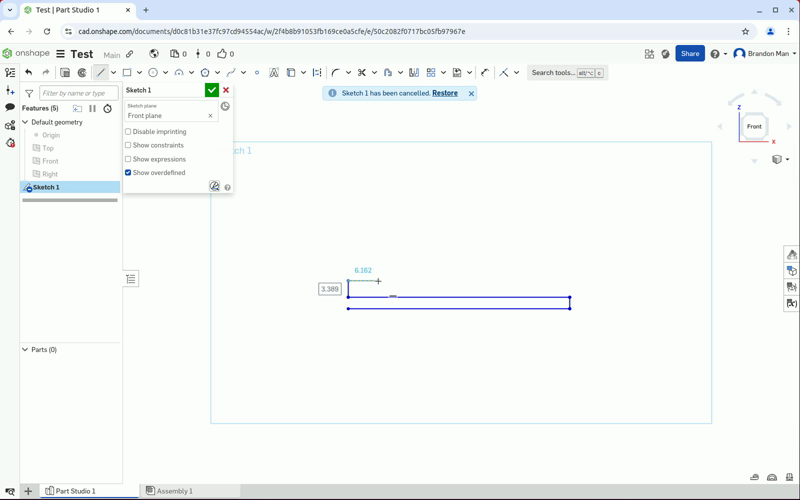
mouse_move(348, 308)
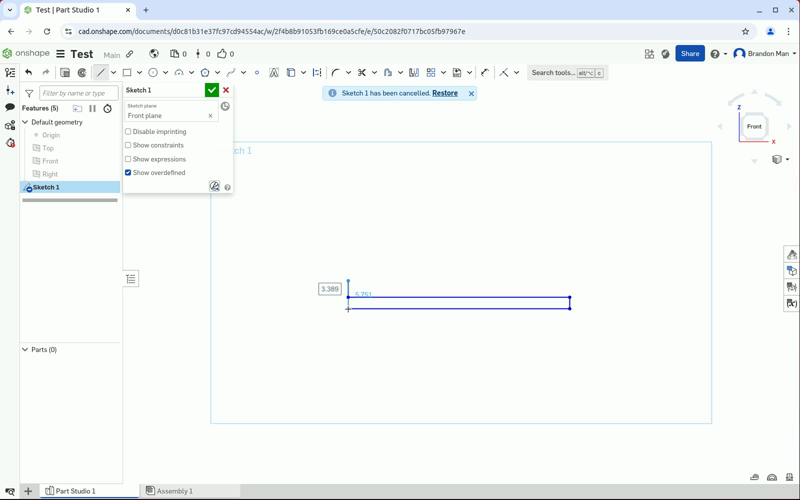
key_up(shift)
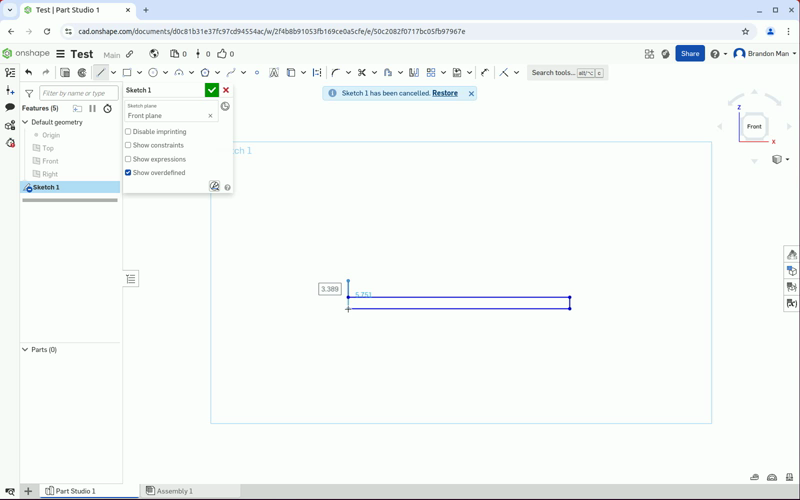
click(348, 308)
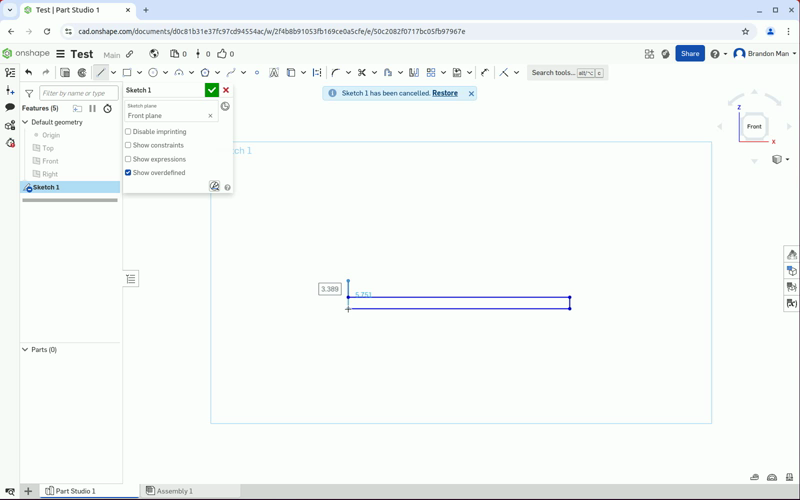
key(esc)
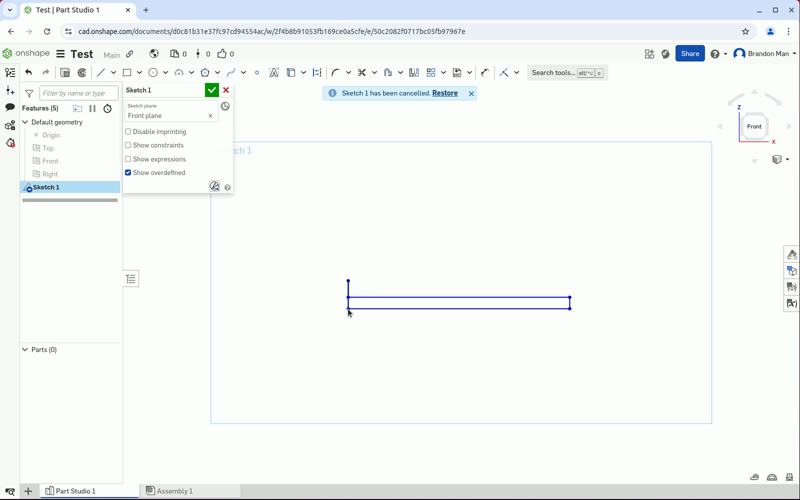
mouse_move(391, 304)
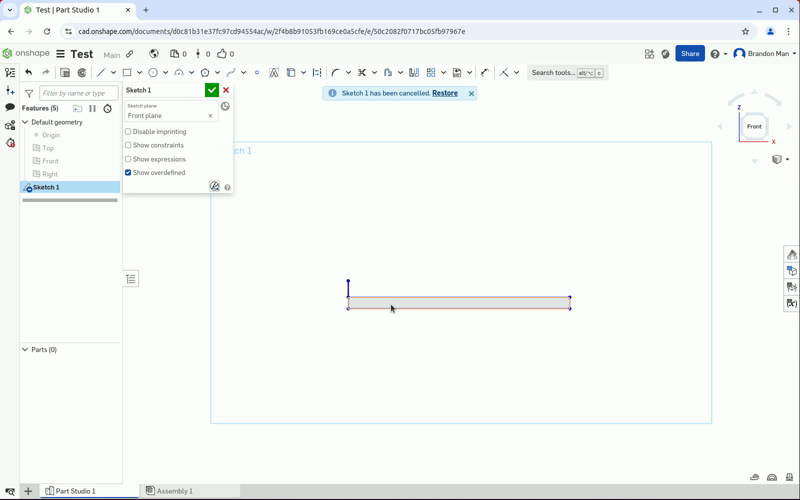
scroll(6)
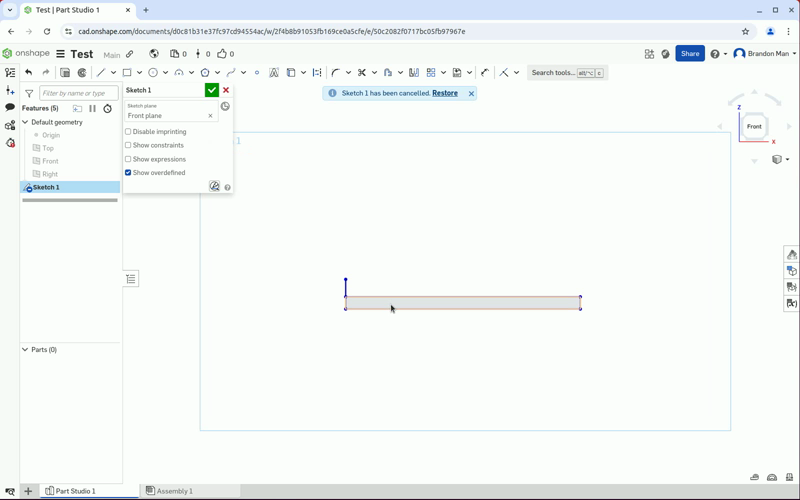
scroll(6)
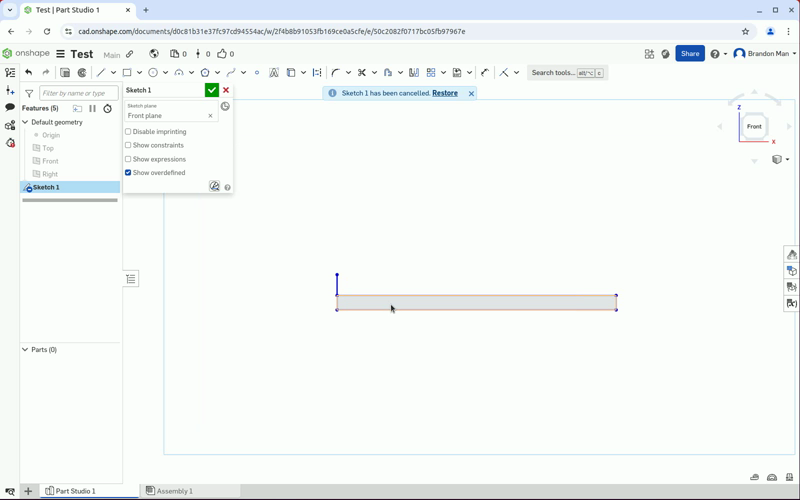
scroll(6)
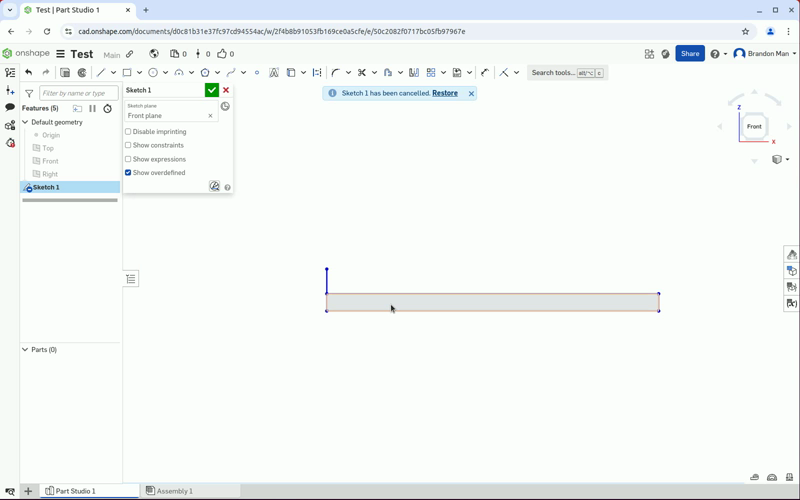
scroll(6)
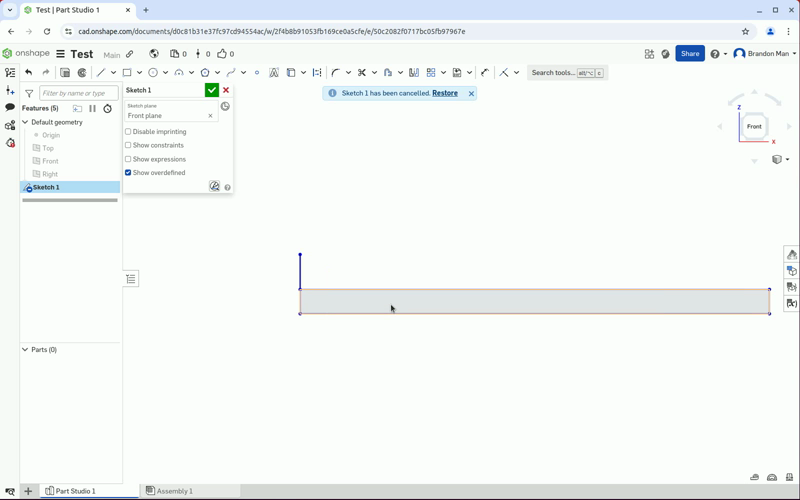
scroll(6)
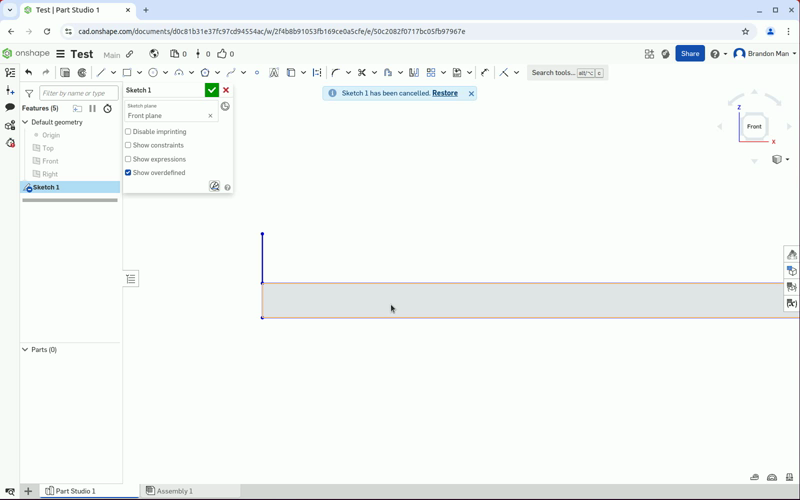
scroll(6)
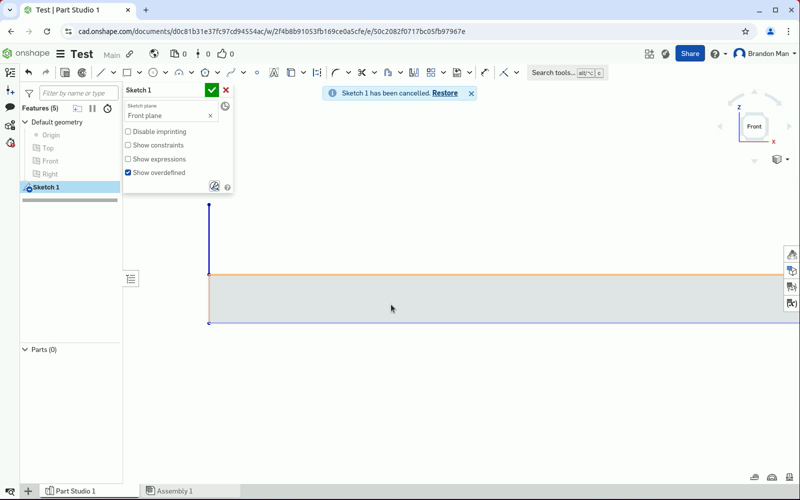
scroll(6)
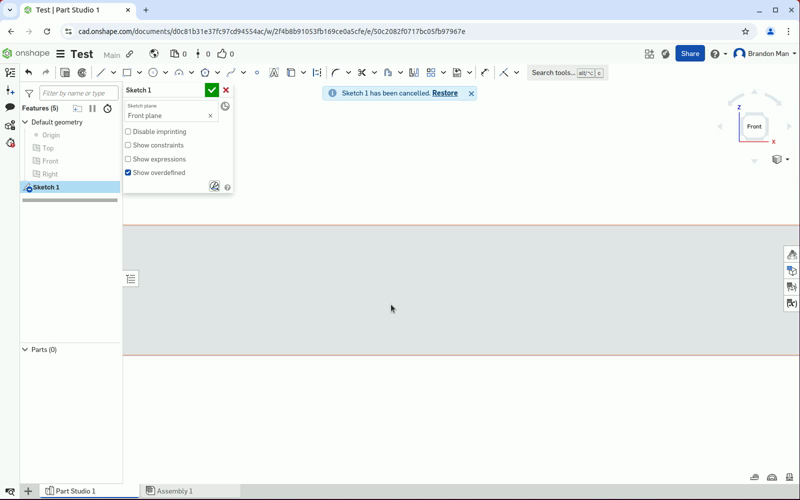
click(391, 304)
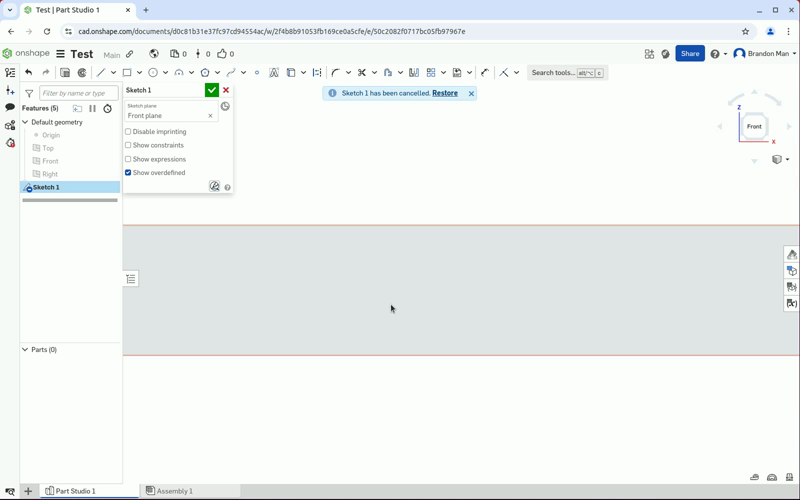
scroll(-6)
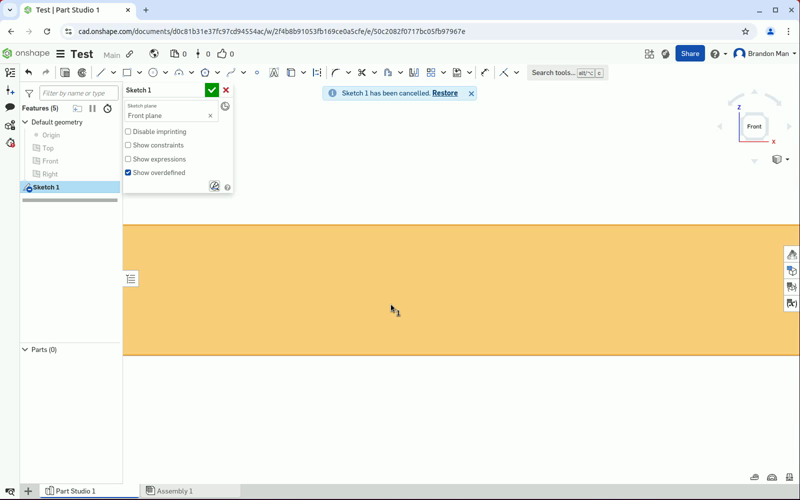
scroll(-6)
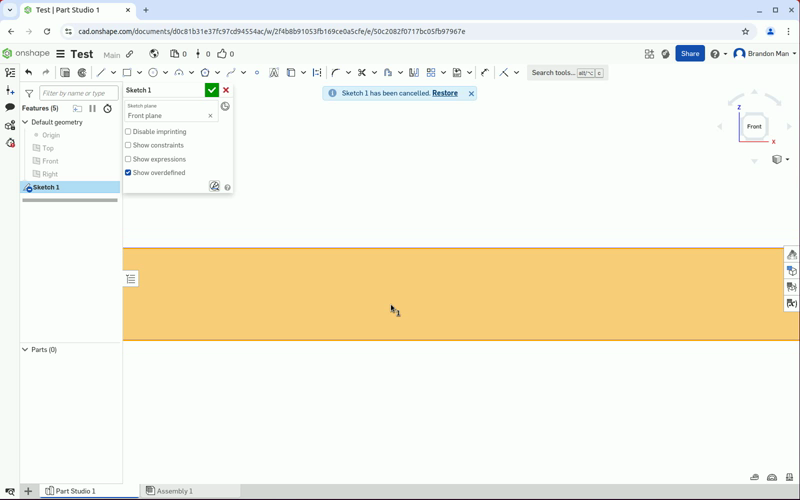
scroll(-6)
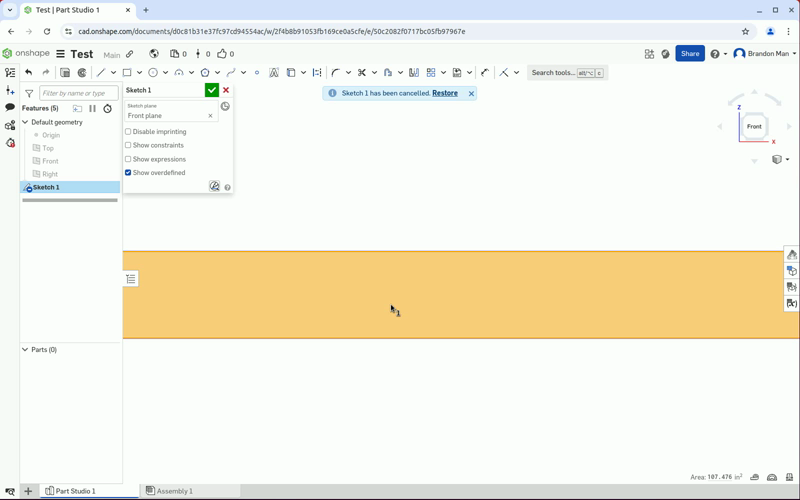
scroll(-6)
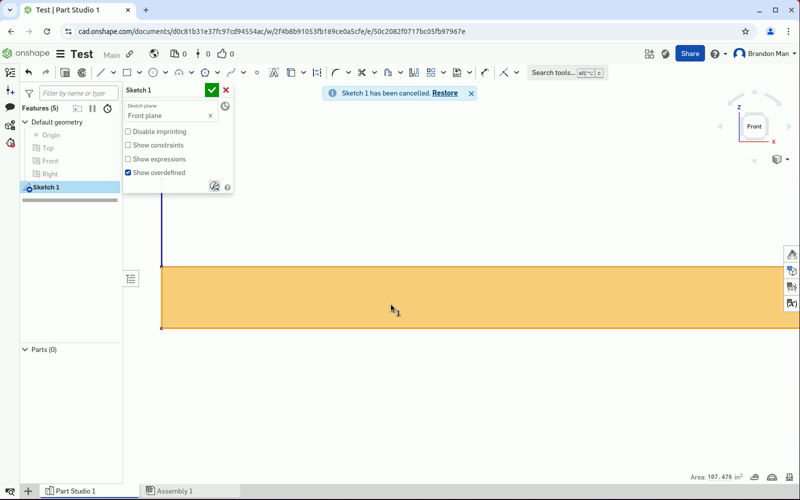
scroll(-6)
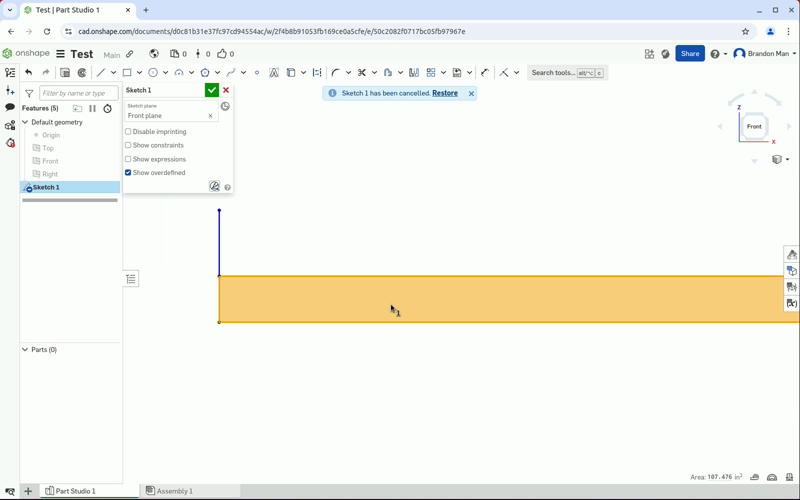
scroll(-6)
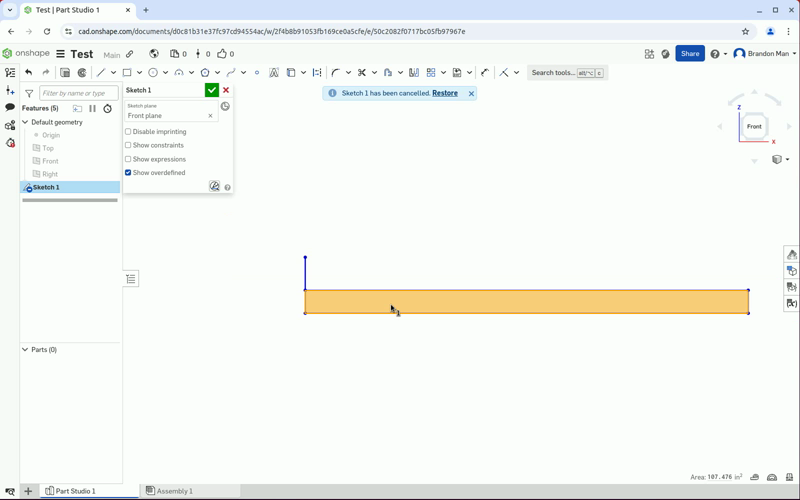
scroll(-6)
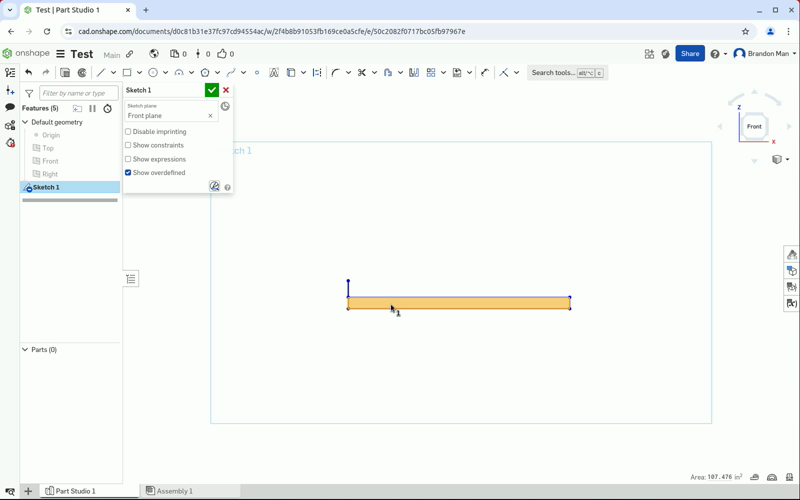
mouse_move(73, 352)
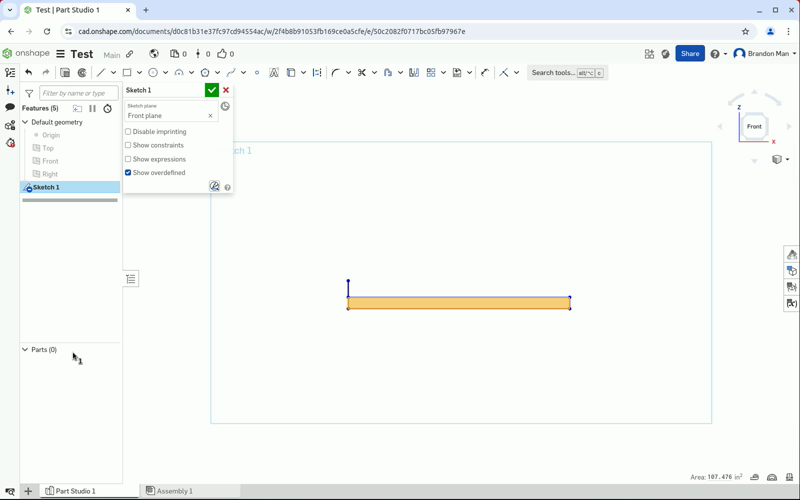
key(shift+y)
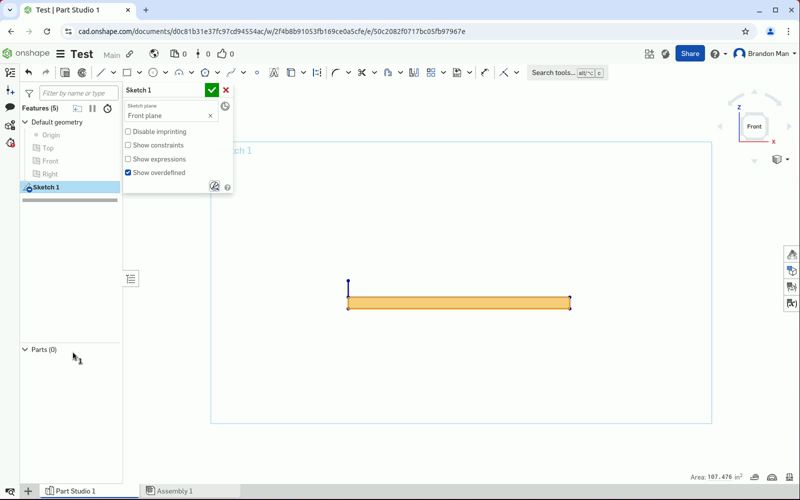
key(shift+e)
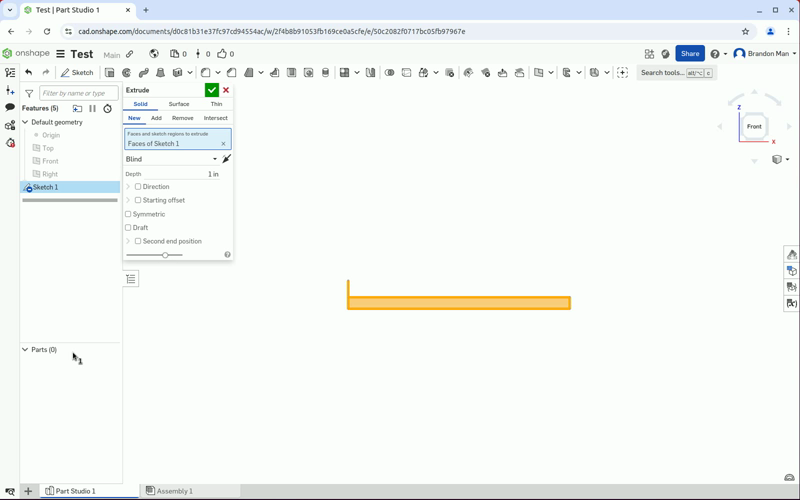
mouse_move(143, 106)
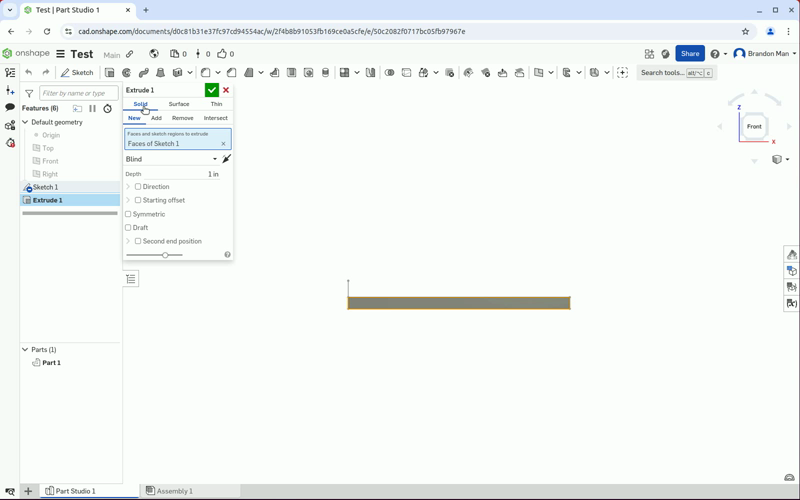
click(143, 106)
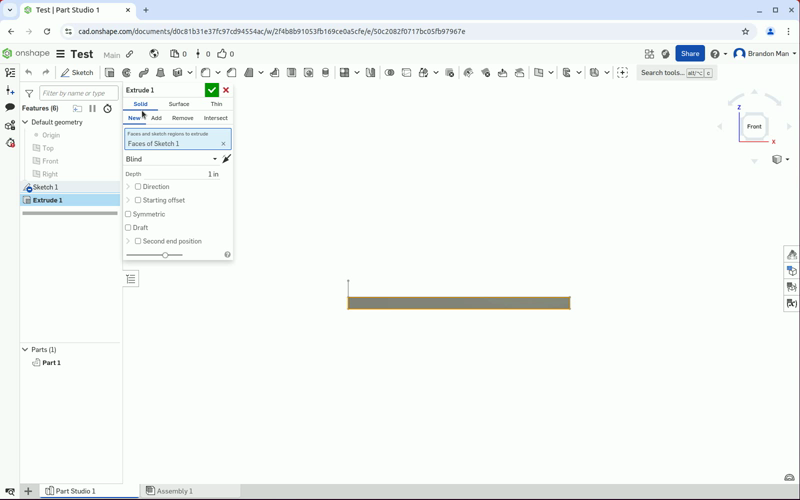
mouse_move(137, 120)
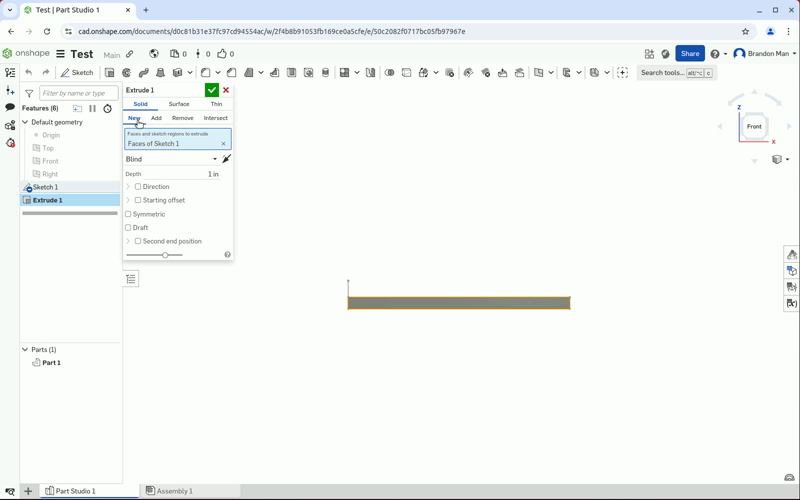
click(137, 120)
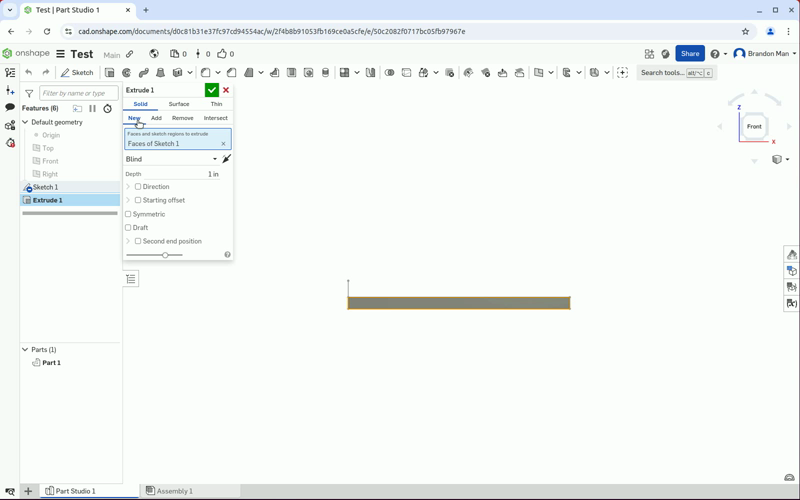
key(tab, 4)
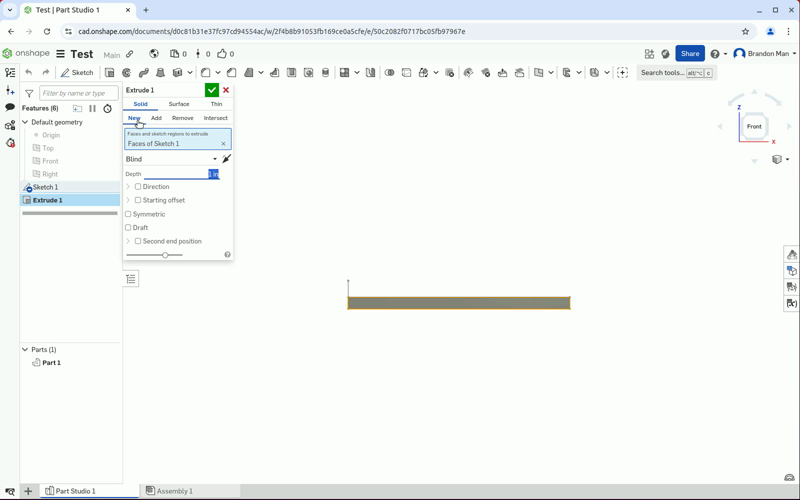
text(1.926)
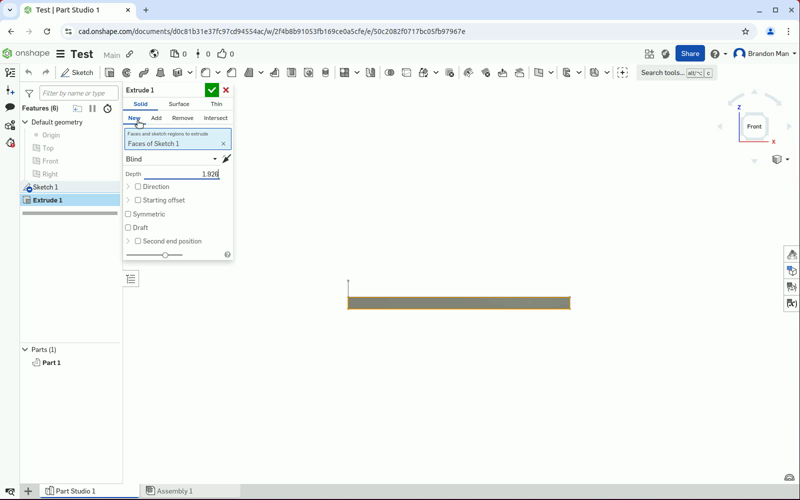
key(tab, 3)
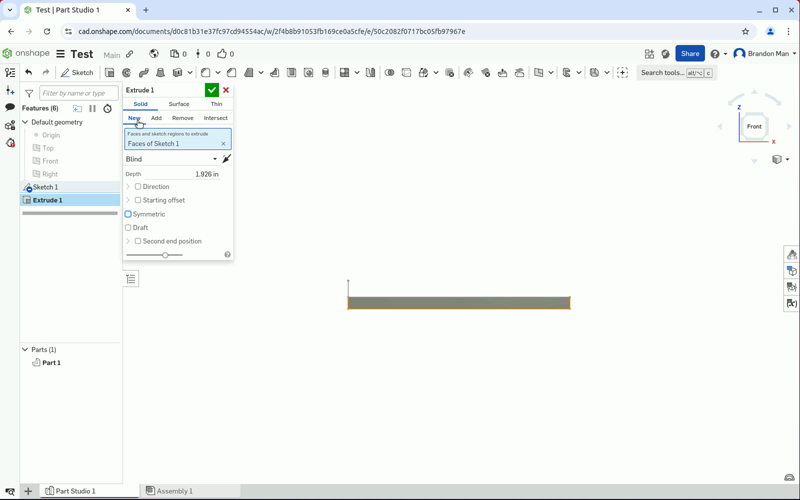
key(space)
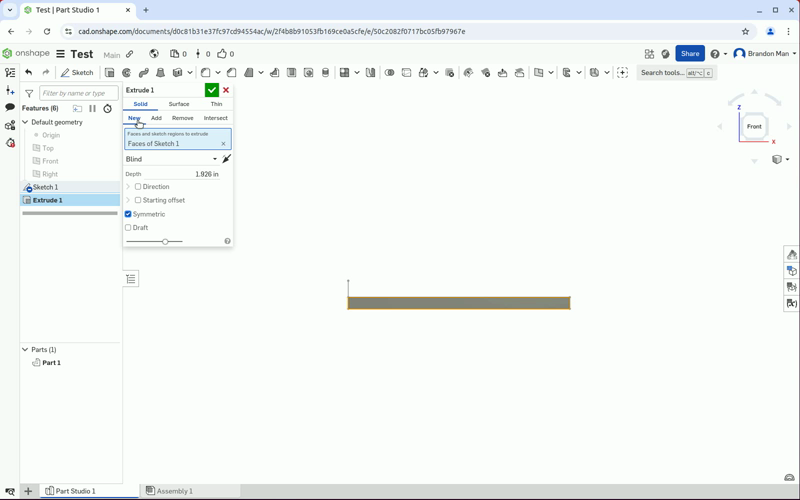
key(enter)
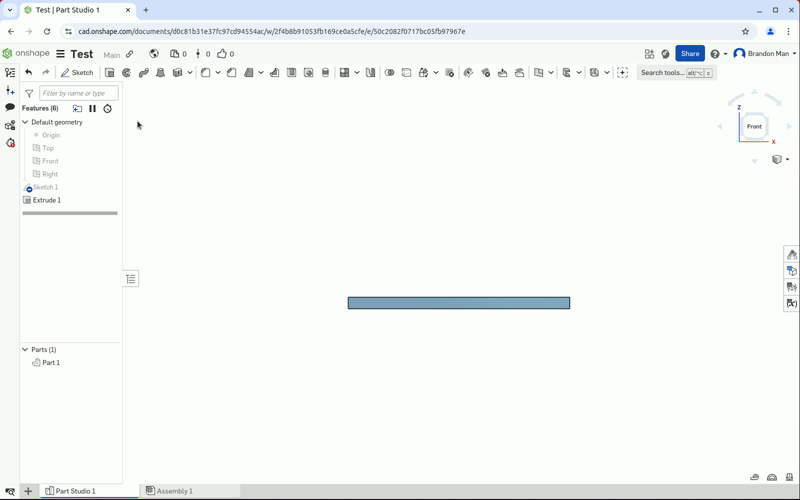
key(shift+h)
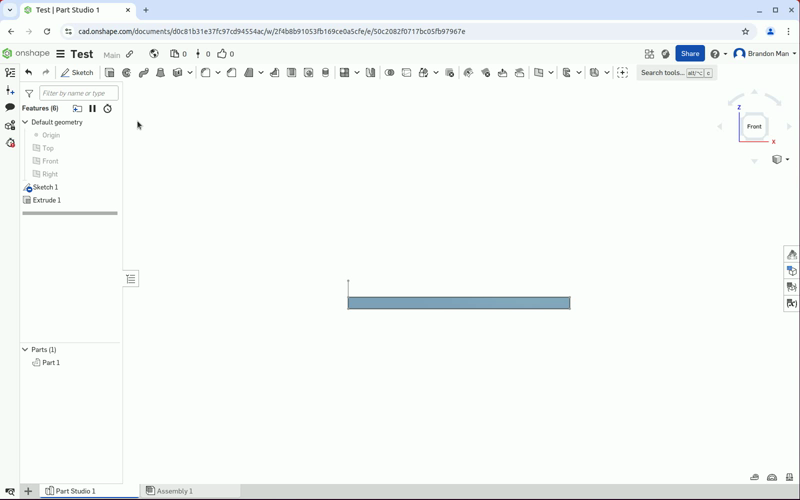
key(shift+h)
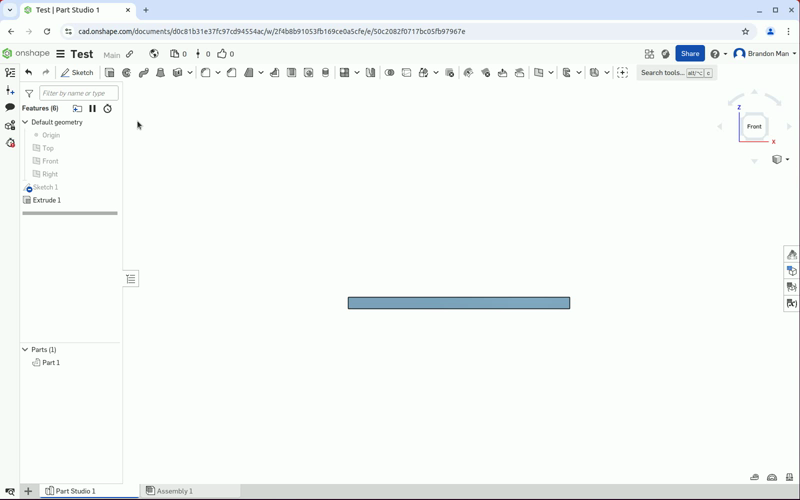
mouse_move(73, 189)
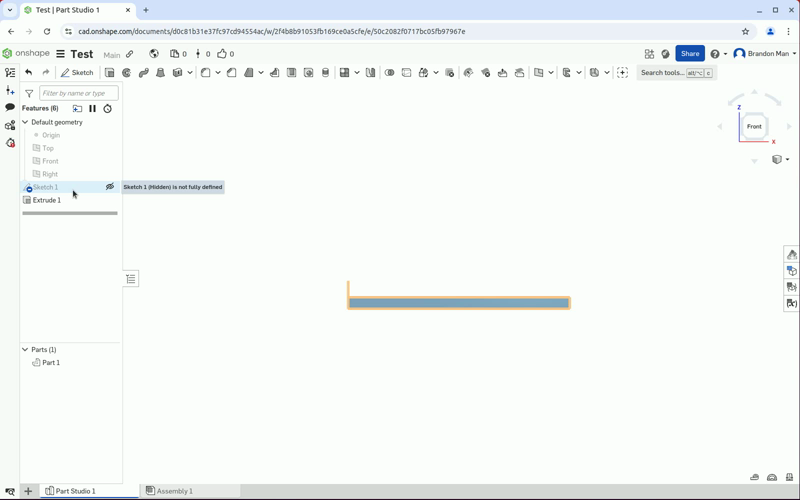
click(73, 189)
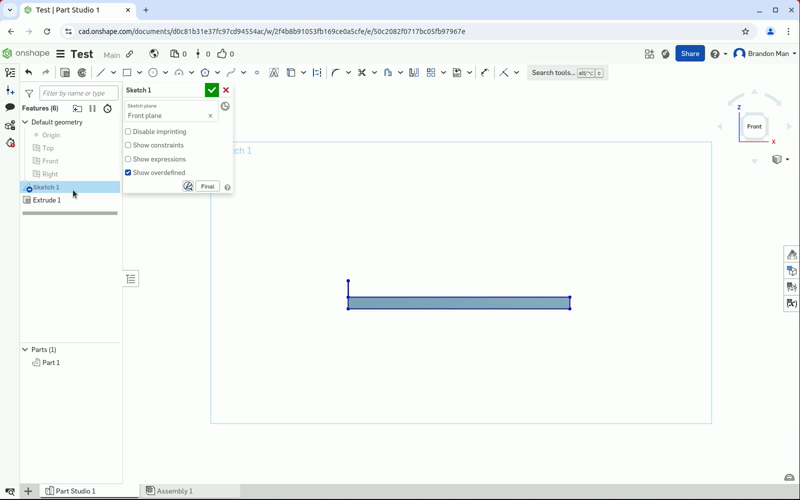
mouse_move(229, 92)
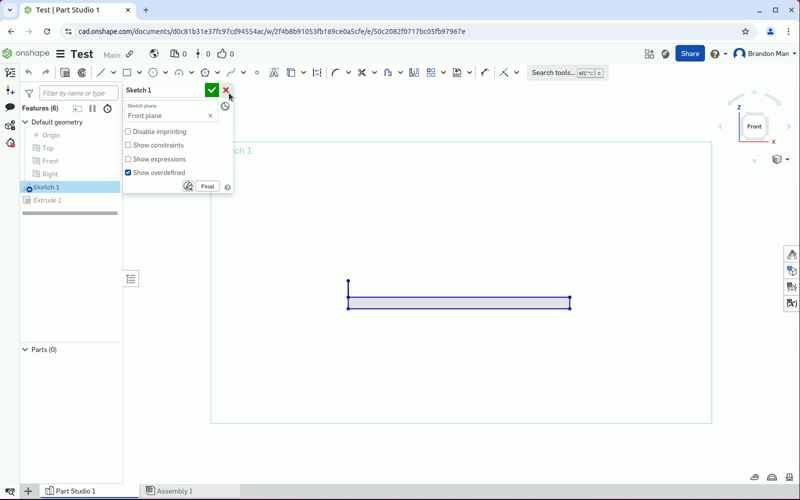
click(229, 92)
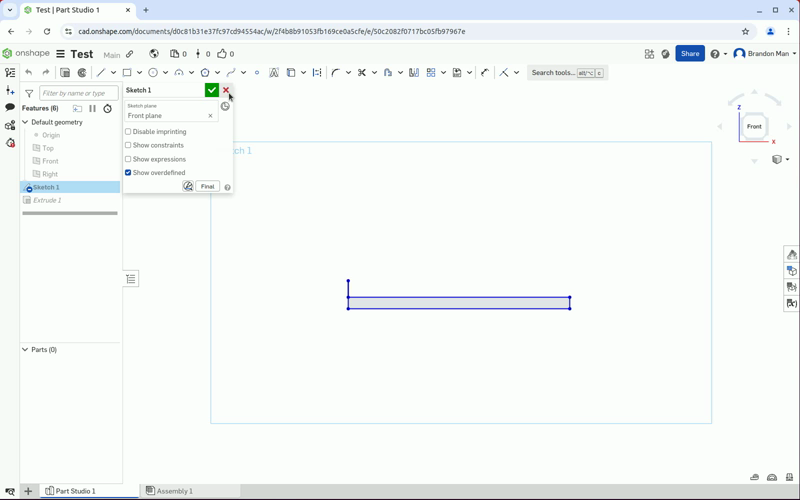
key(shift+s)
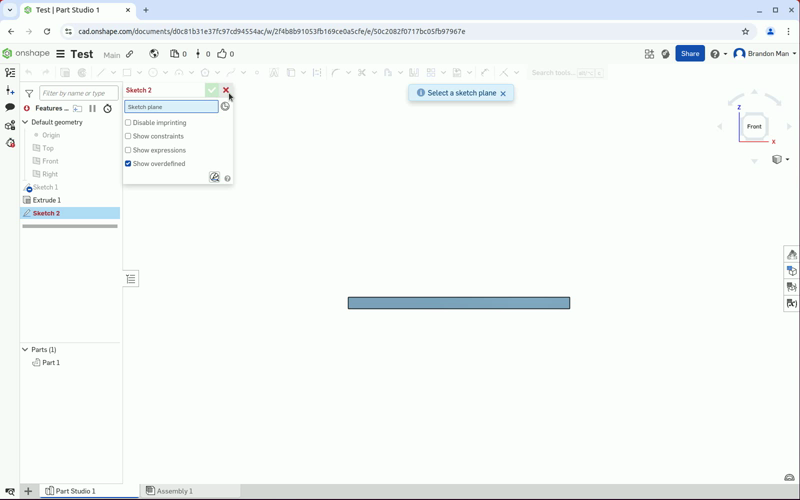
mouse_move(73, 163)
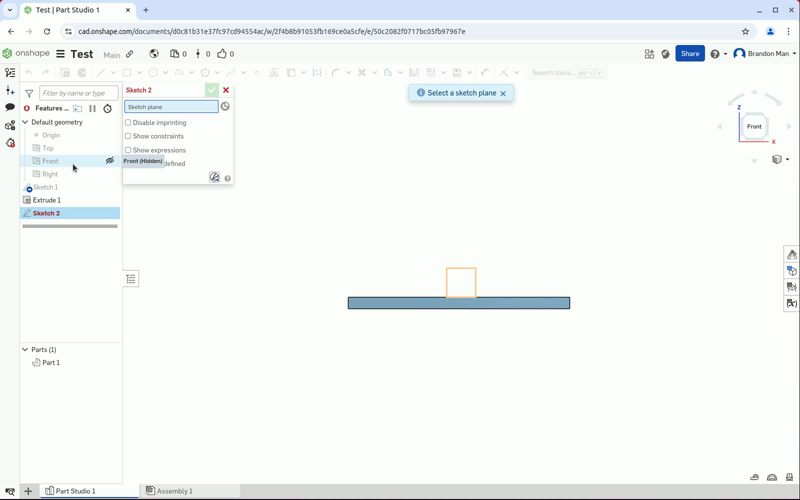
click(73, 163)
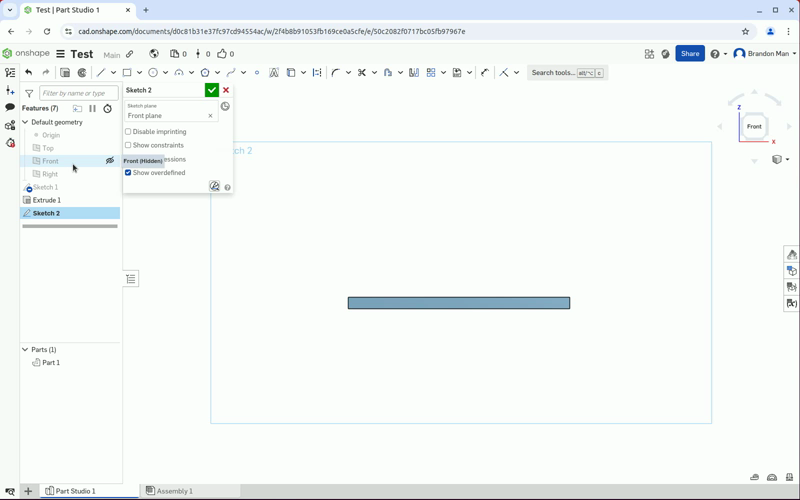
mouse_move(73, 352)
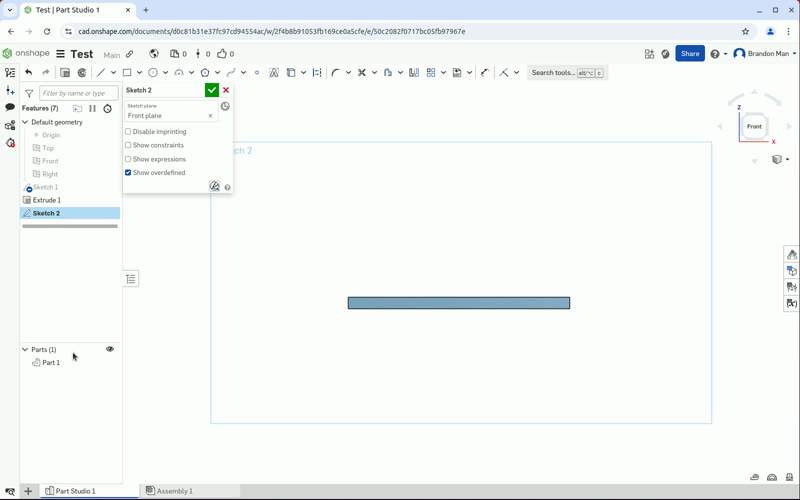
key(y)
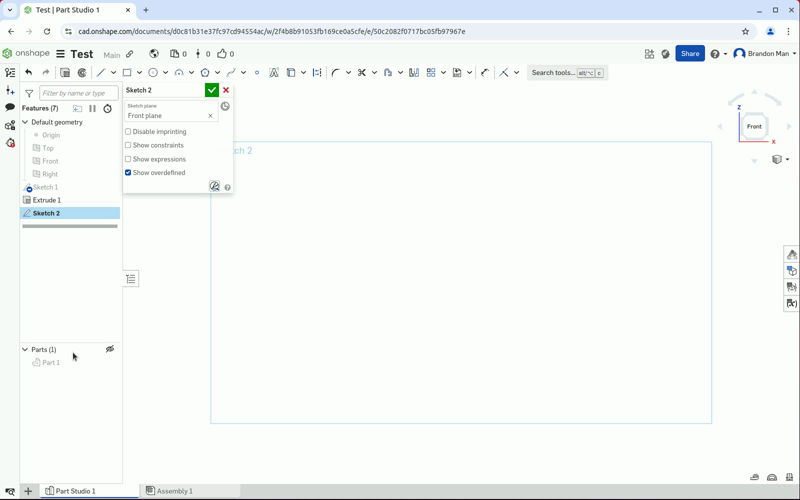
key(l)
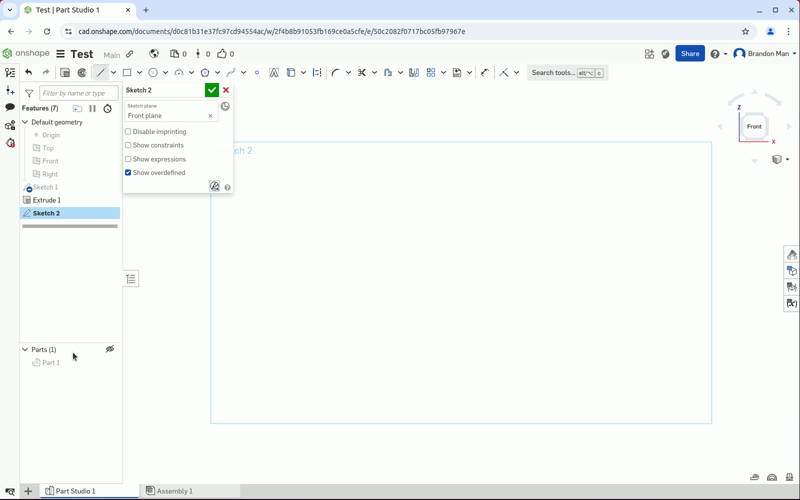
key_down(shift)
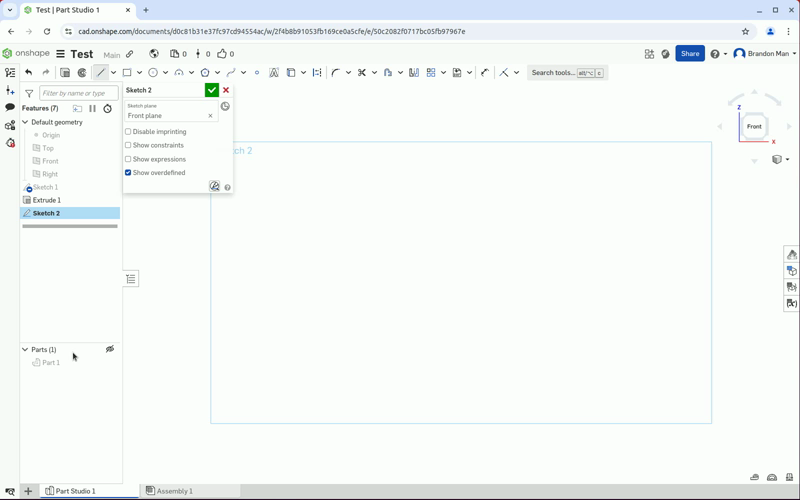
mouse_move(349, 280)
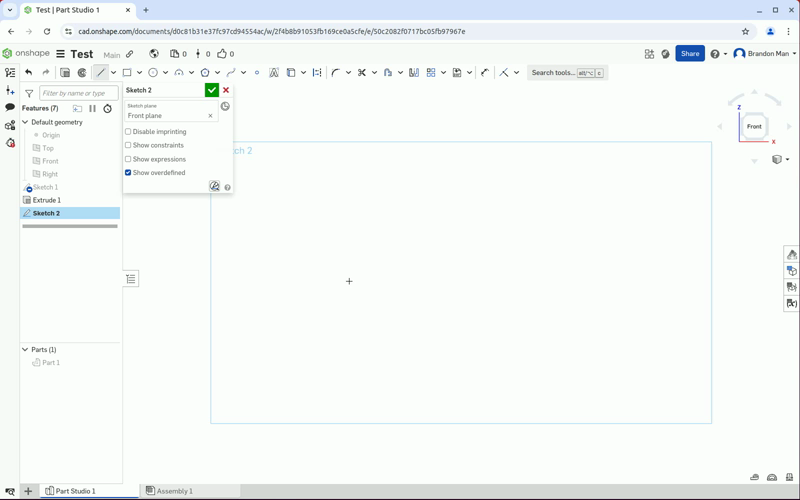
click(349, 280)
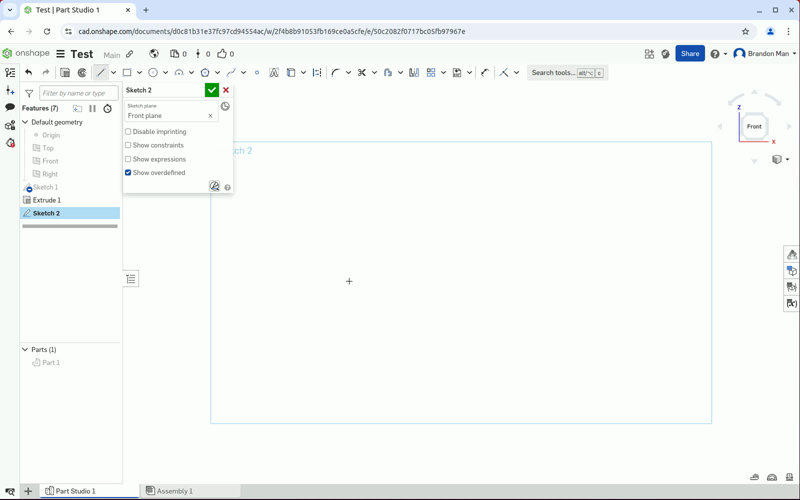
key_up(shift)
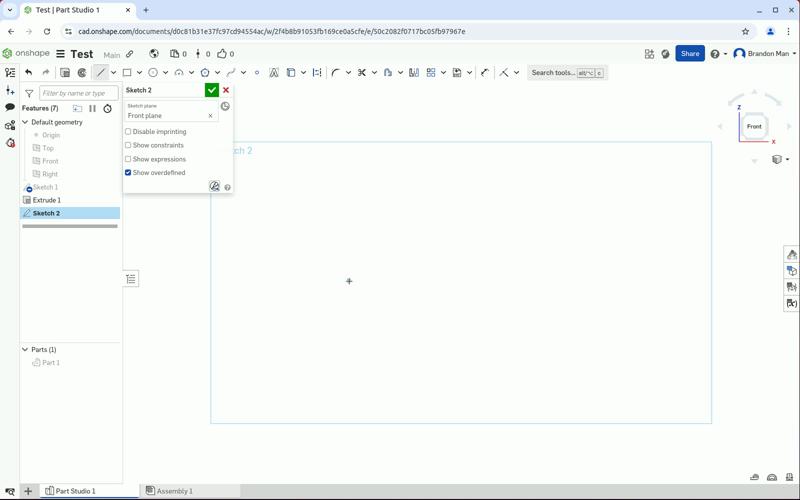
key_down(shift)
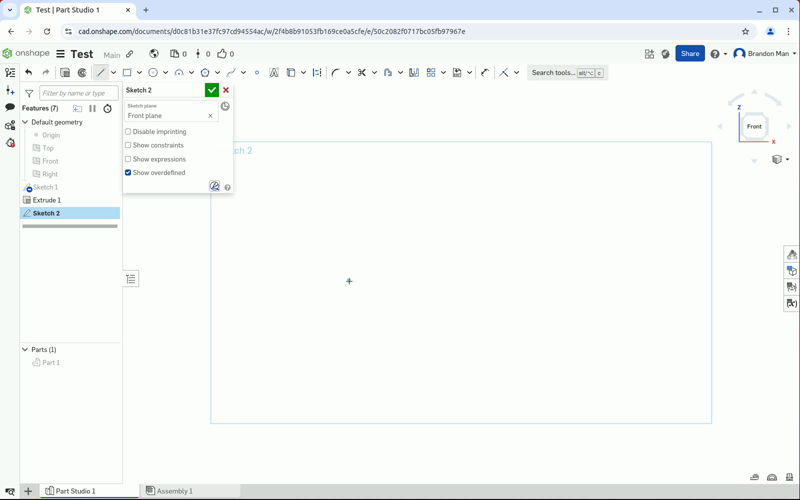
mouse_move(570, 280)
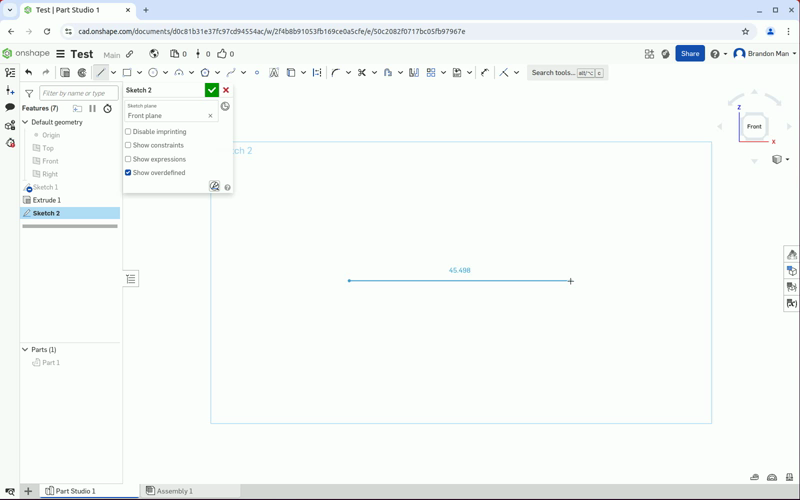
click(570, 280)
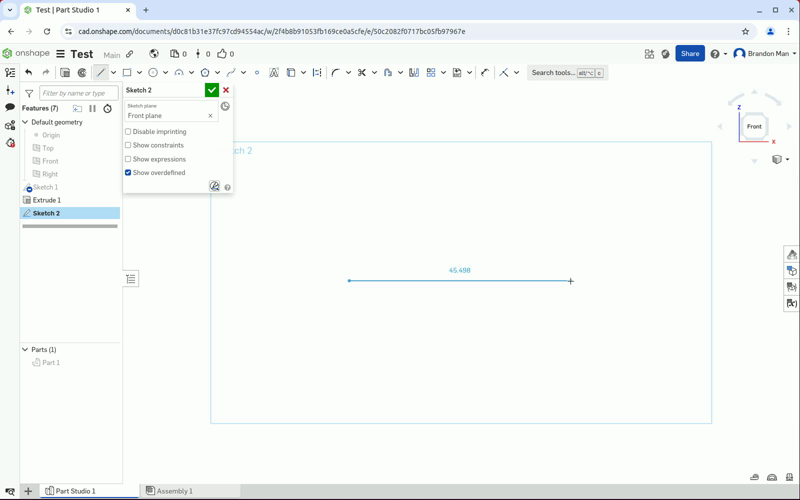
key_up(shift)
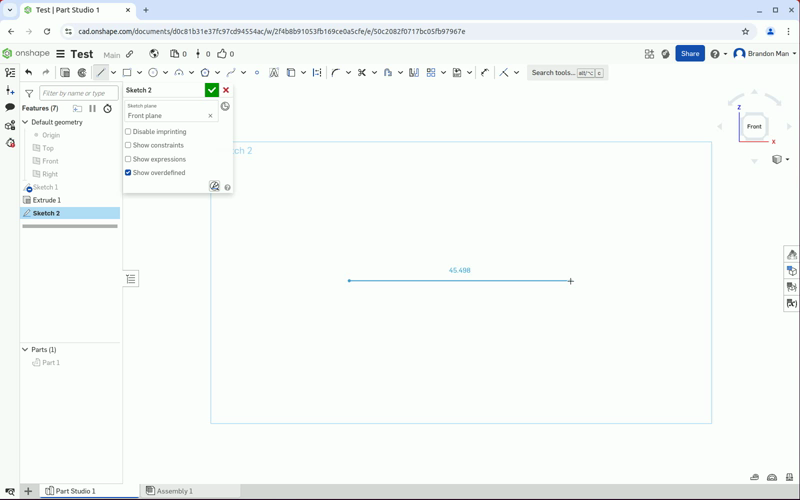
key_down(shift)
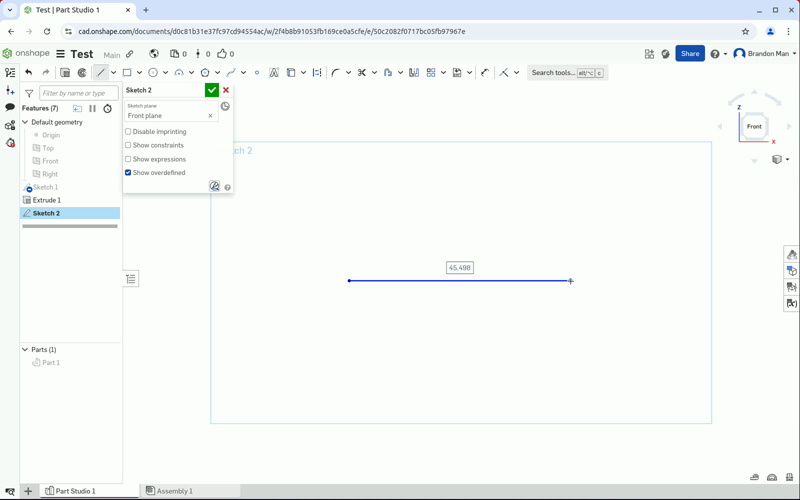
mouse_move(589, 280)
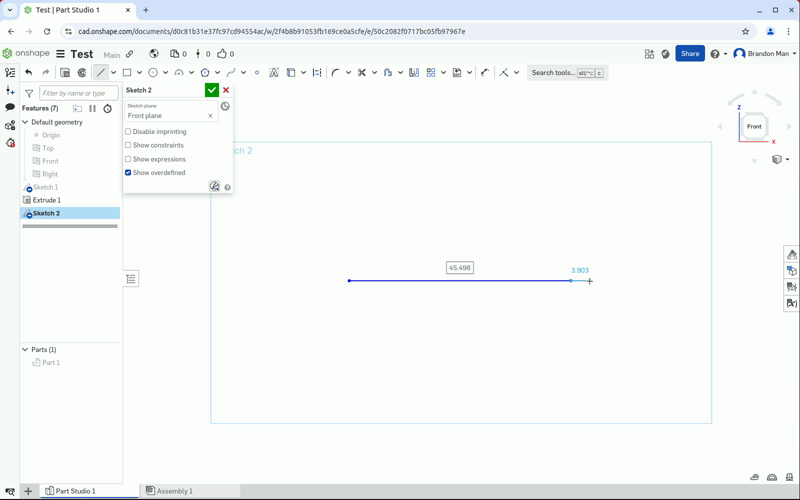
mouse_move(570, 296)
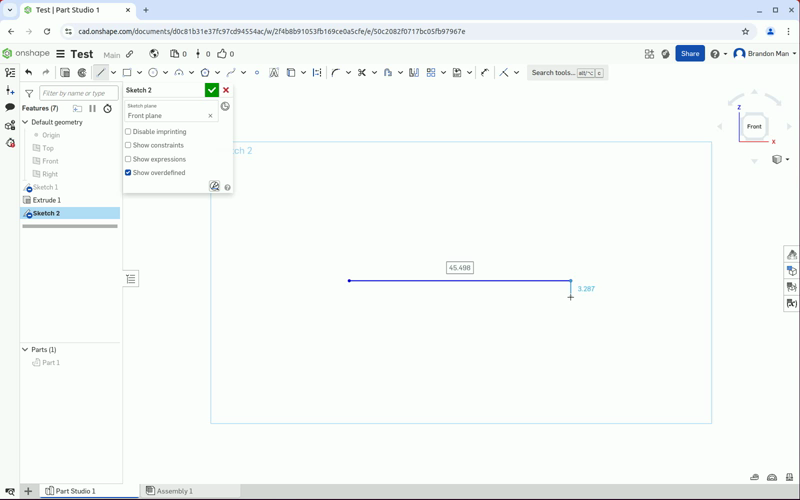
click(570, 296)
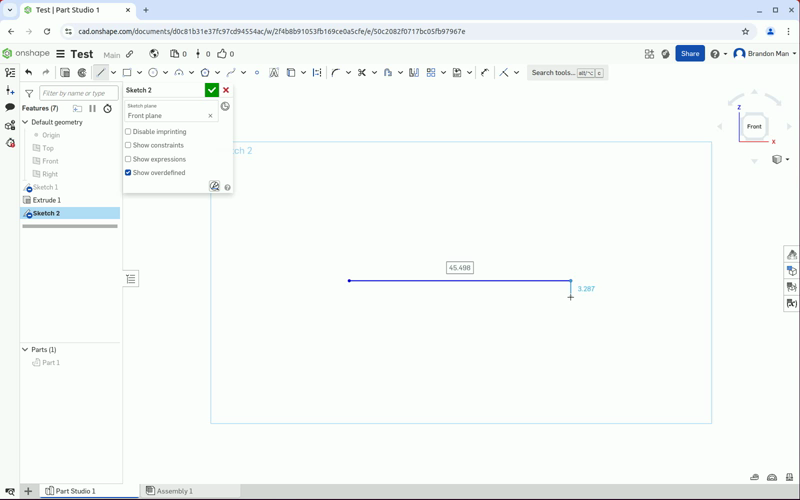
key_up(shift)
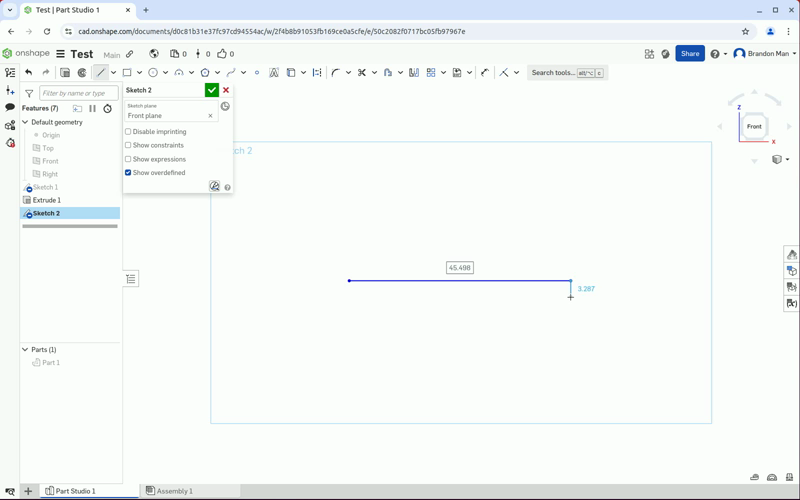
key_down(shift)
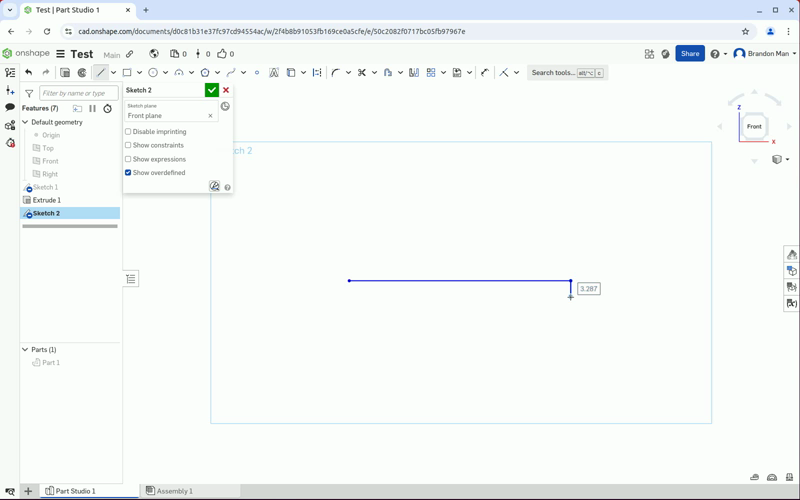
mouse_move(589, 296)
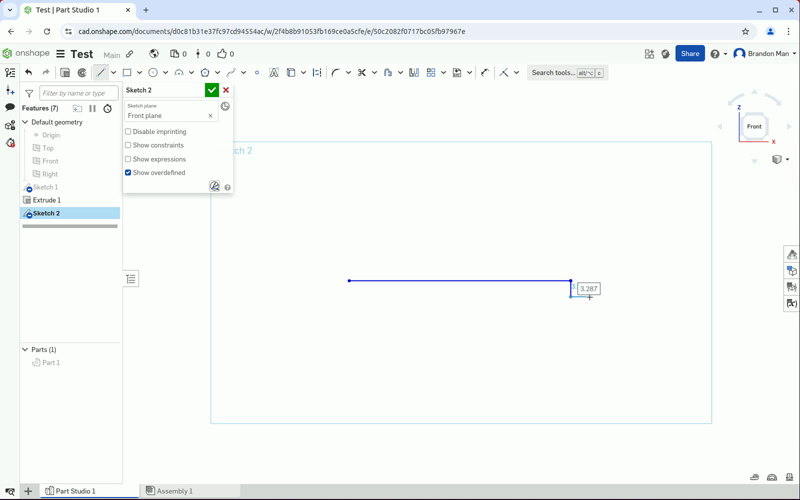
mouse_move(570, 268)
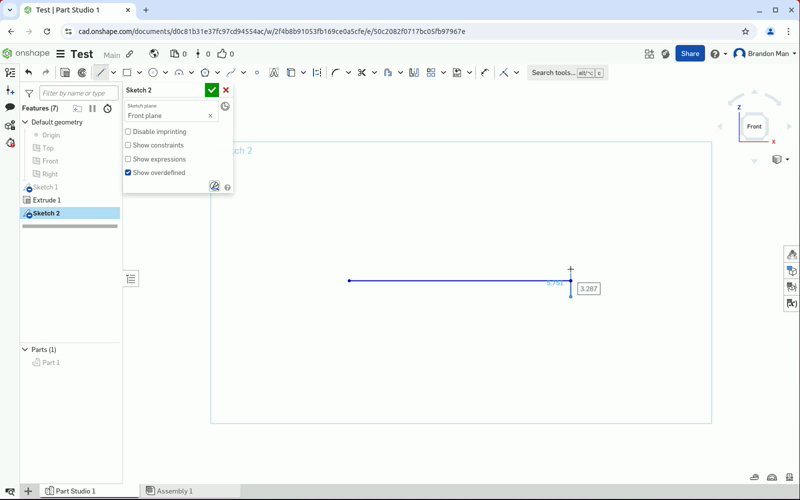
click(570, 268)
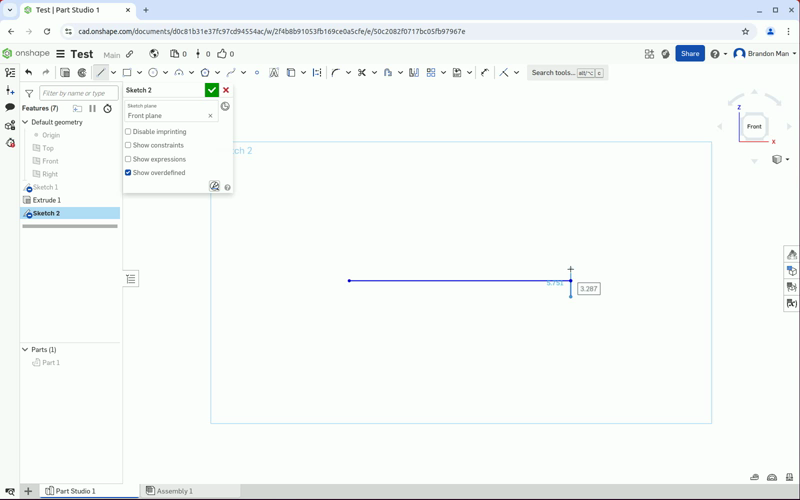
key_up(shift)
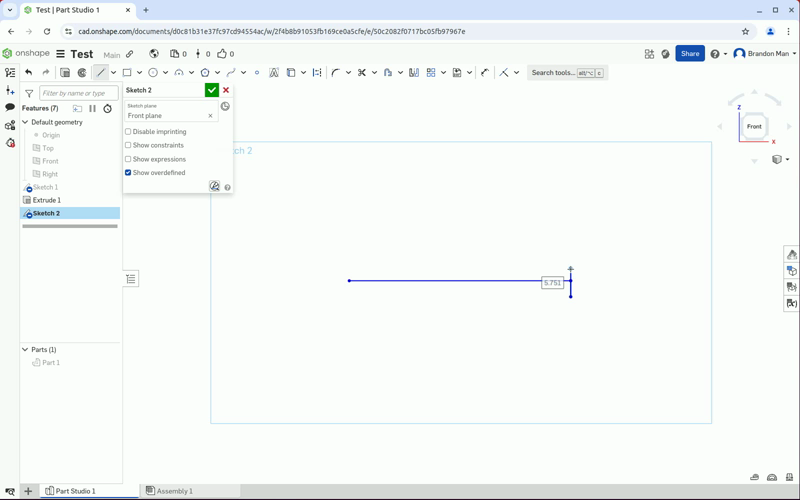
key_down(shift)
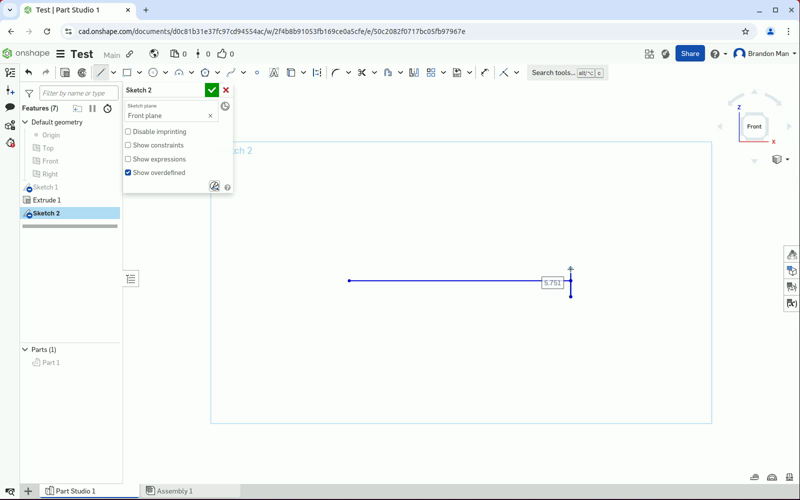
mouse_move(349, 268)
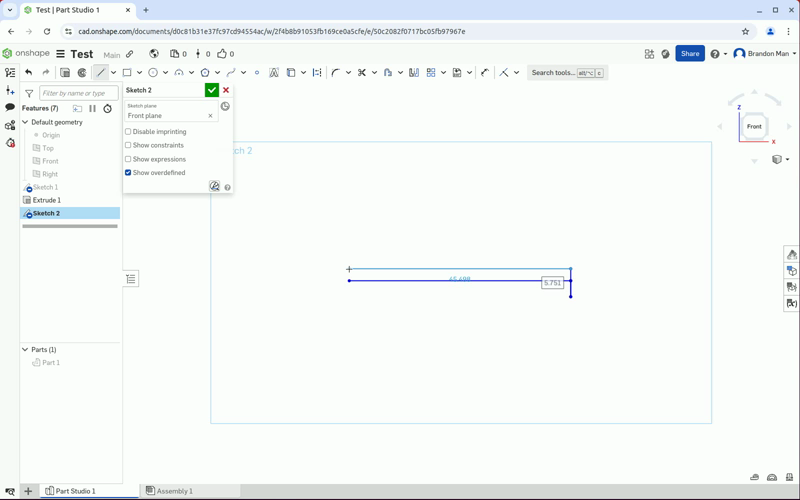
click(349, 268)
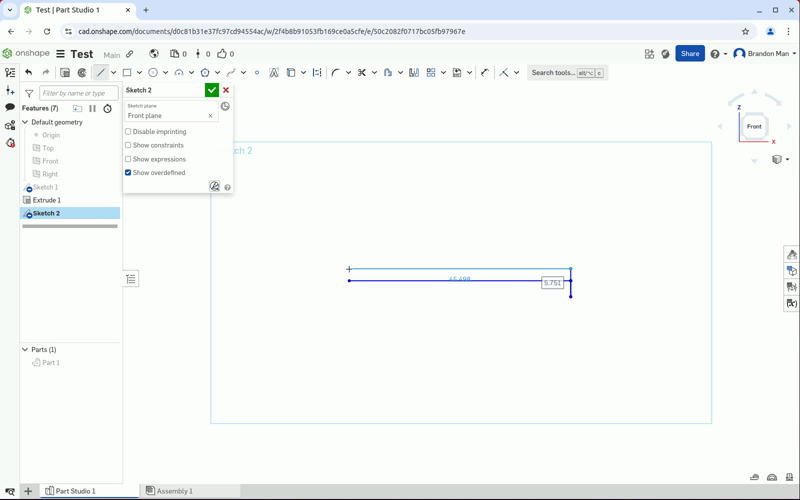
key_up(shift)
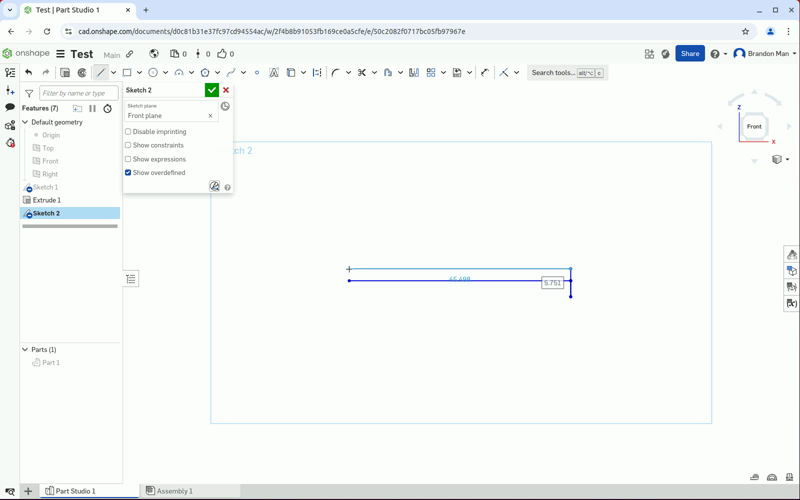
mouse_move(379, 268)
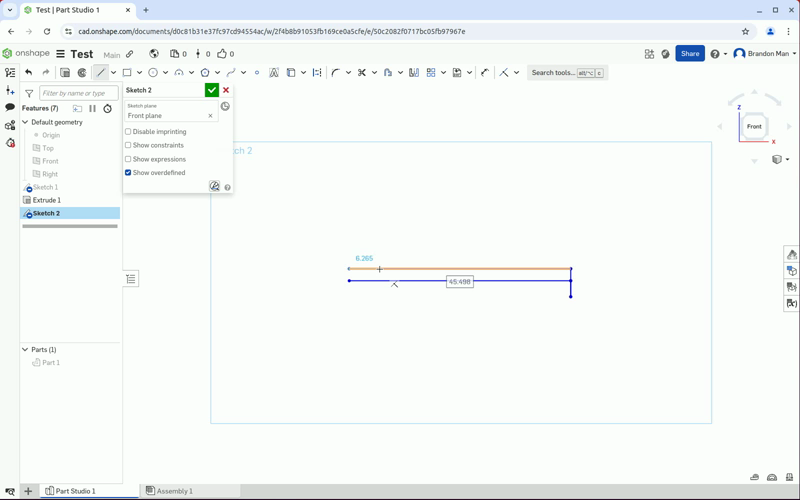
key_down(shift)
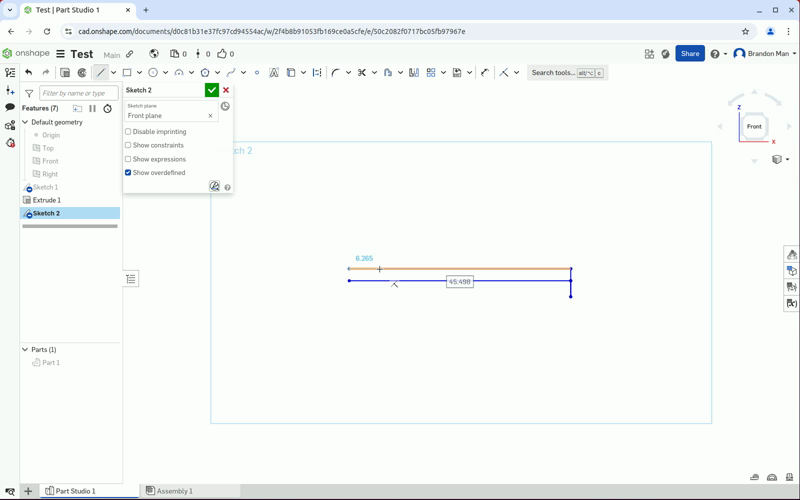
mouse_move(349, 280)
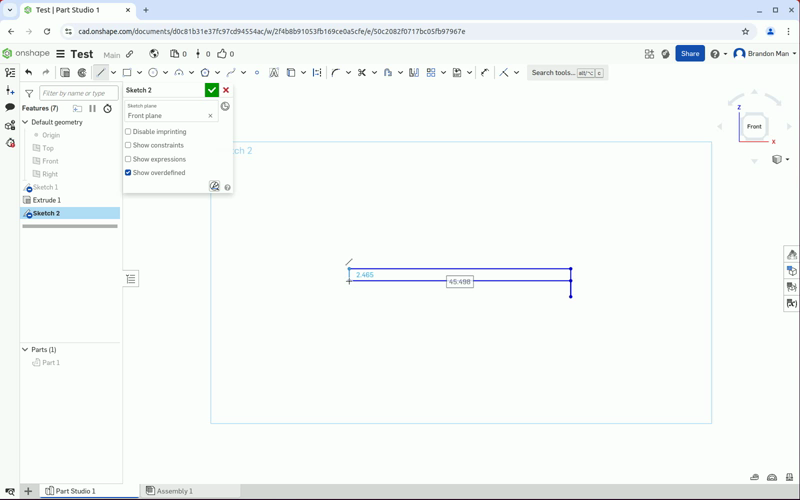
key_up(shift)
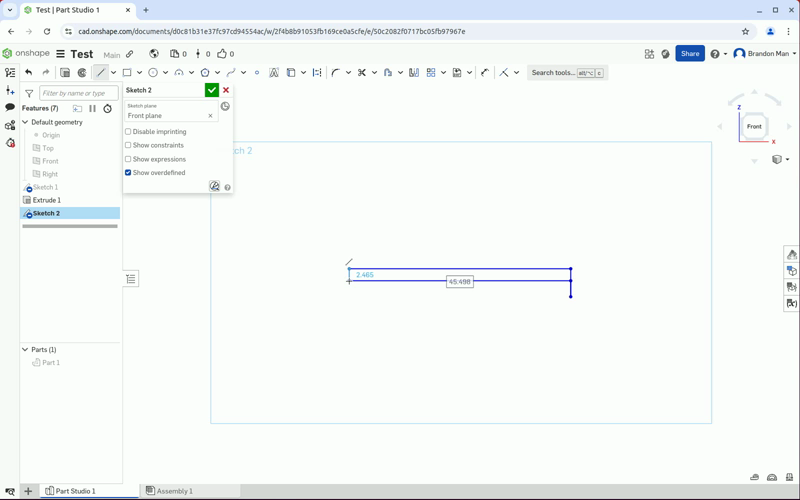
click(349, 280)
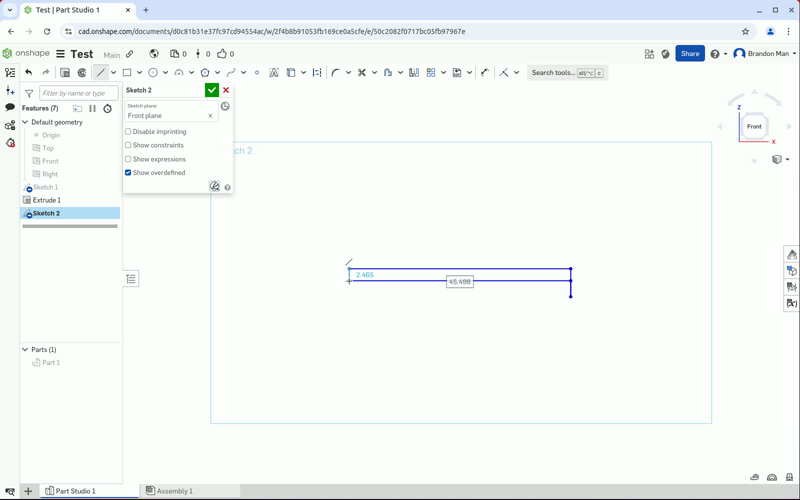
key(esc)
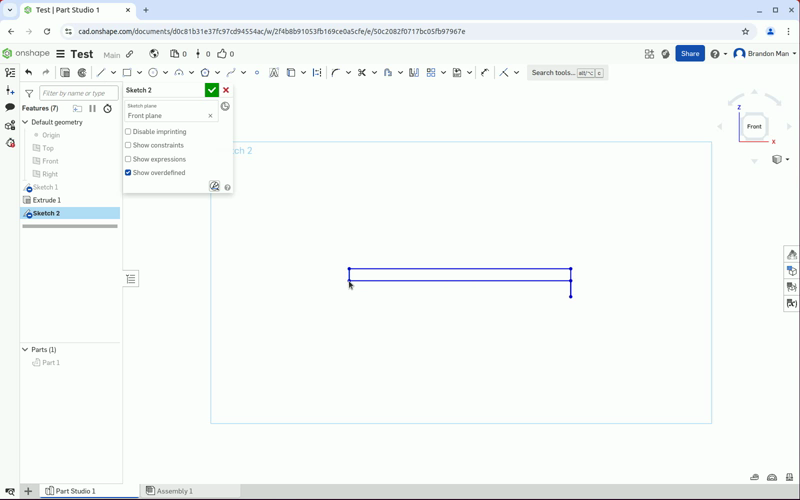
mouse_move(515, 274)
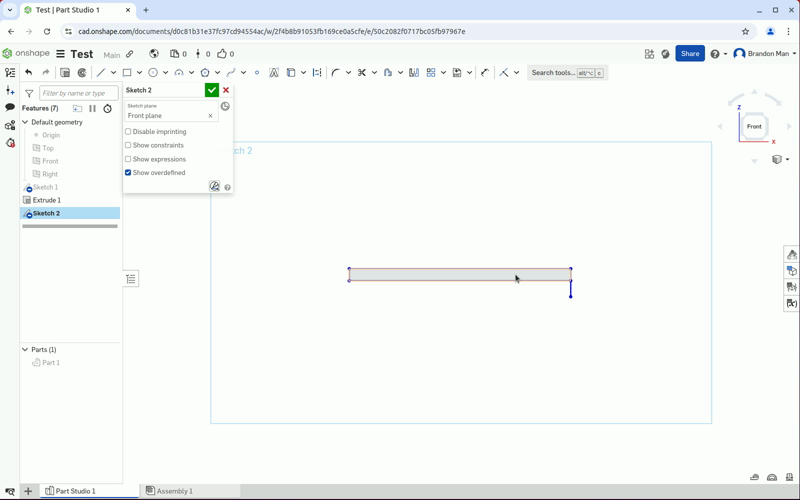
scroll(6)
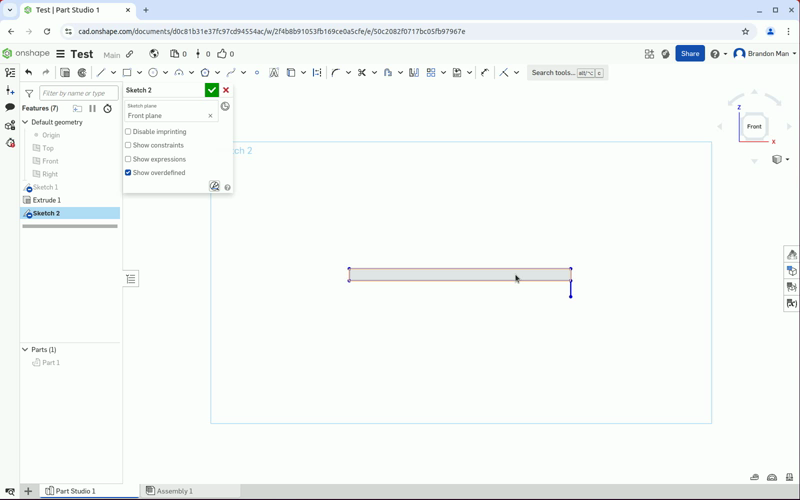
scroll(6)
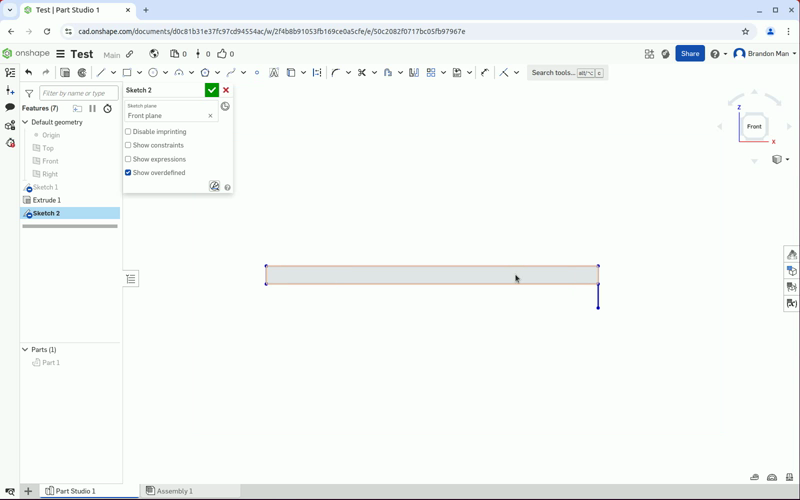
scroll(6)
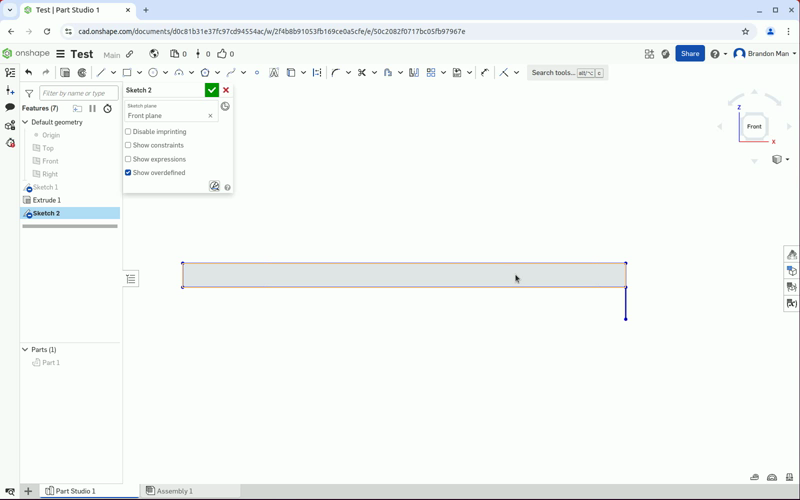
scroll(6)
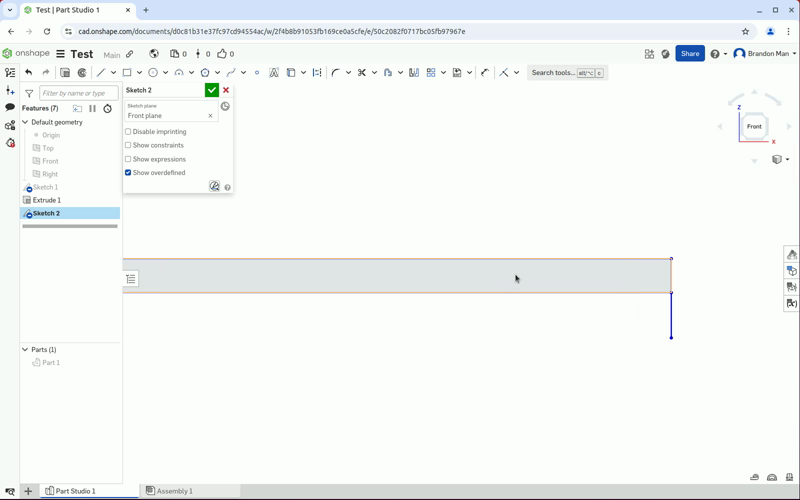
scroll(6)
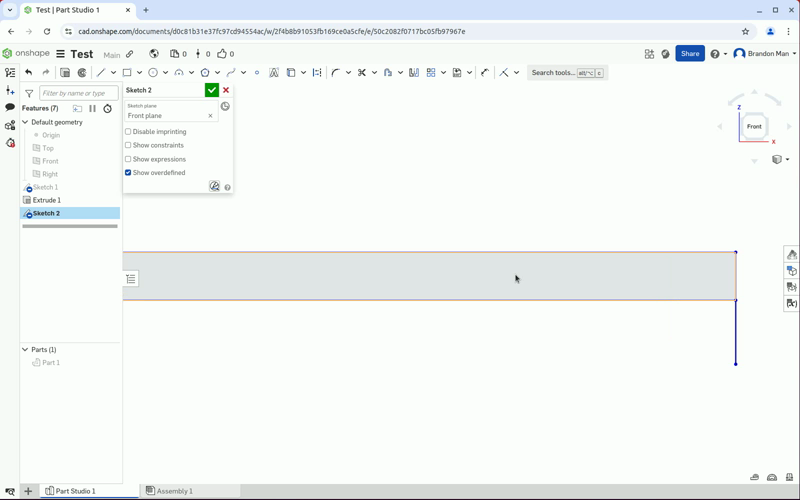
scroll(6)
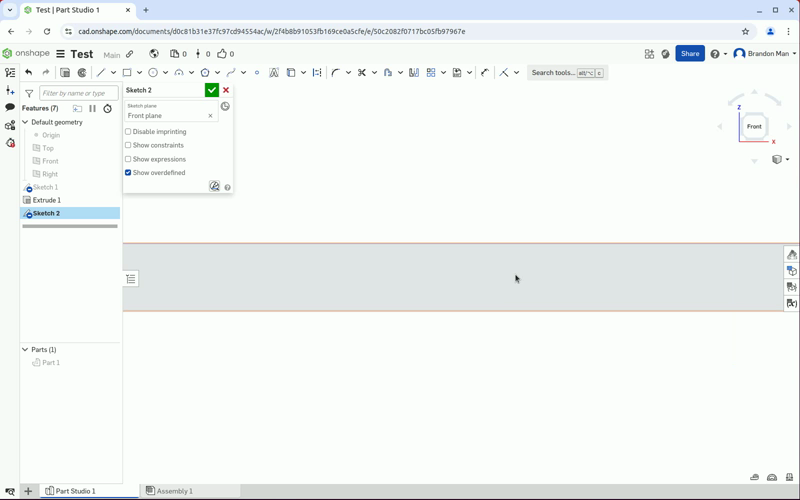
scroll(6)
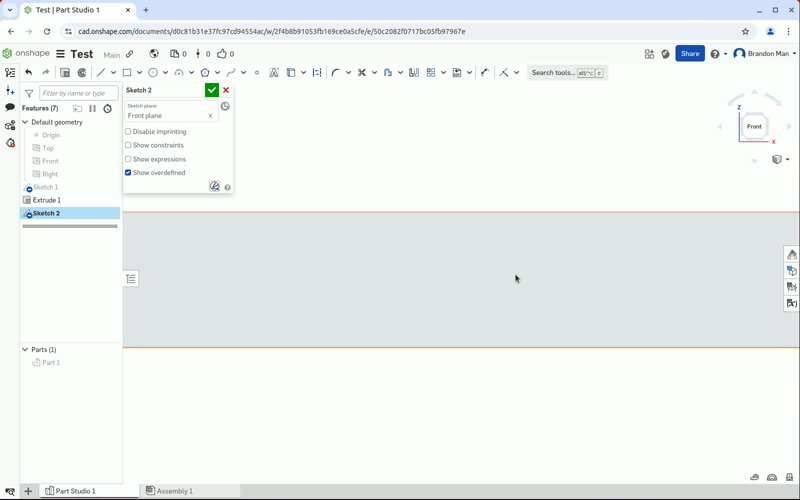
click(515, 274)
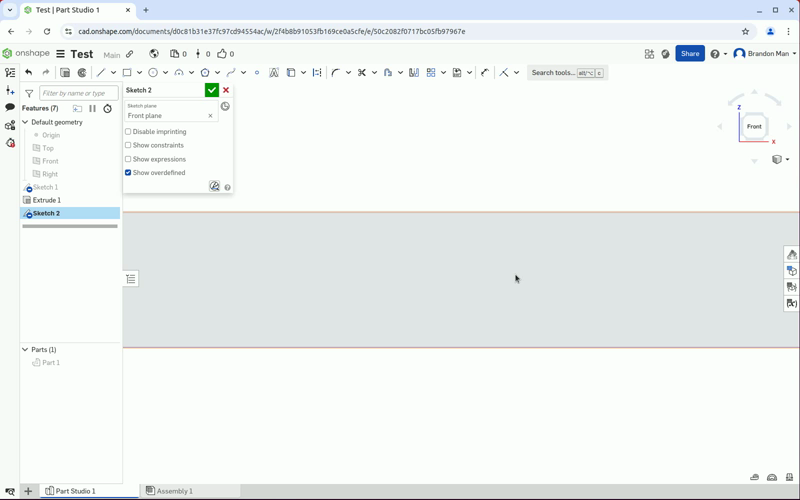
scroll(-6)
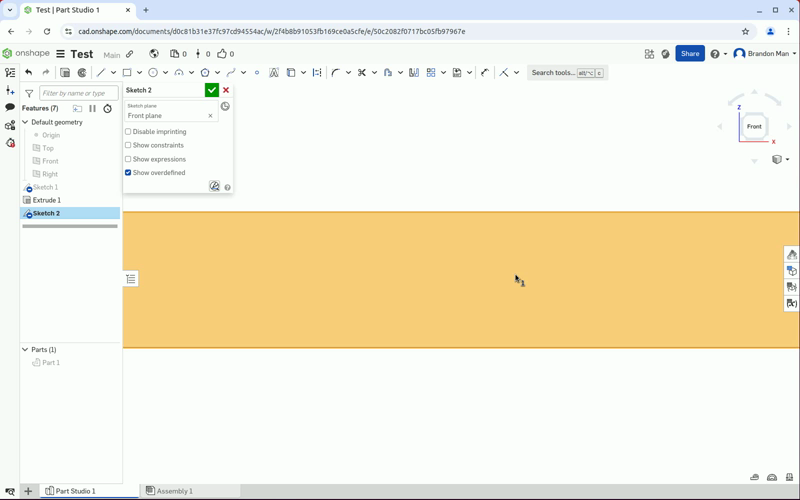
scroll(-6)
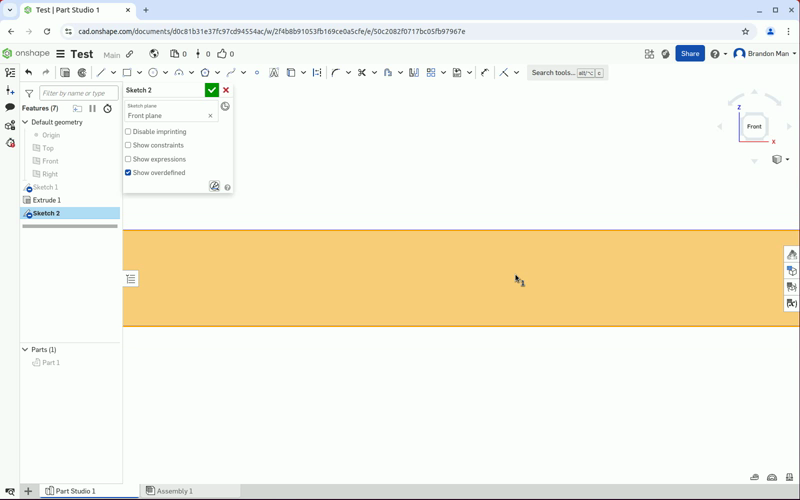
scroll(-6)
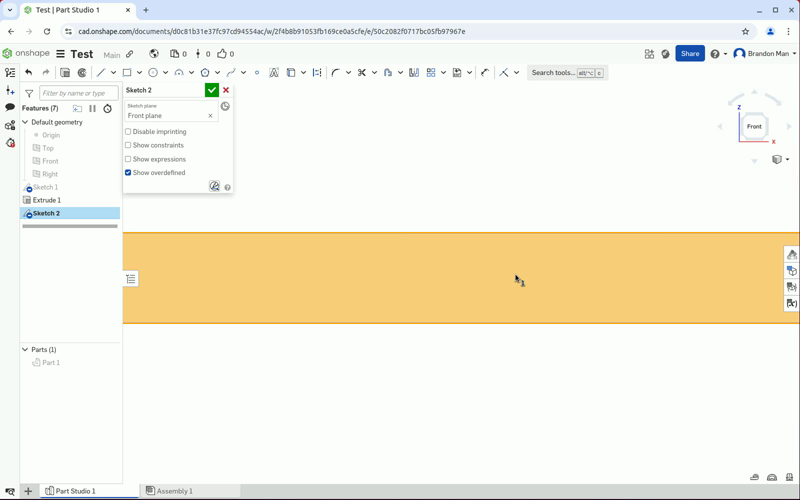
scroll(-6)
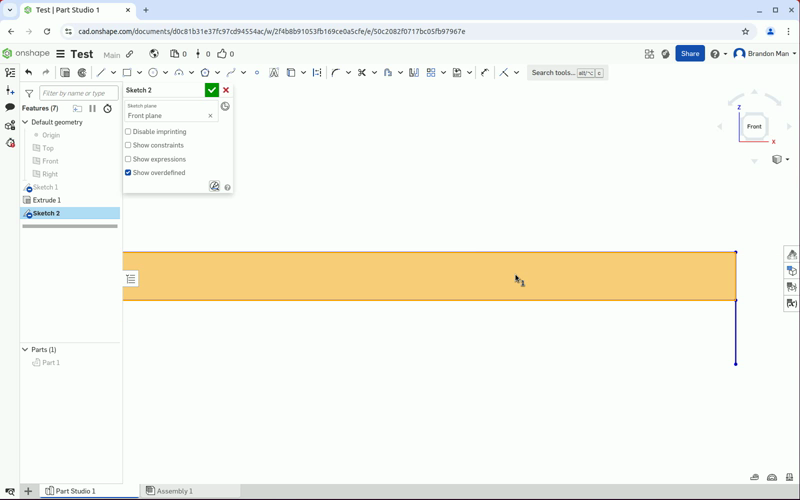
scroll(-6)
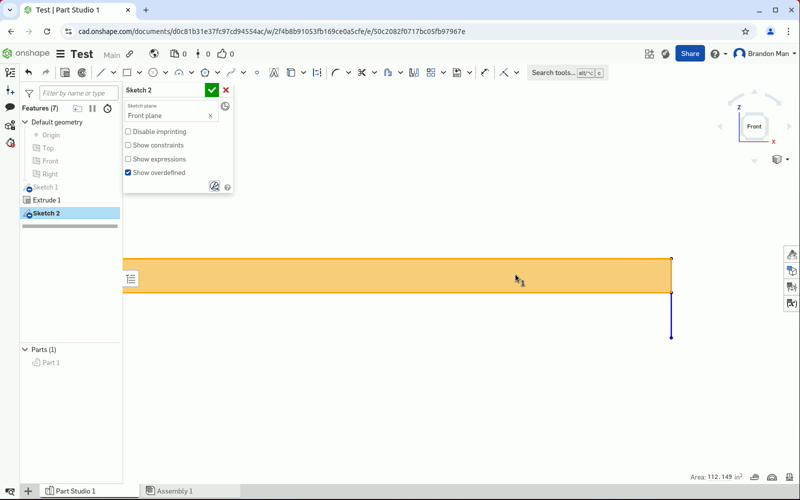
scroll(-6)
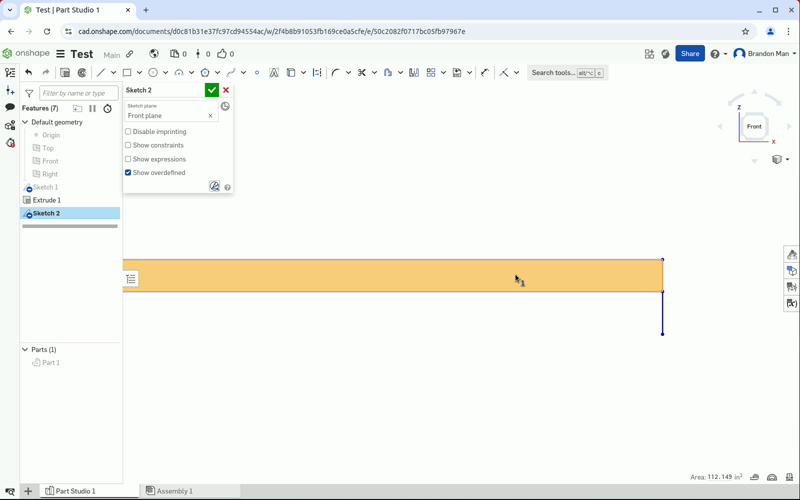
scroll(-6)
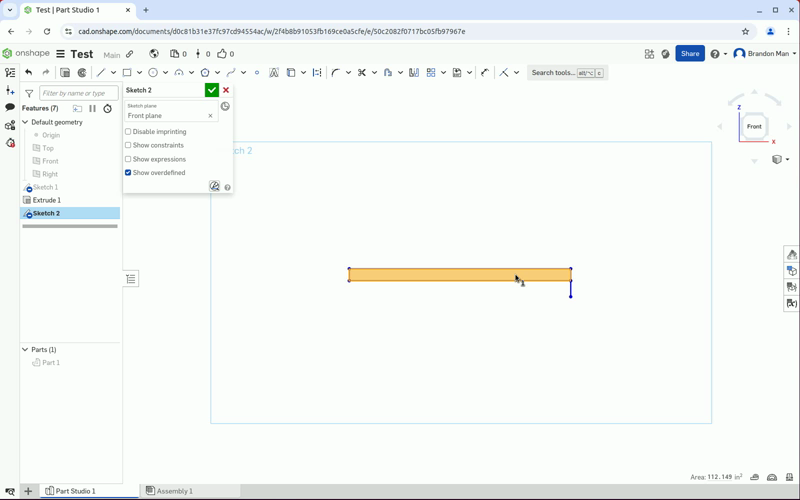
mouse_move(73, 352)
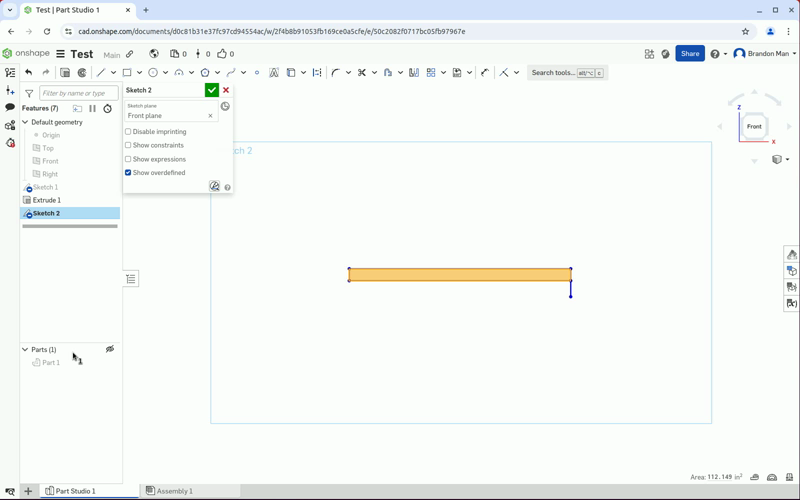
key(shift+y)
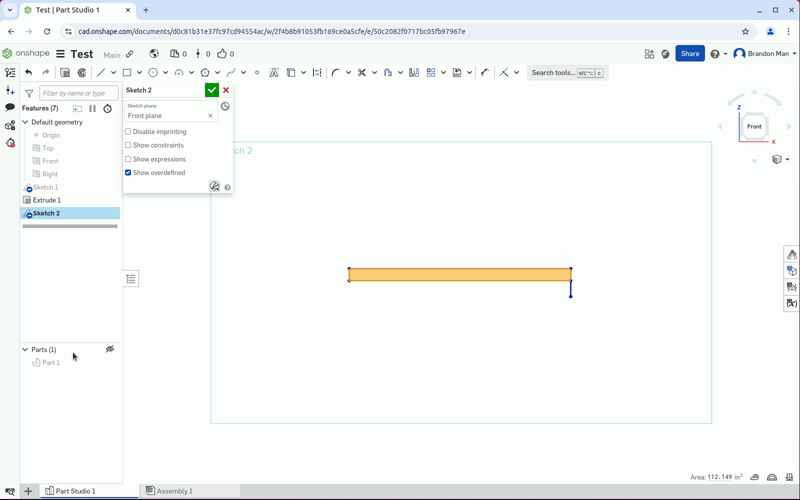
key(shift+e)
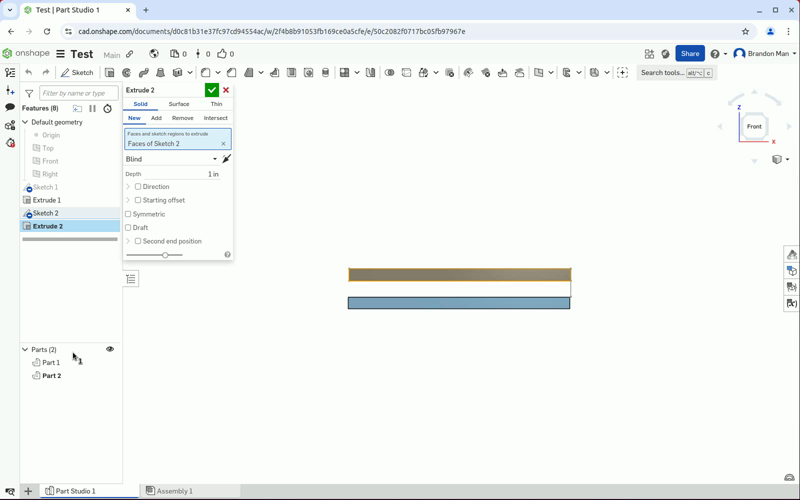
mouse_move(143, 106)
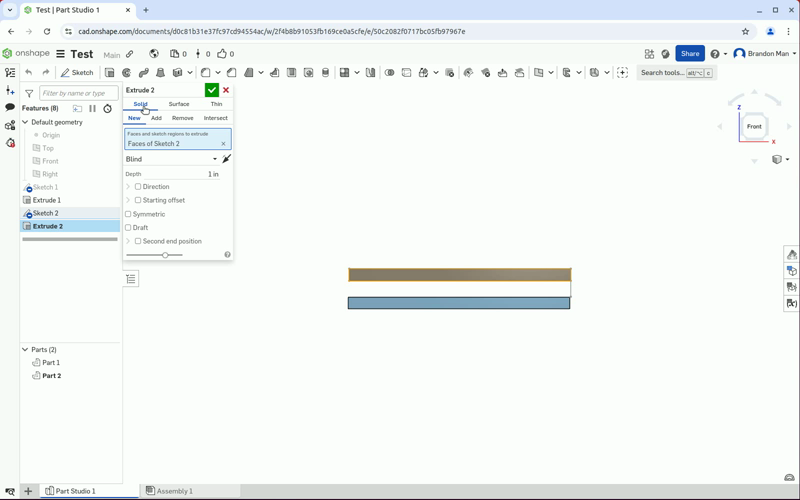
click(143, 106)
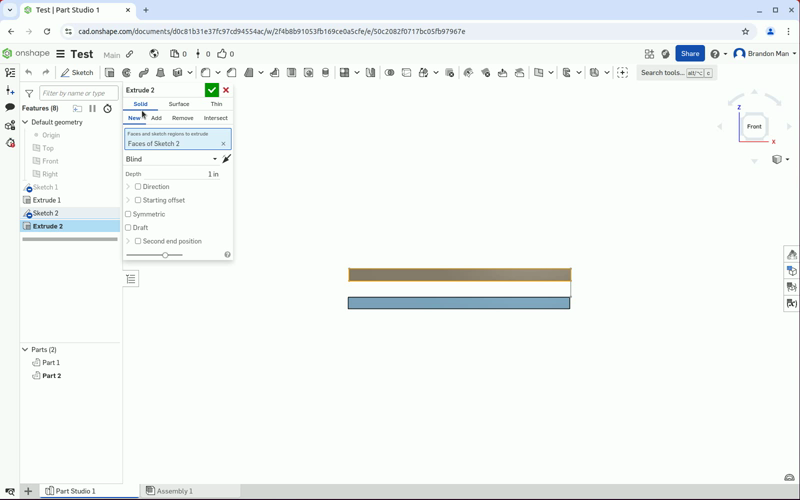
mouse_move(137, 120)
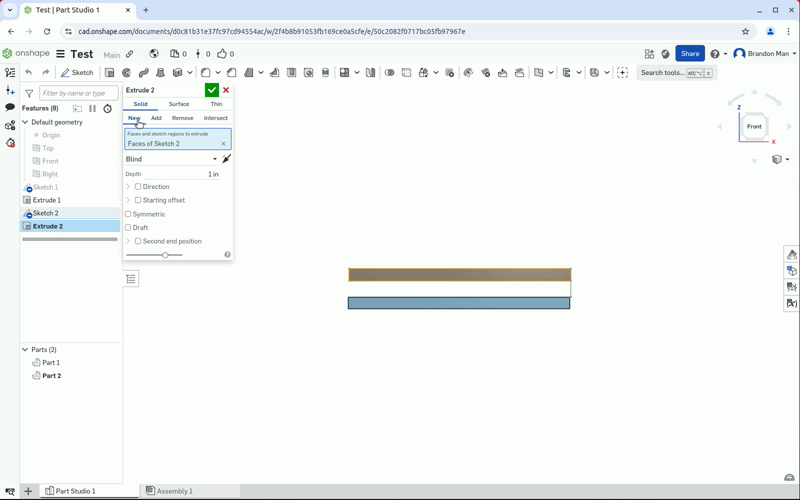
click(137, 120)
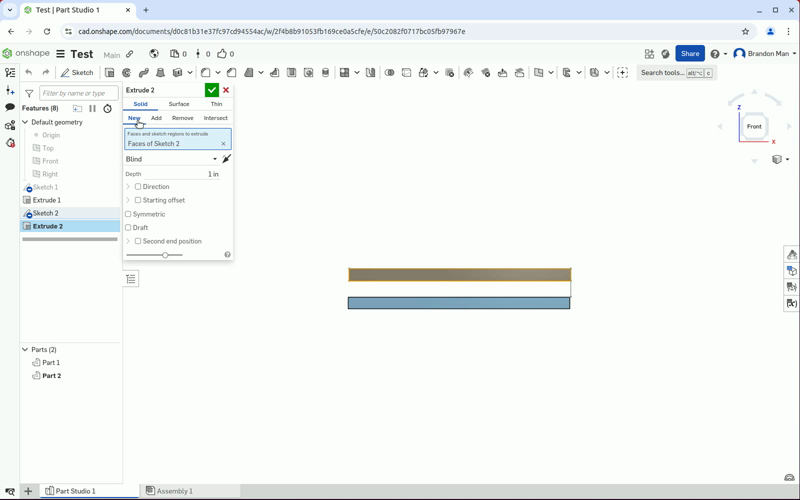
key(tab, 4)
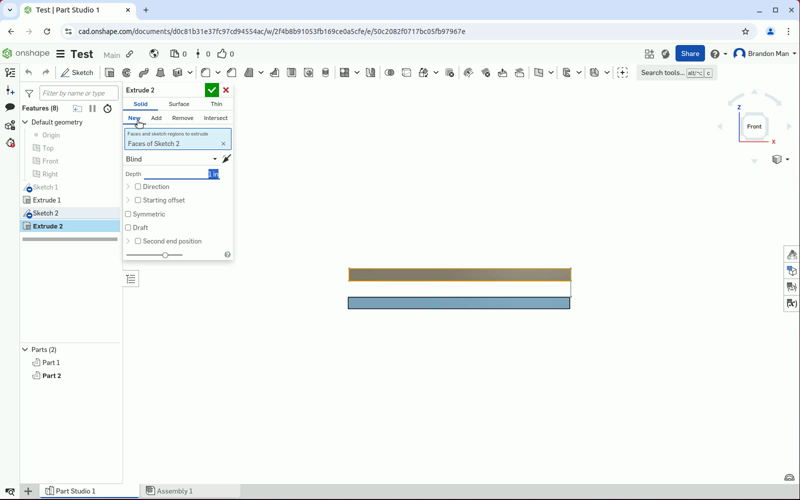
text(1.926)
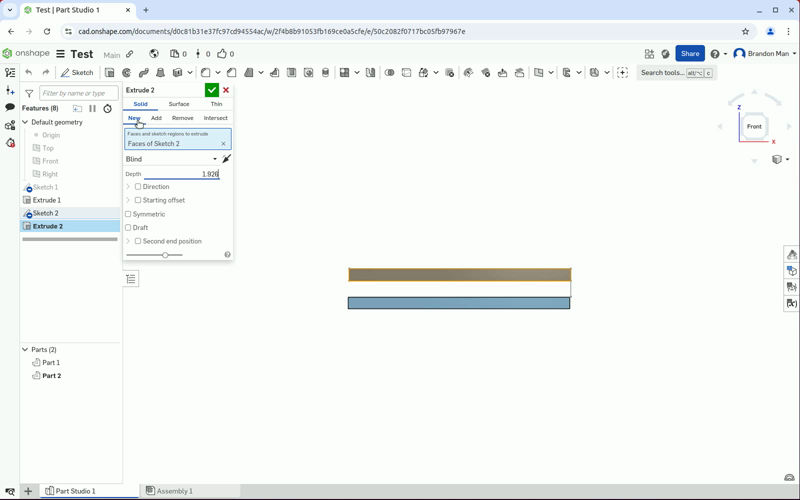
key(tab, 3)
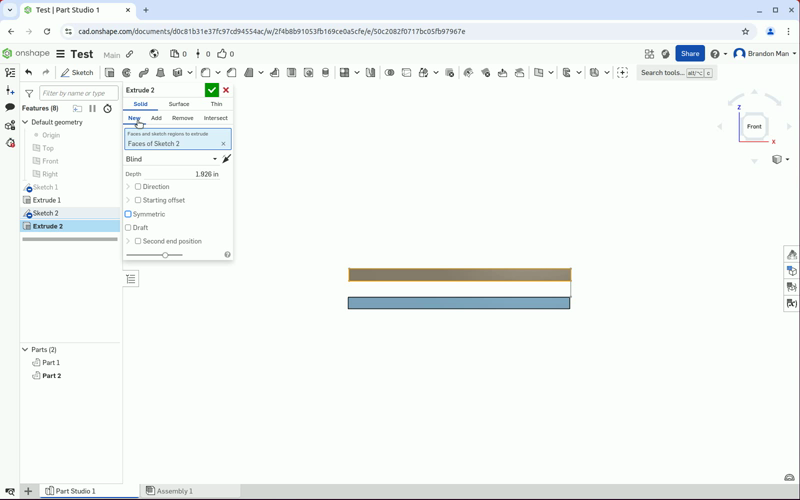
key(space)
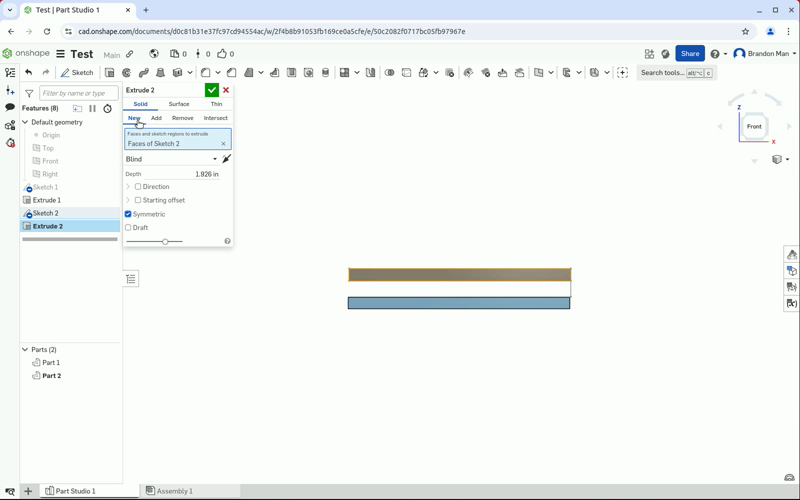
key(enter)
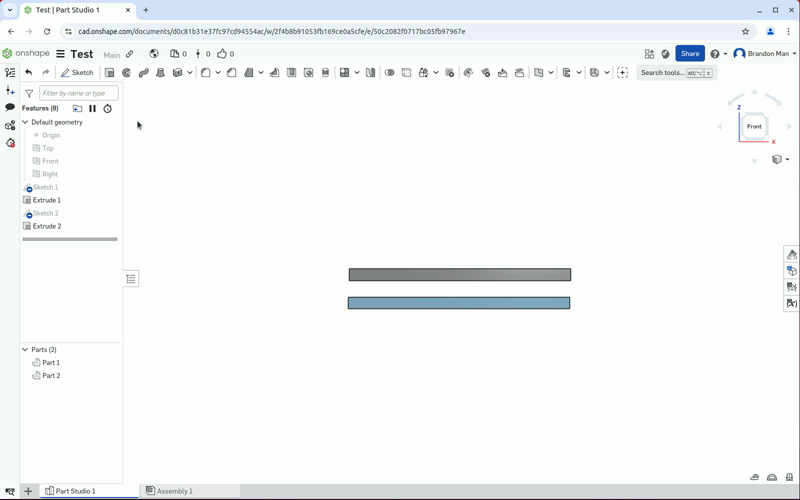
key(shift+h)
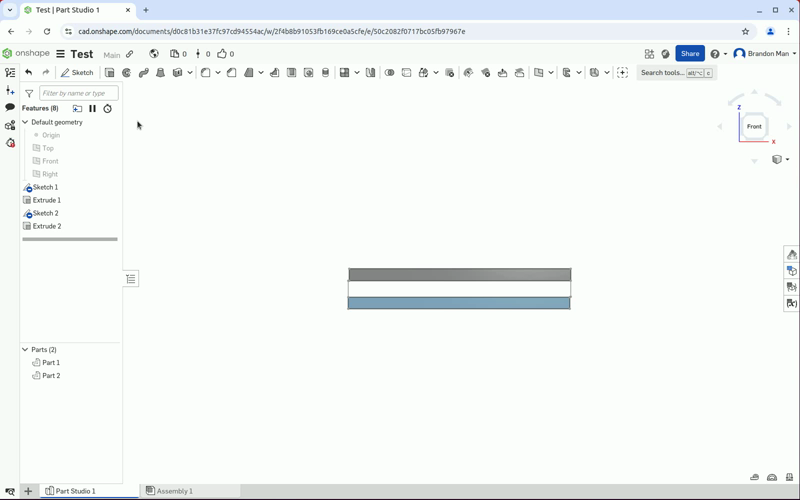
key(shift+h)
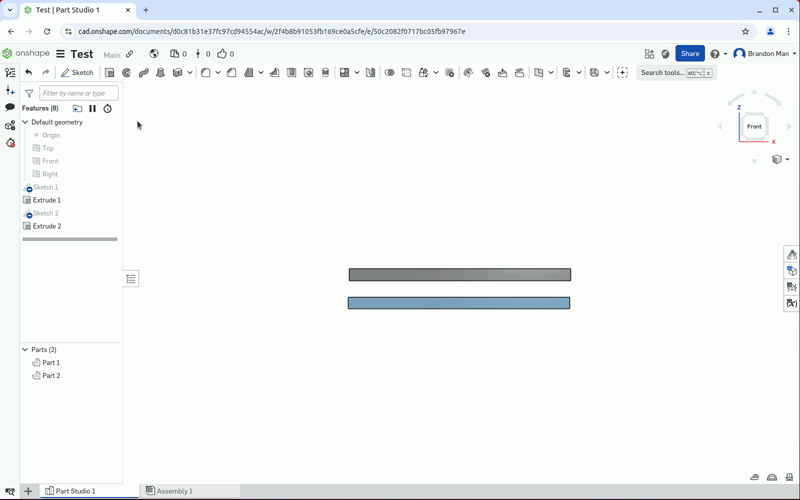
mouse_move(73, 189)
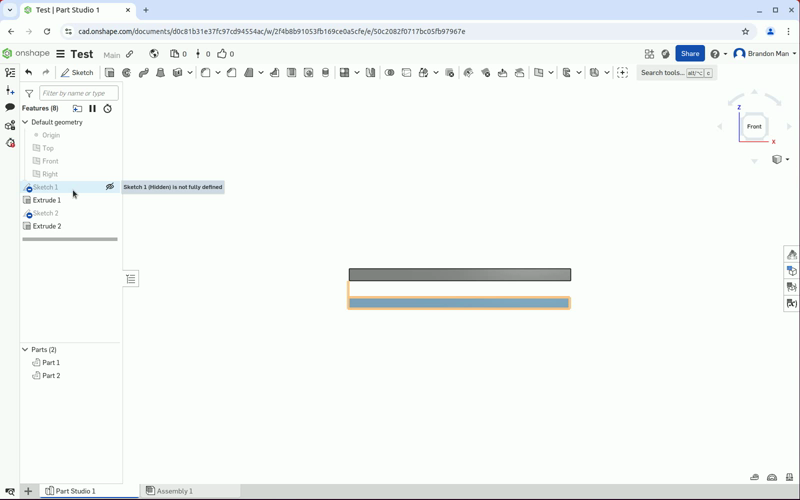
click(73, 189)
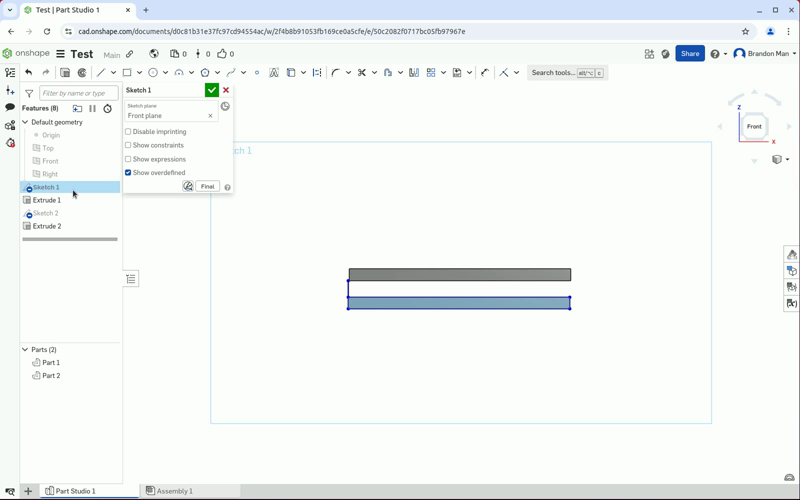
mouse_move(229, 92)
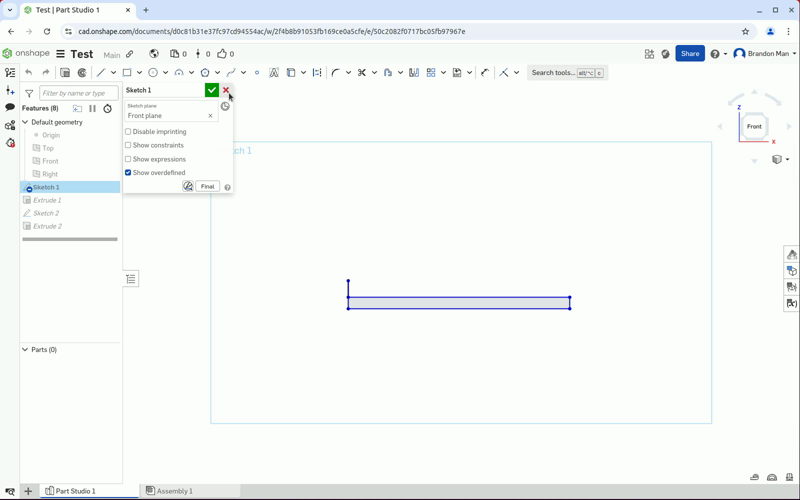
click(229, 92)
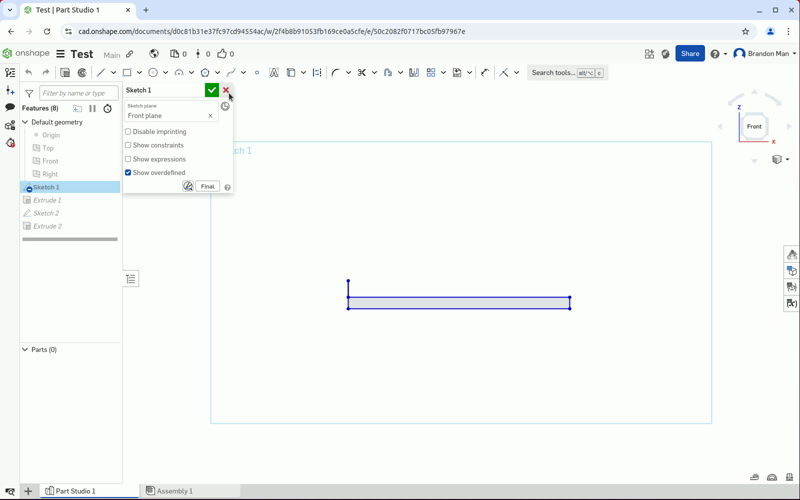
key(shift+s)
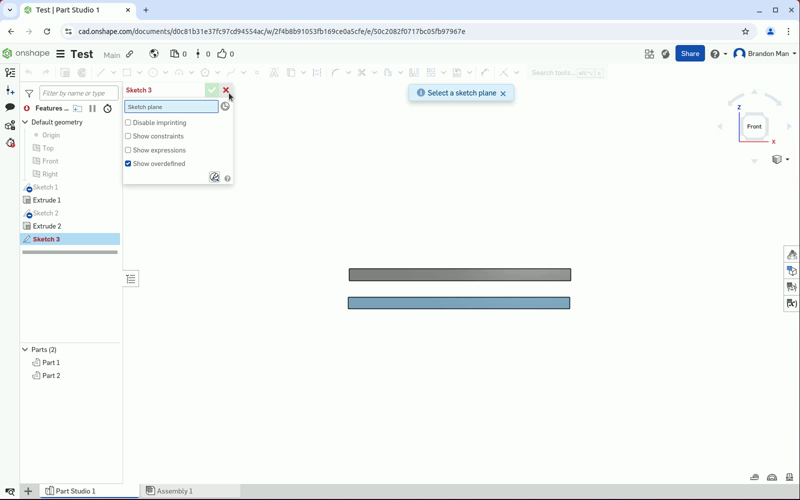
mouse_move(73, 163)
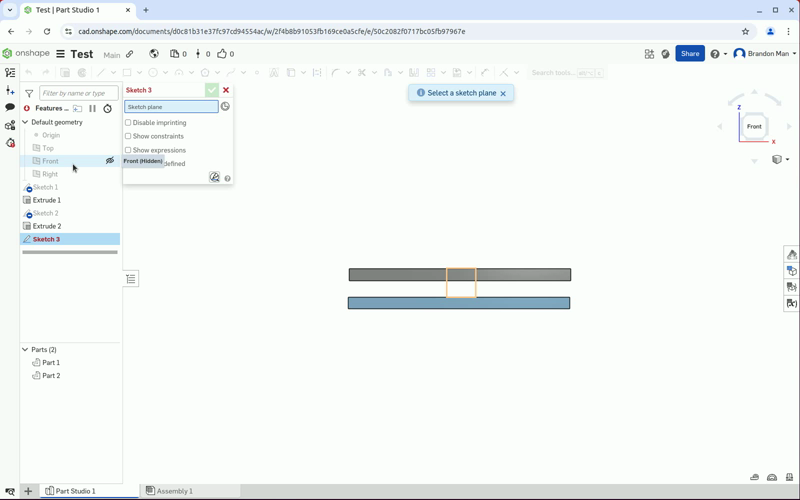
click(73, 163)
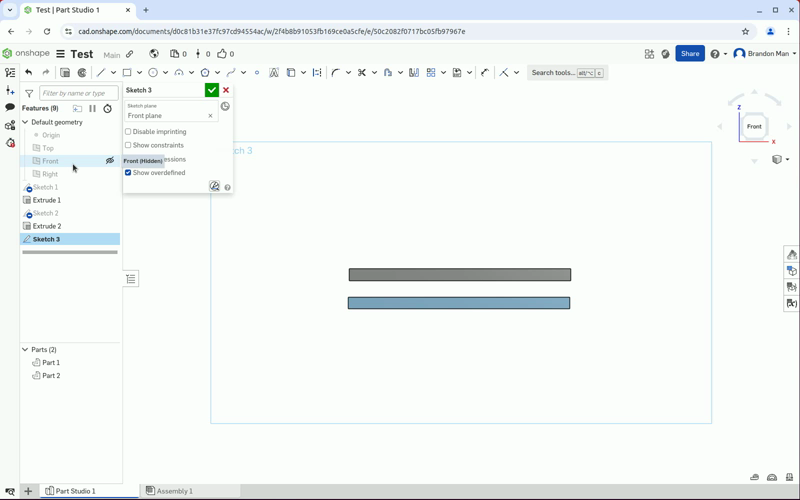
mouse_move(73, 352)
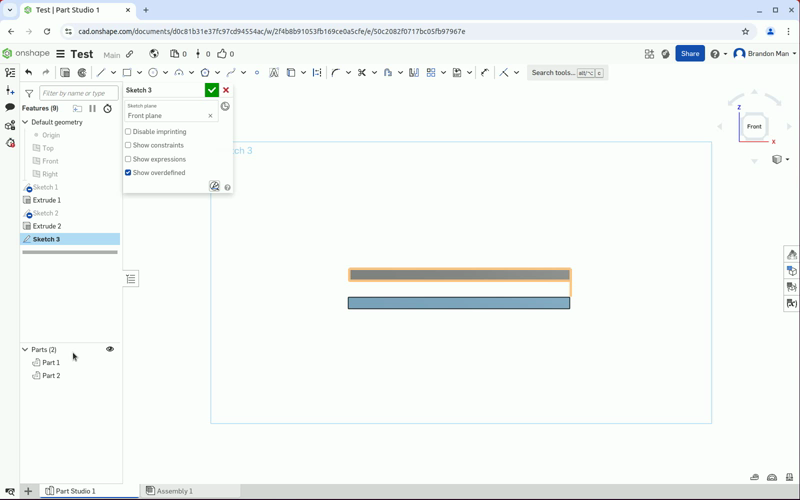
key(y)
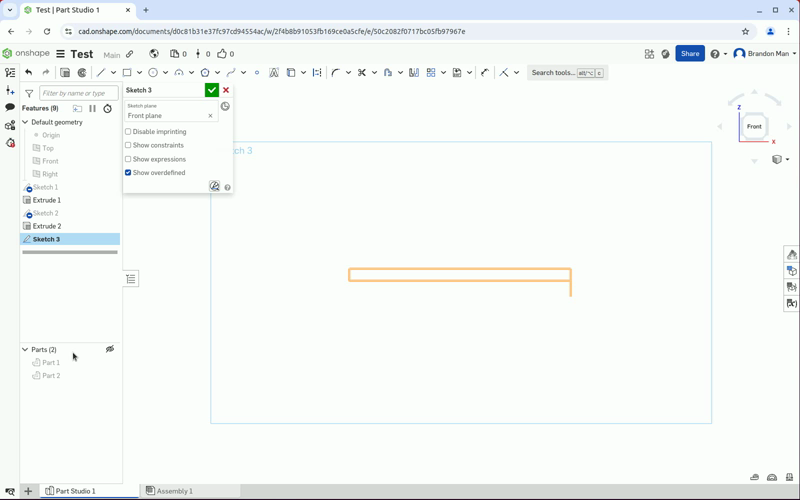
key(l)
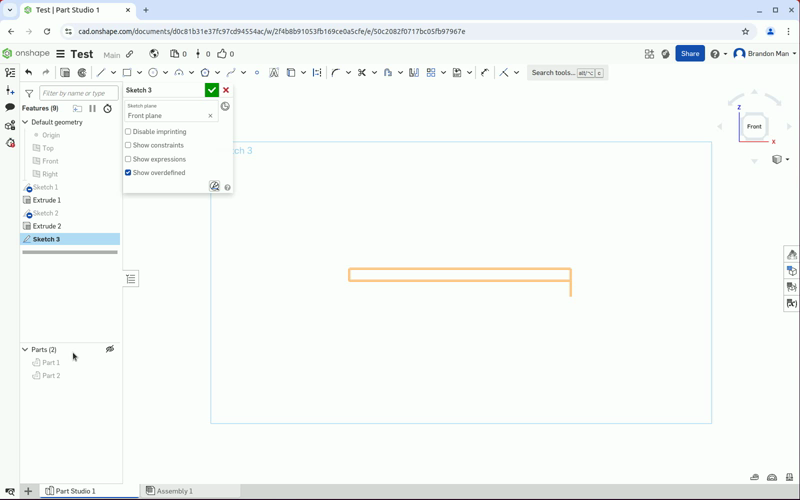
key_down(shift)
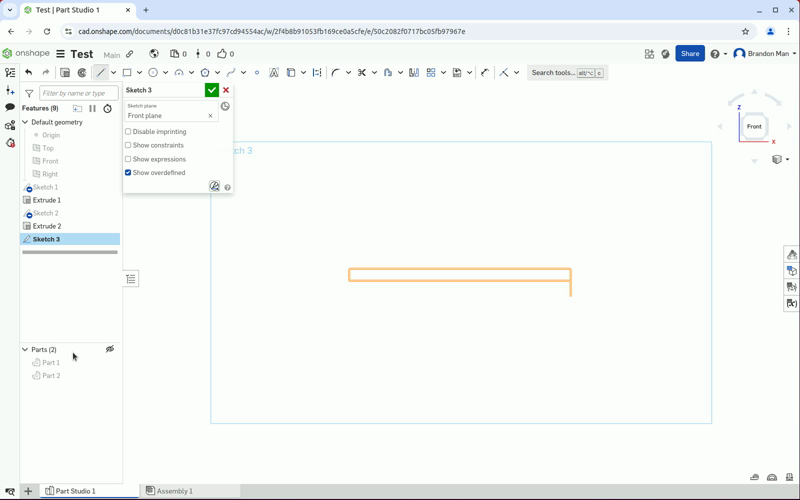
mouse_move(349, 297)
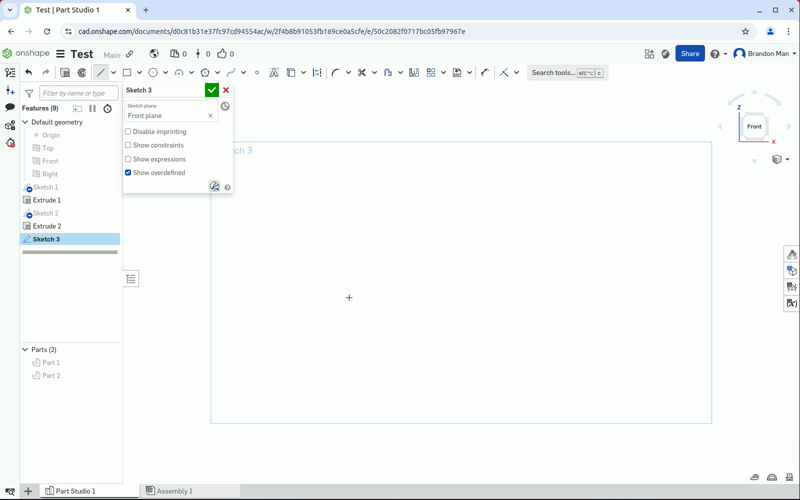
click(349, 297)
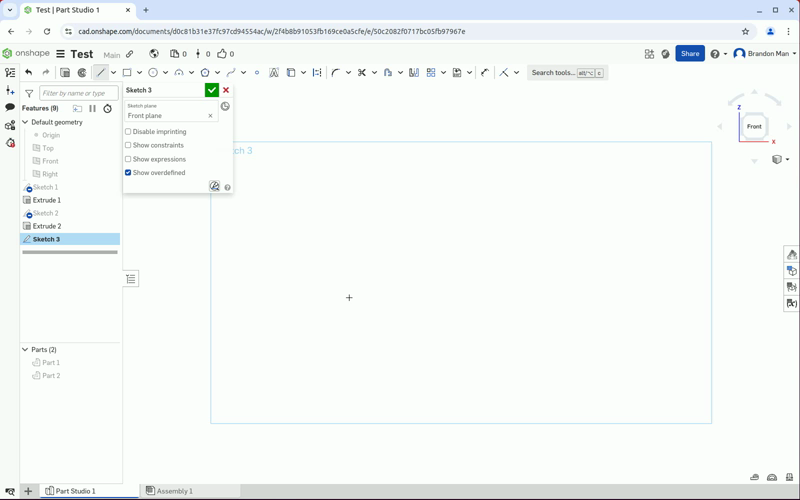
key_up(shift)
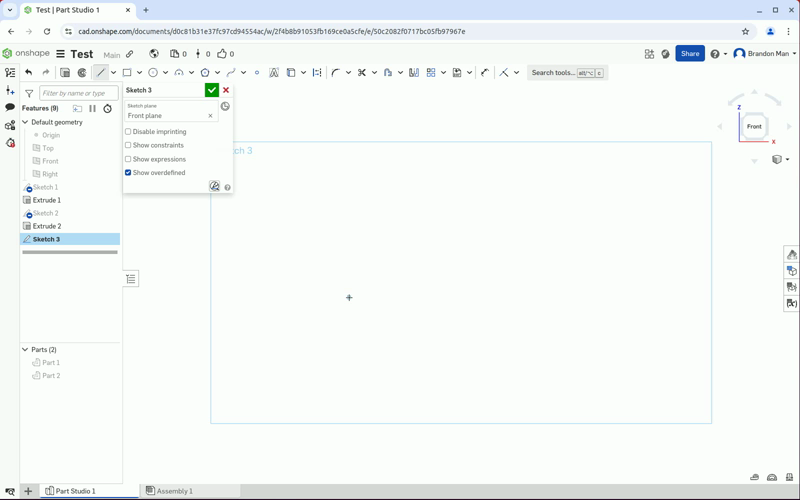
key_down(shift)
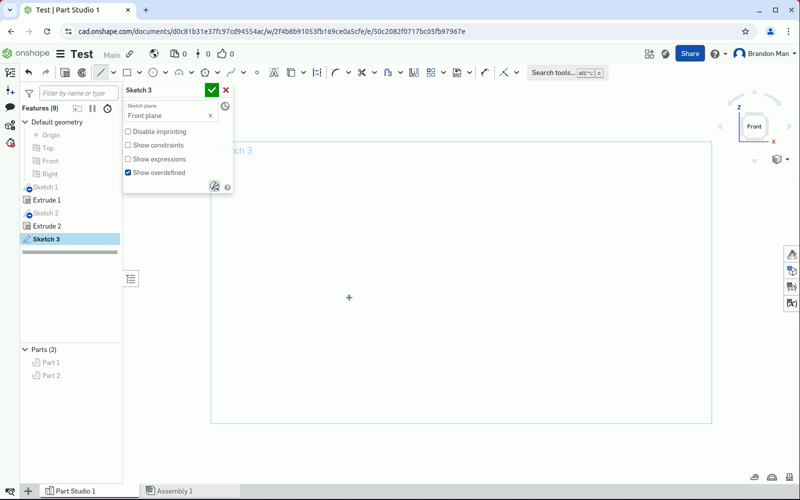
mouse_move(570, 297)
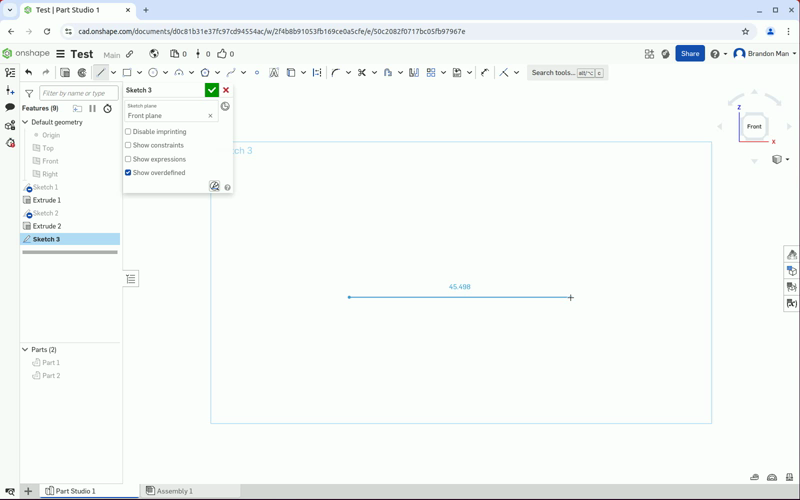
click(570, 297)
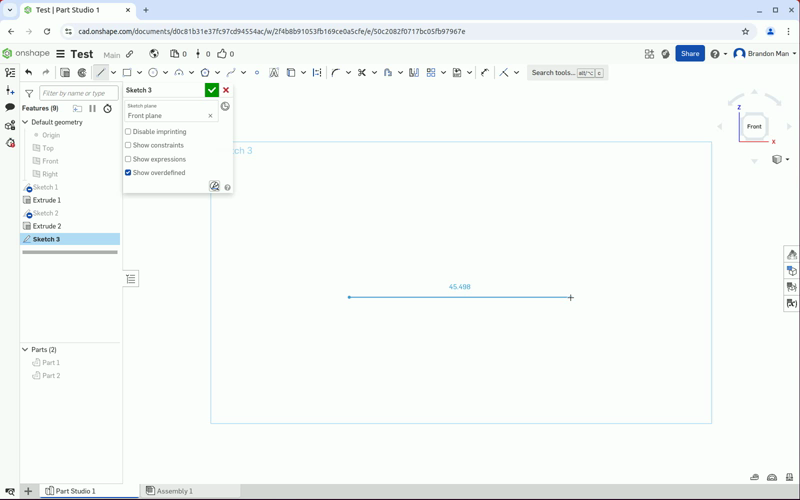
key_up(shift)
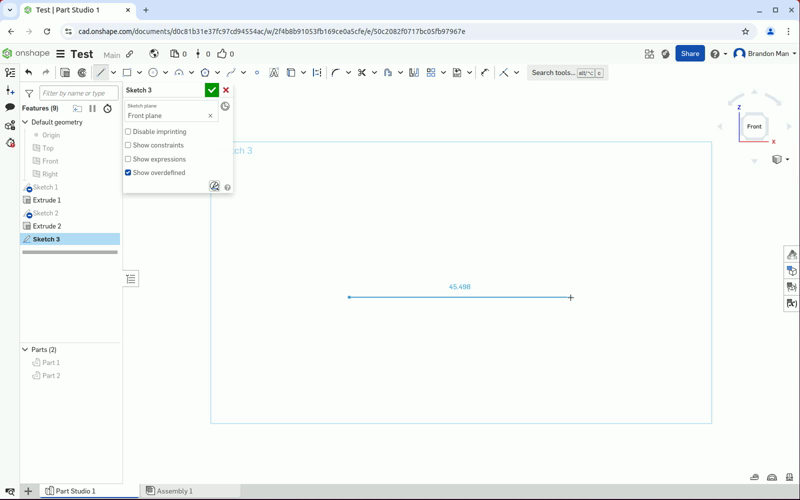
key_down(shift)
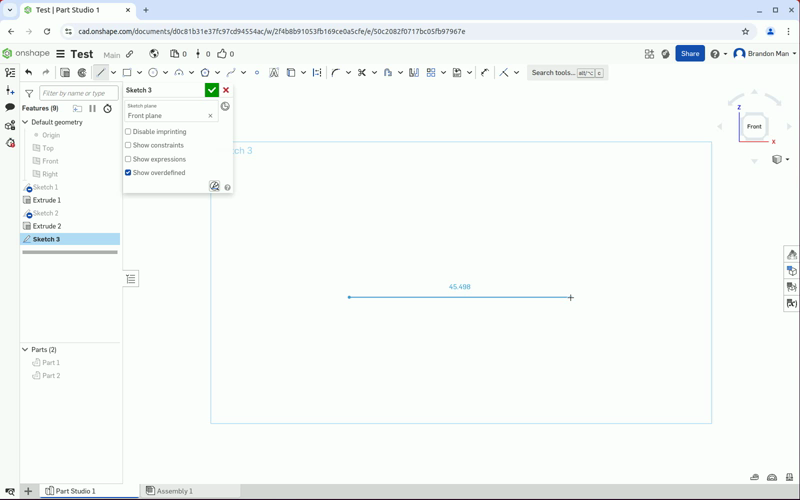
mouse_move(589, 297)
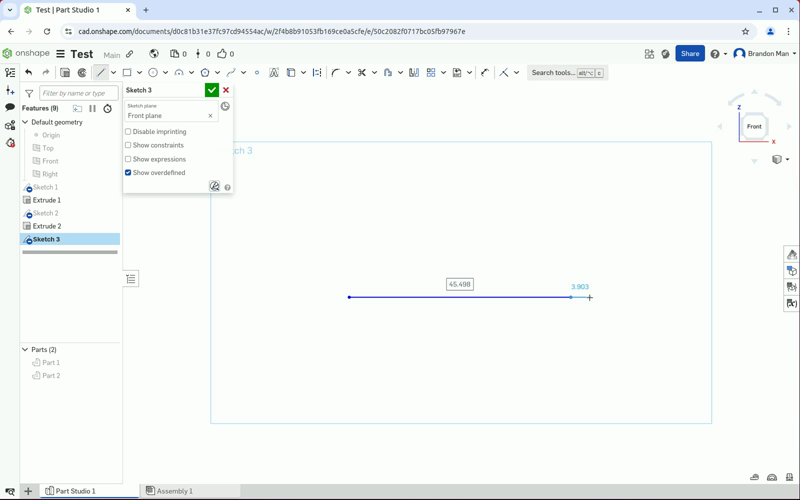
mouse_move(570, 280)
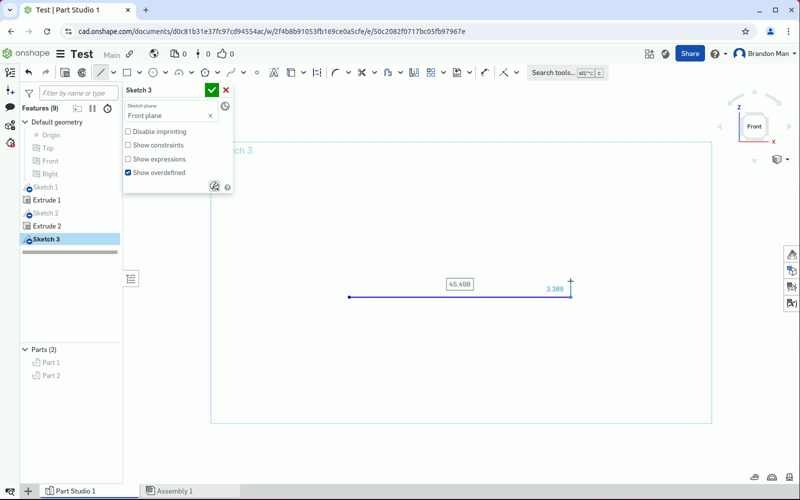
click(570, 280)
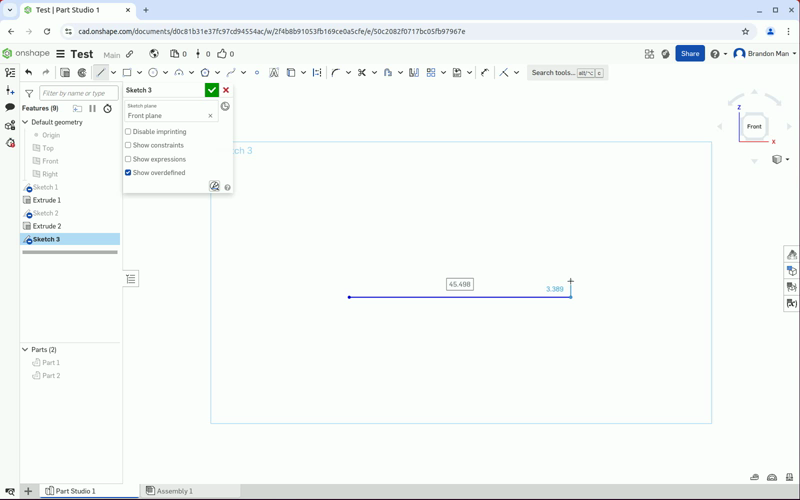
key_up(shift)
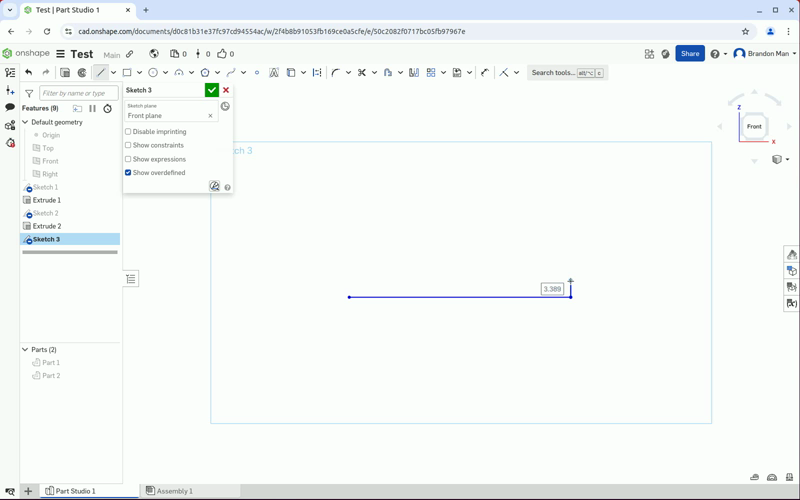
key_down(shift)
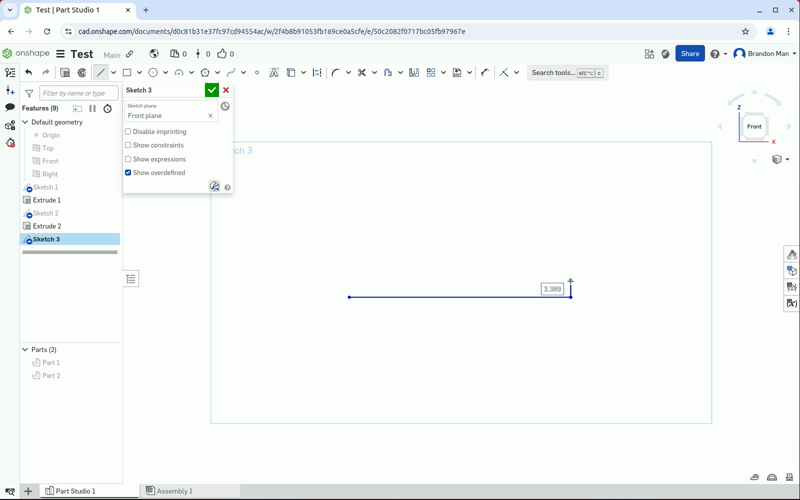
mouse_move(349, 280)
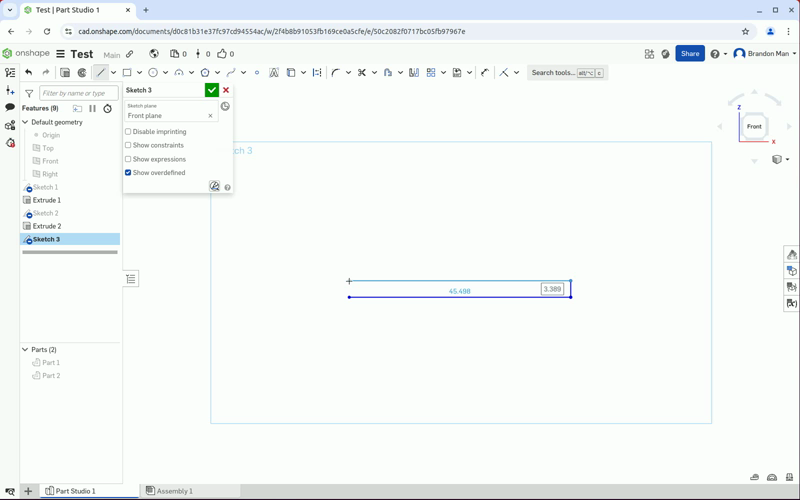
click(349, 280)
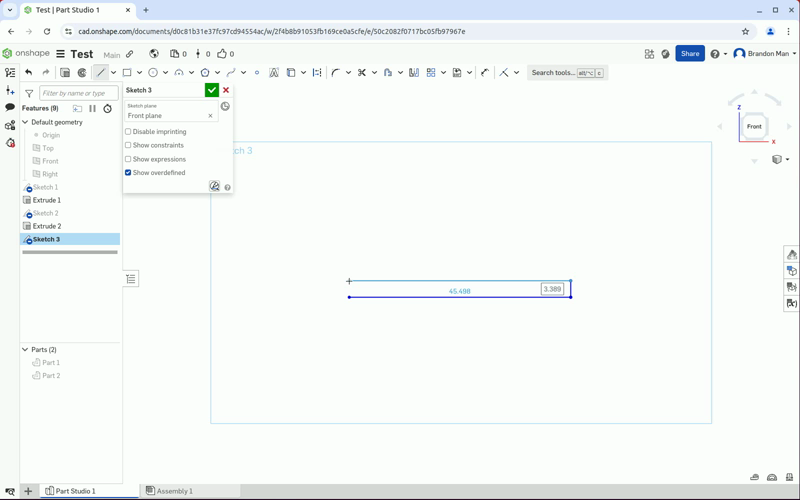
key_up(shift)
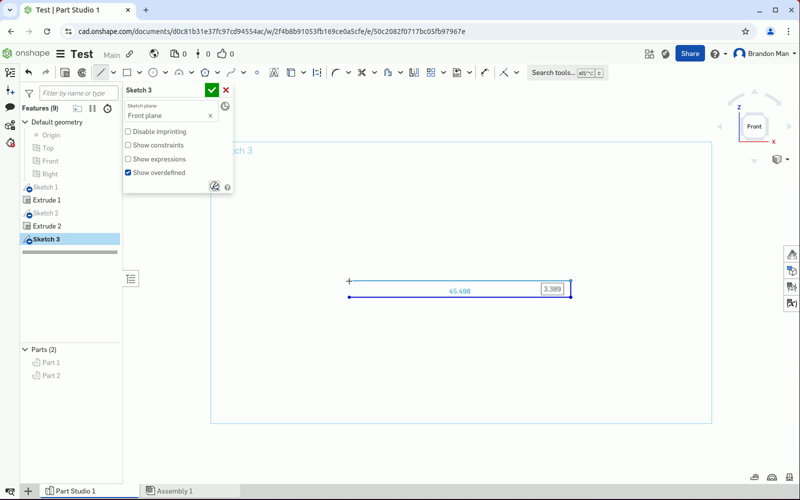
mouse_move(379, 280)
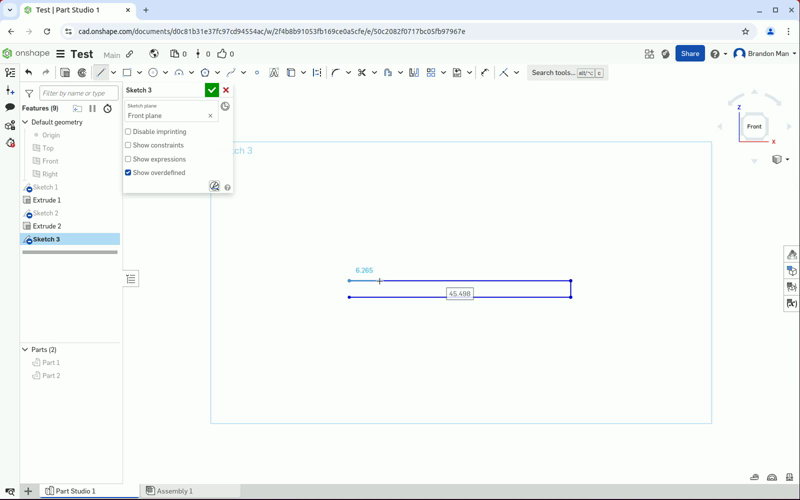
key_down(shift)
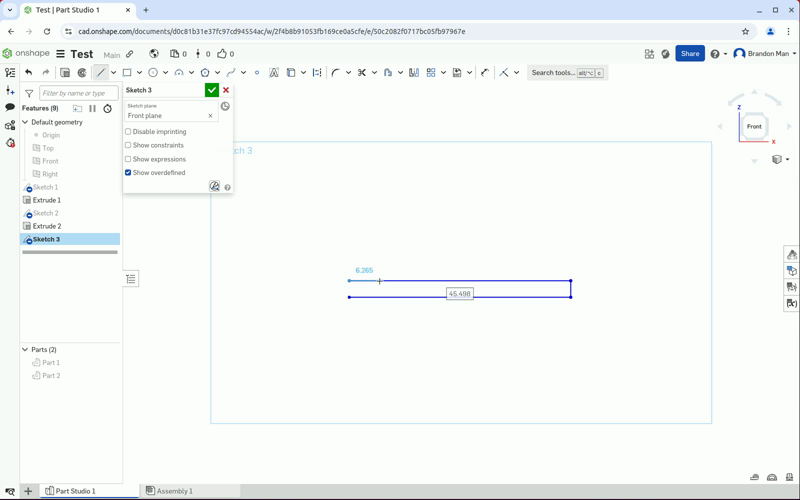
mouse_move(349, 297)
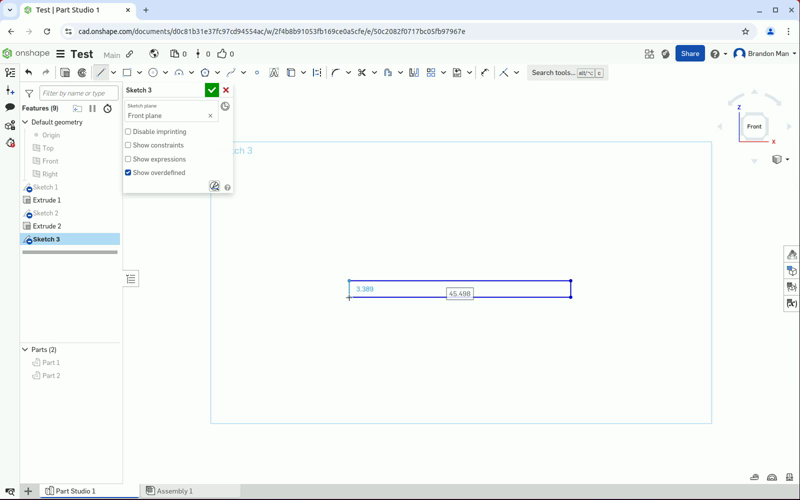
key_up(shift)
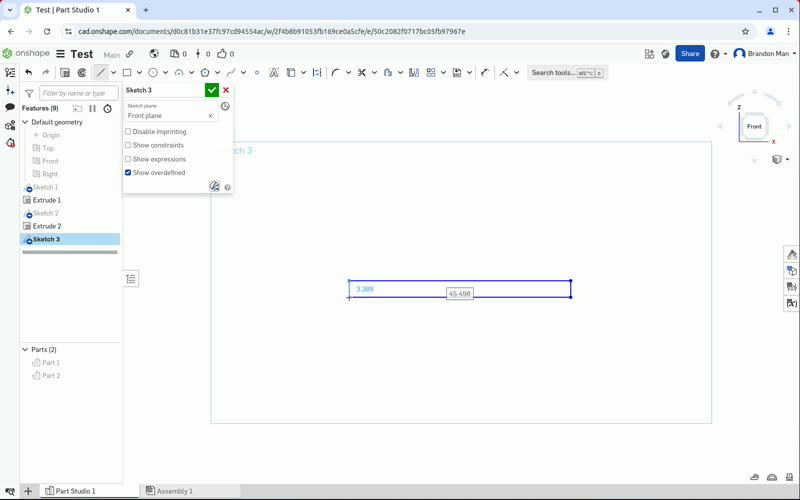
click(349, 297)
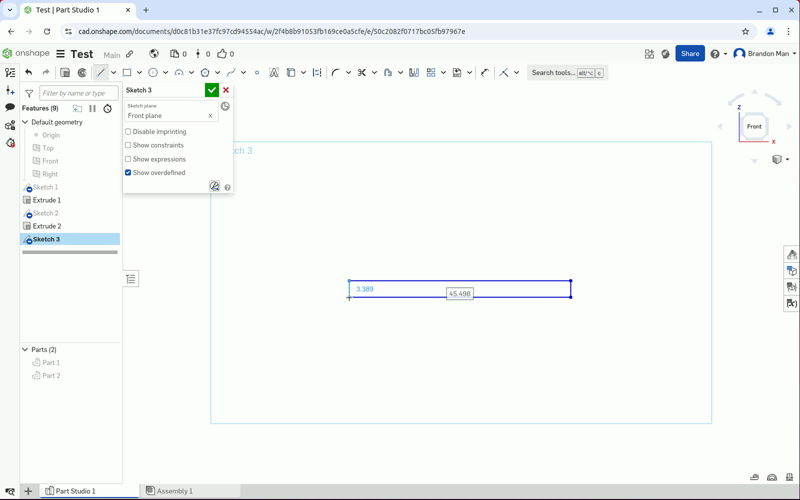
key(esc)
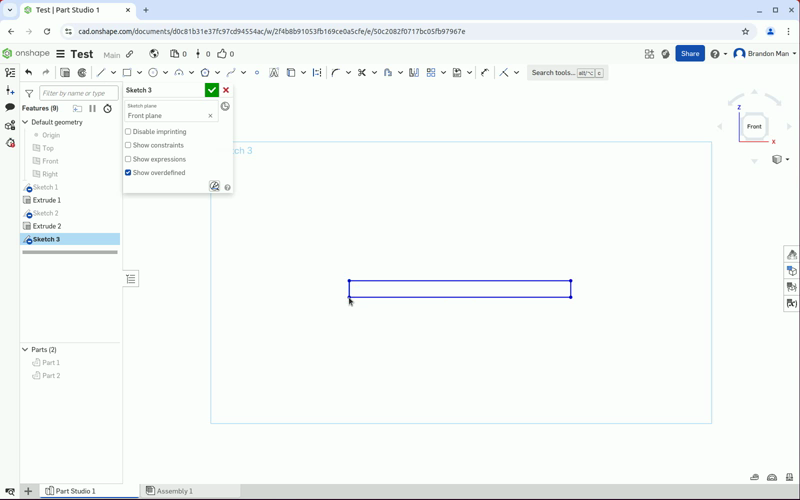
mouse_move(420, 288)
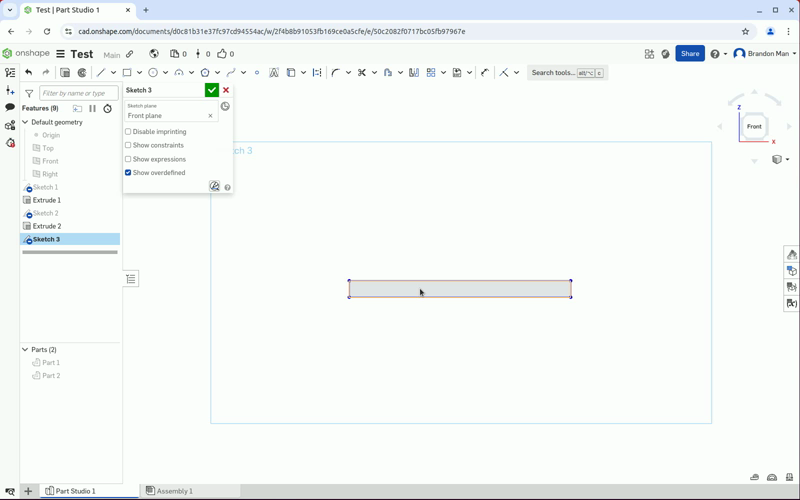
click(420, 288)
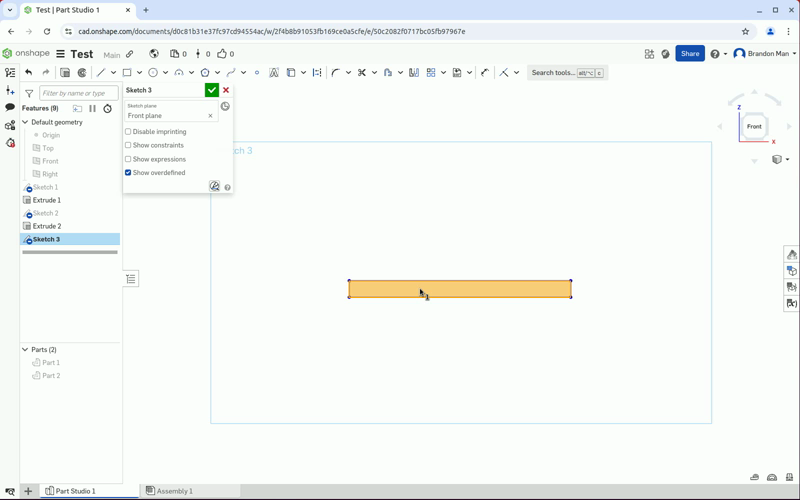
mouse_move(73, 352)
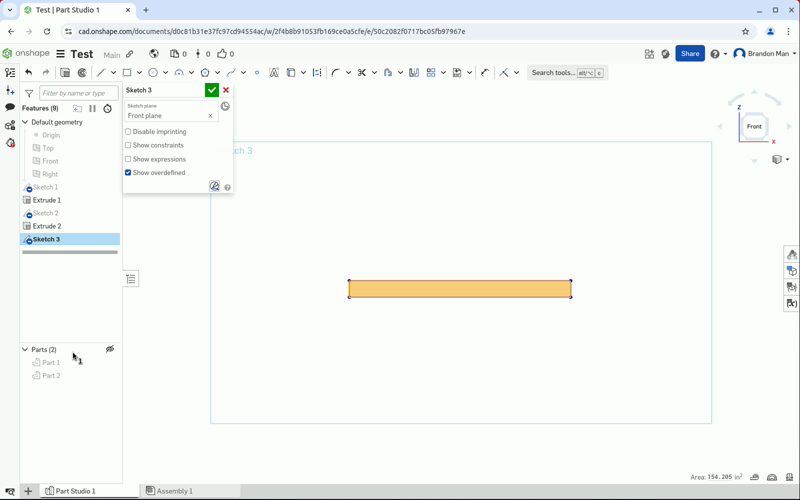
key(shift+y)
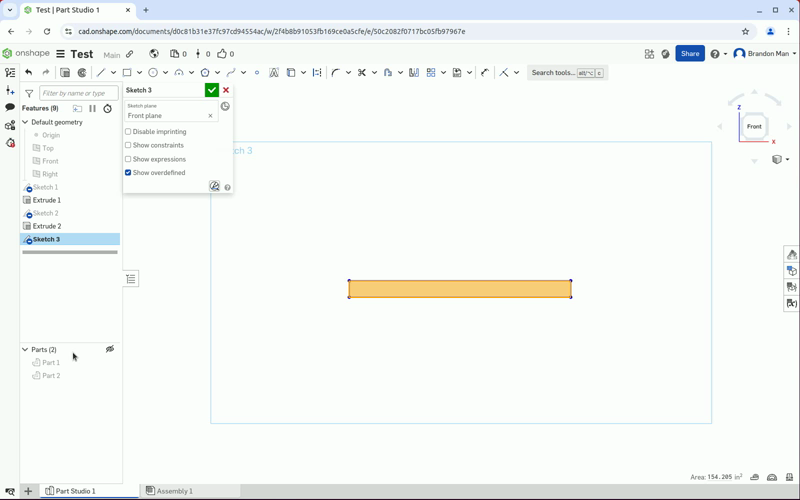
key(shift+e)
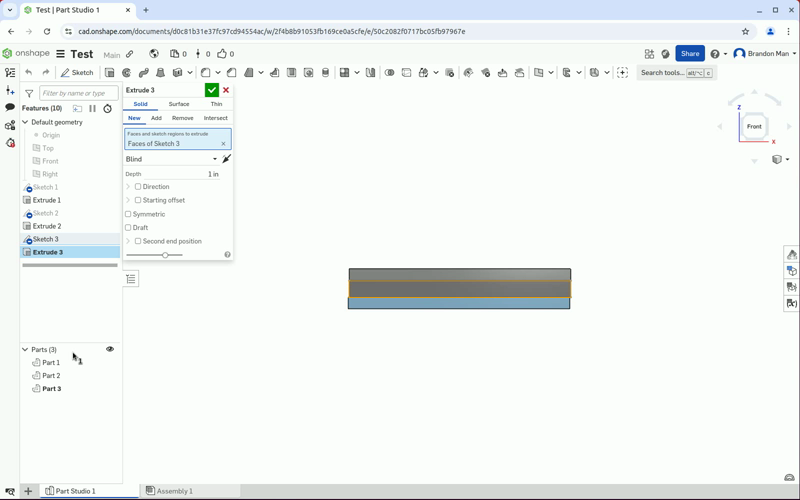
mouse_move(143, 106)
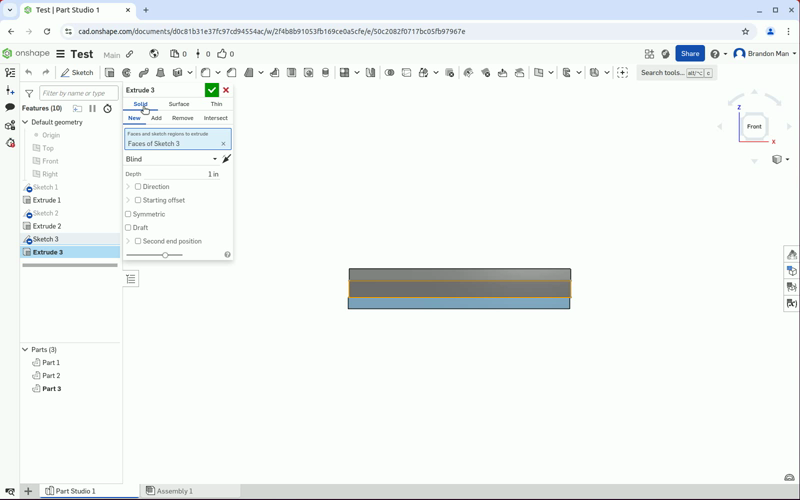
click(143, 106)
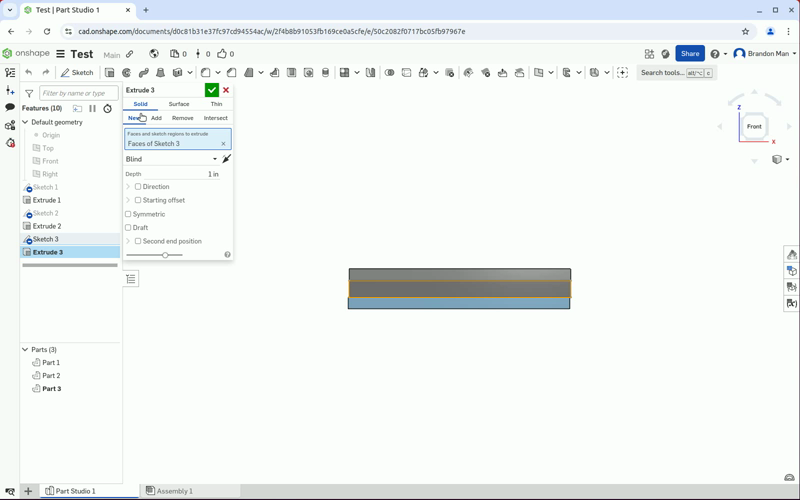
mouse_move(137, 120)
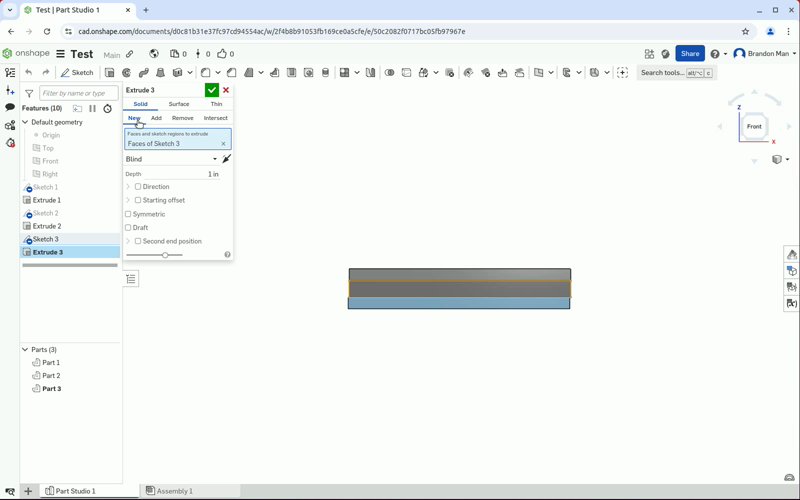
click(137, 120)
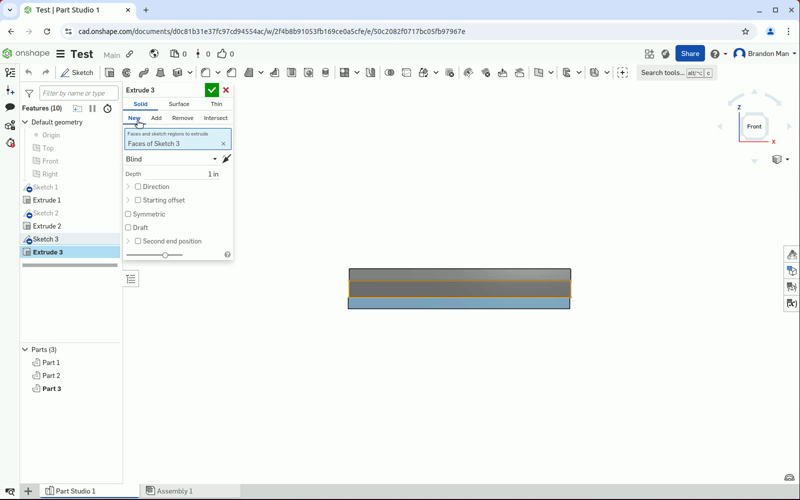
key(tab, 4)
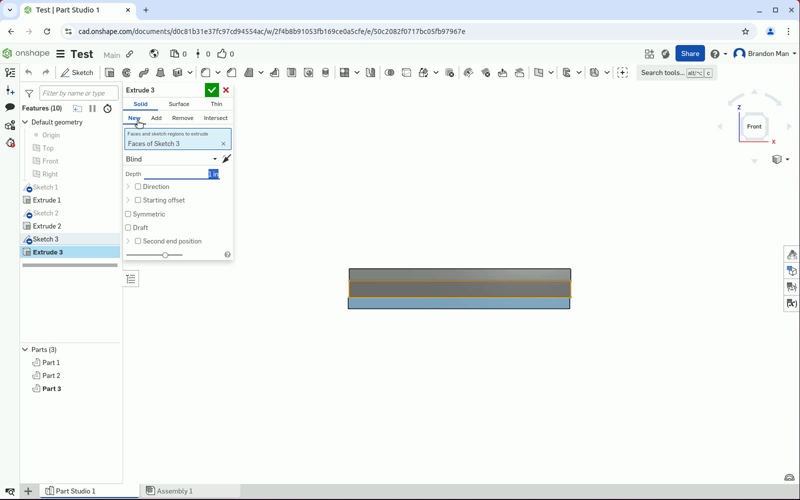
text(1.926)
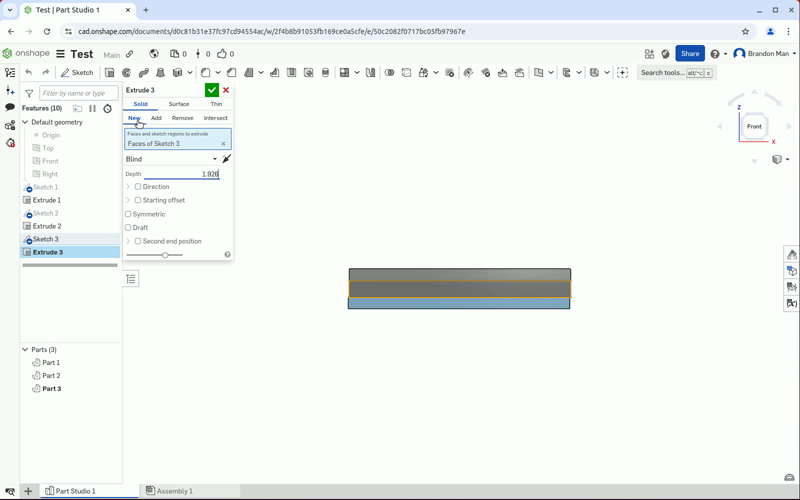
key(tab, 3)
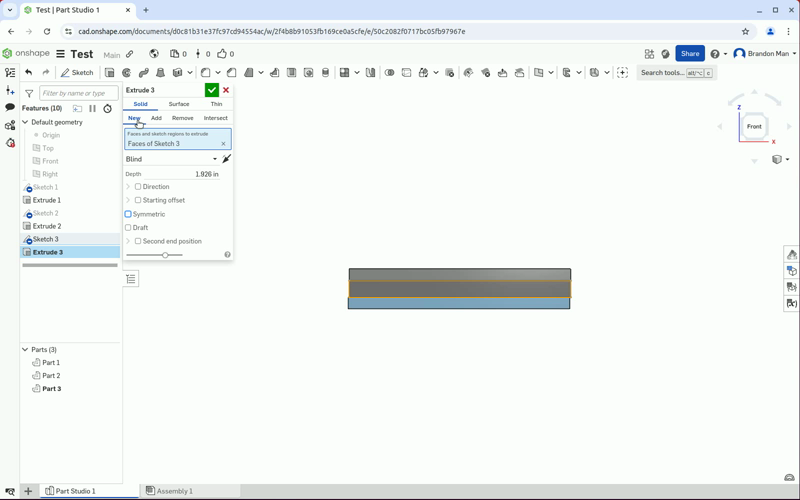
key(space)
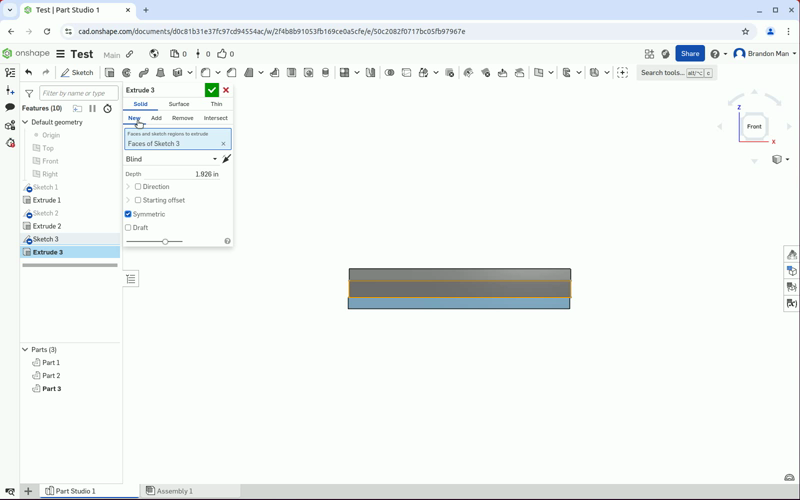
key(enter)
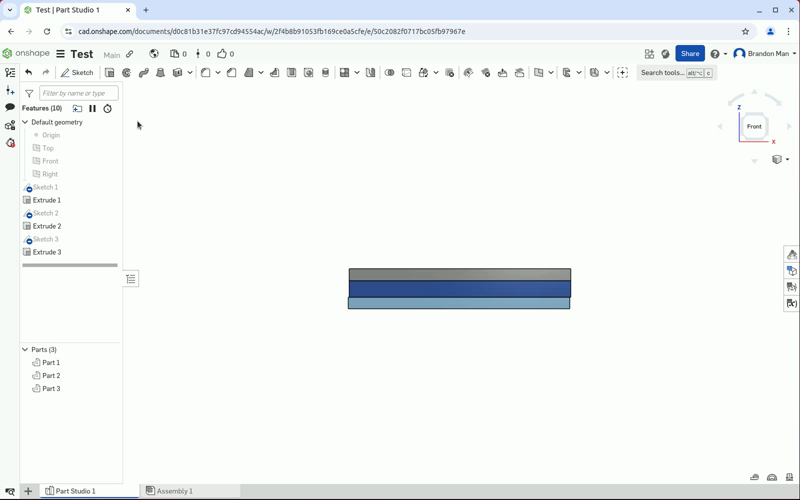
key(shift+h)
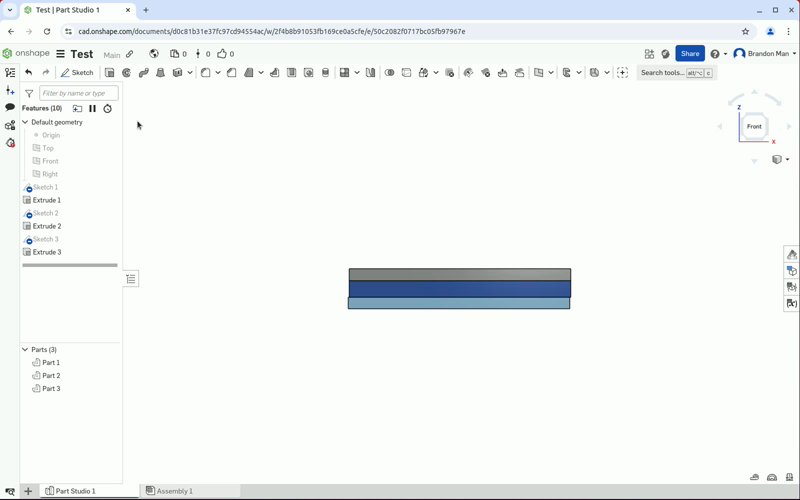
key(shift+h)
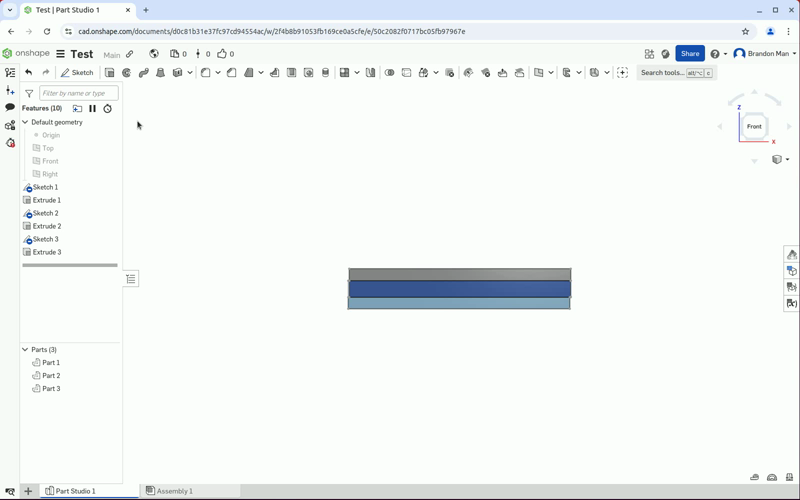
key(shift+7)
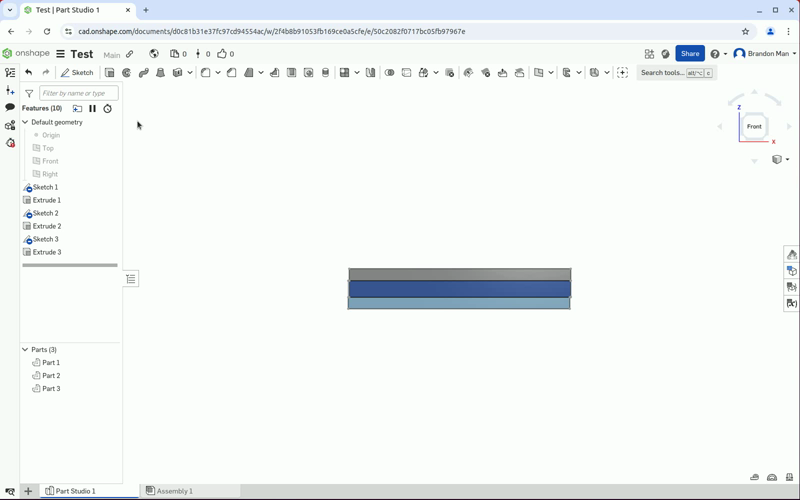
key(left, 2)
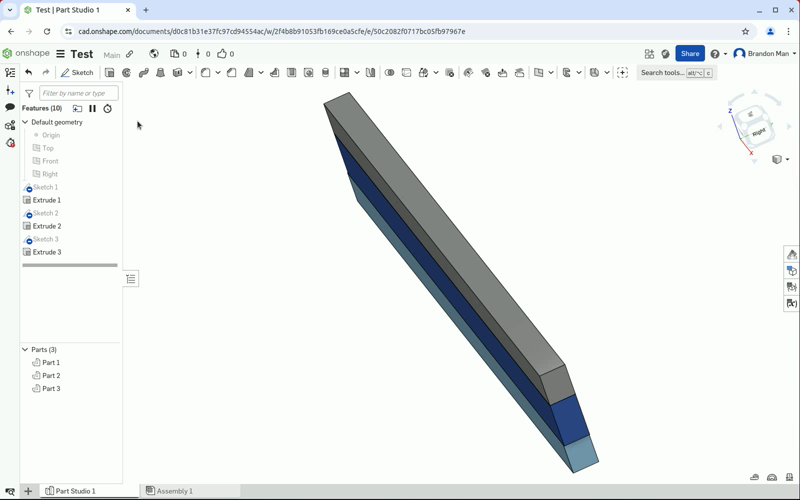
key(down, 2)
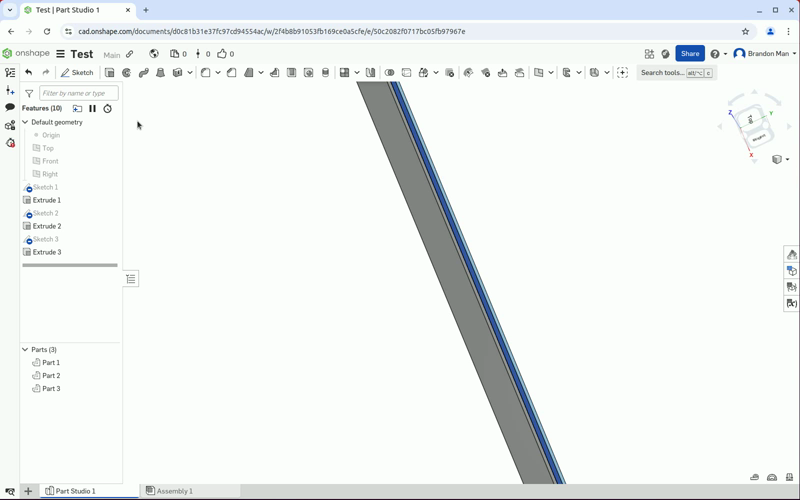
key(up, 2)
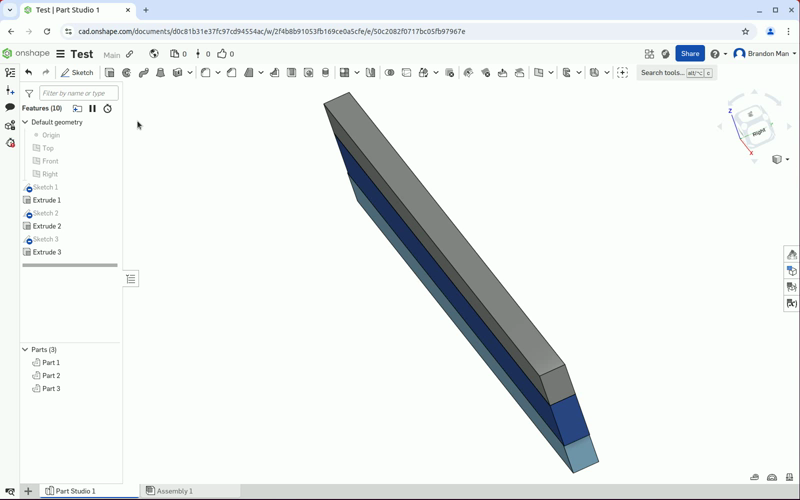
key(right, 2)
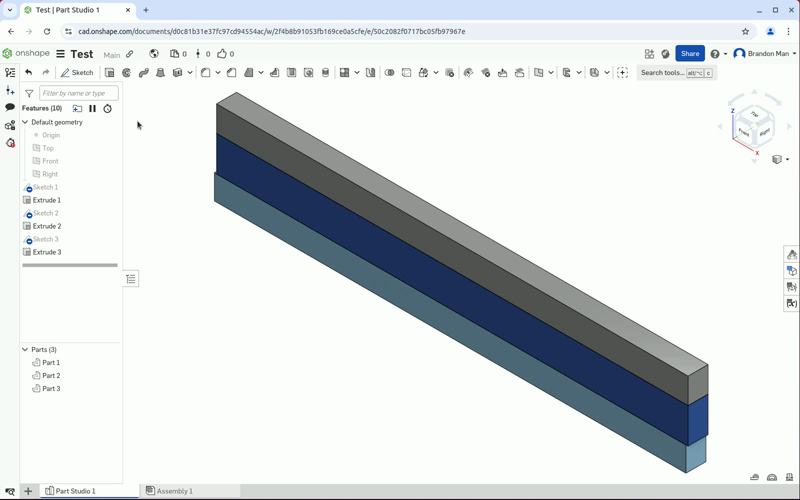
mouse_move(73, 189)
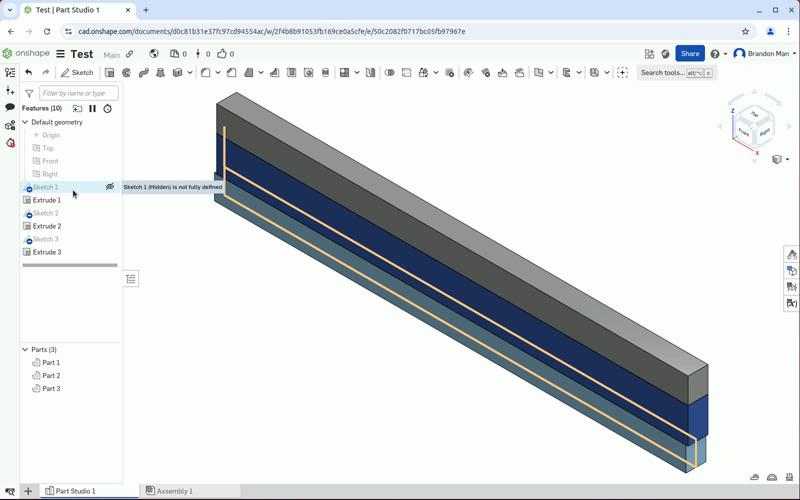
click(73, 189)